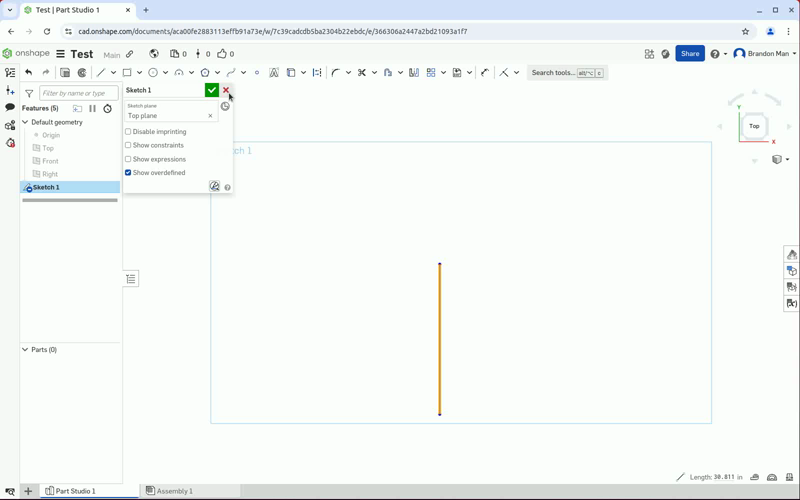
key(shift+h)
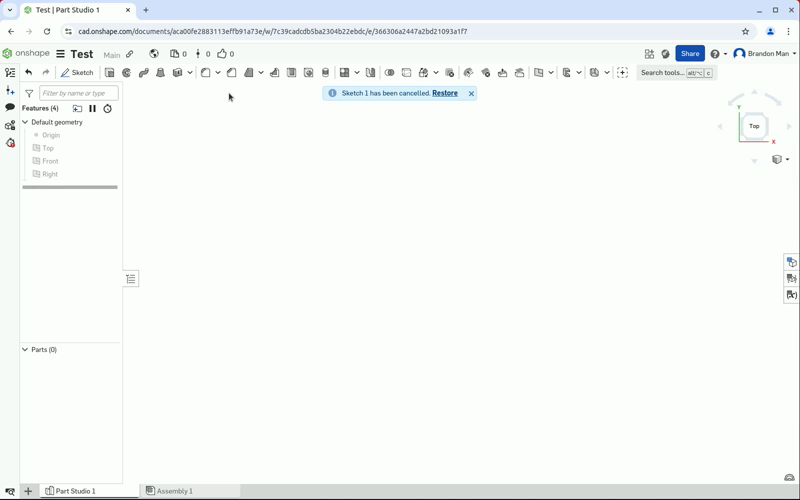
mouse_move(73, 352)
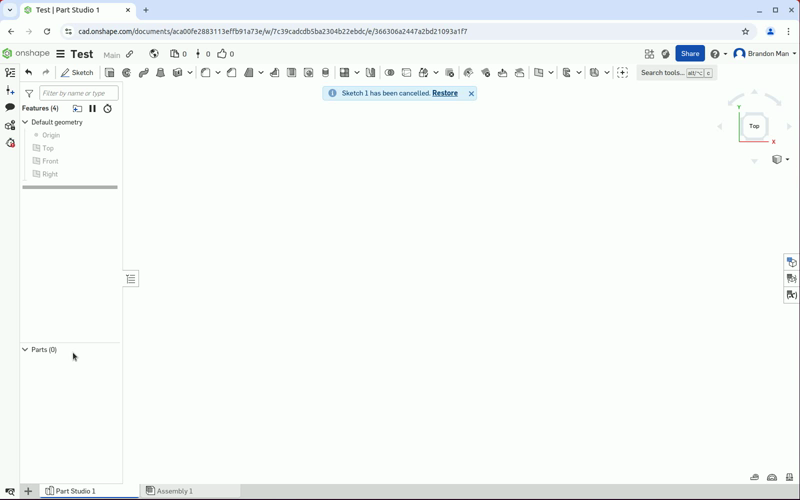
key(y)
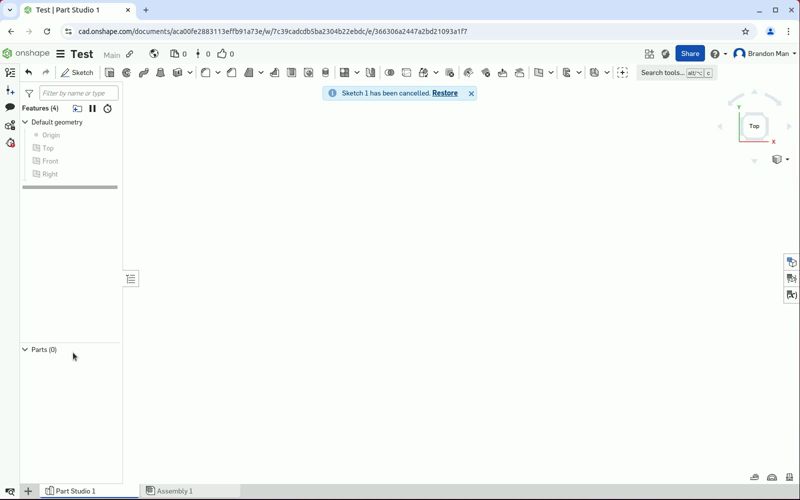
key(shift+p)
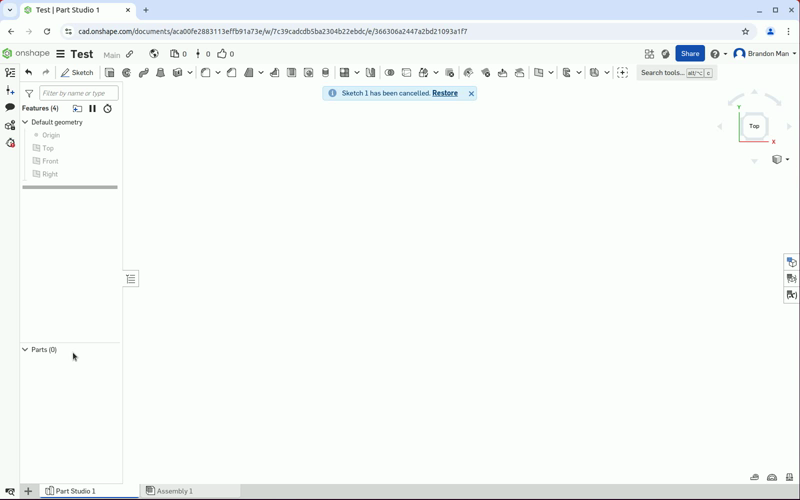
key(space)
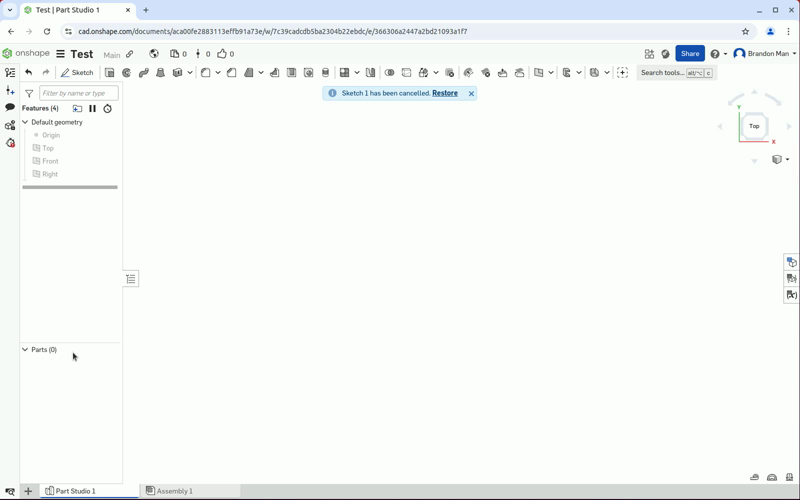
key_down(shift)
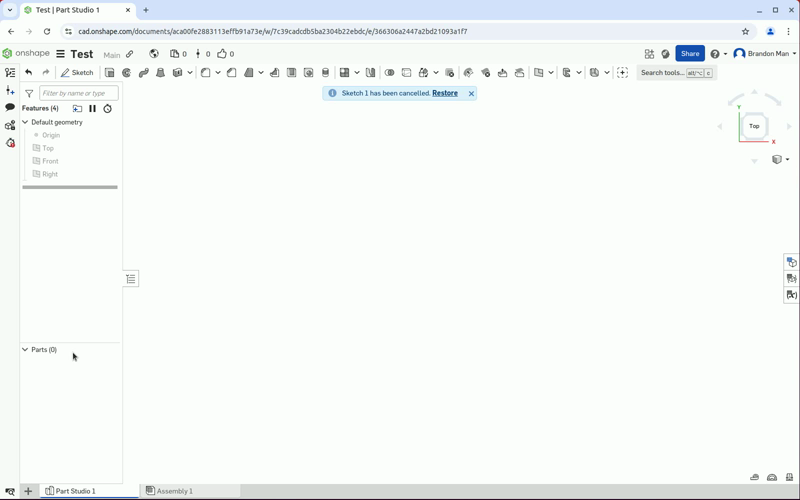
key(up)
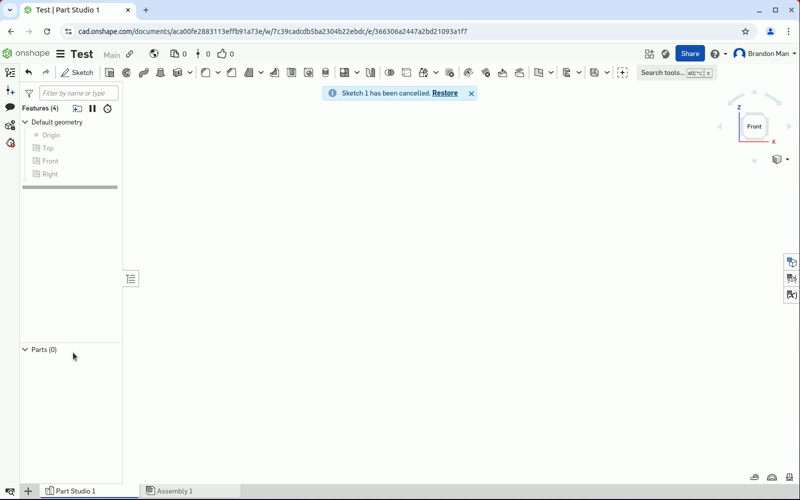
key_up(shift)
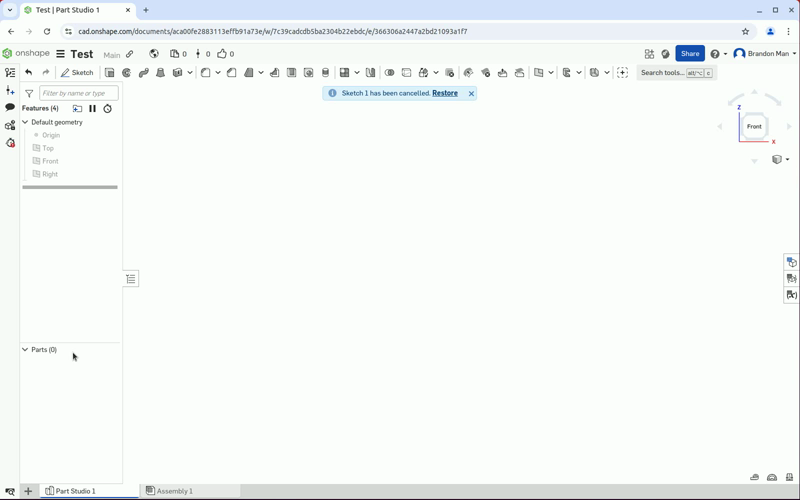
key(space)
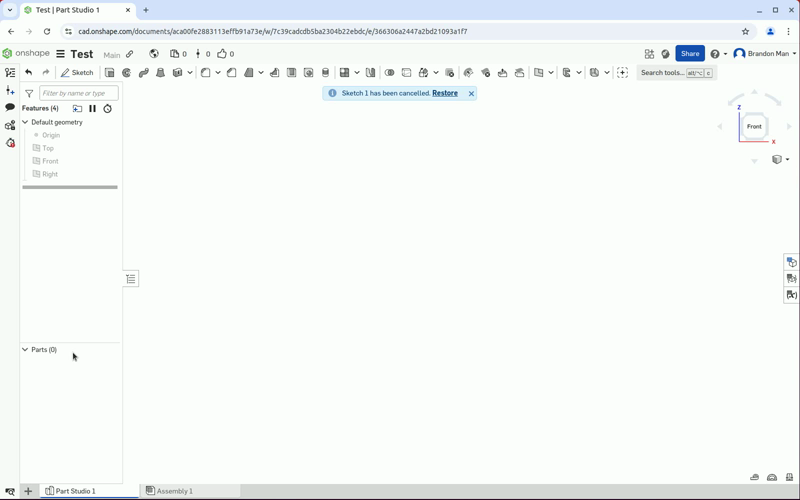
key_down(shift)
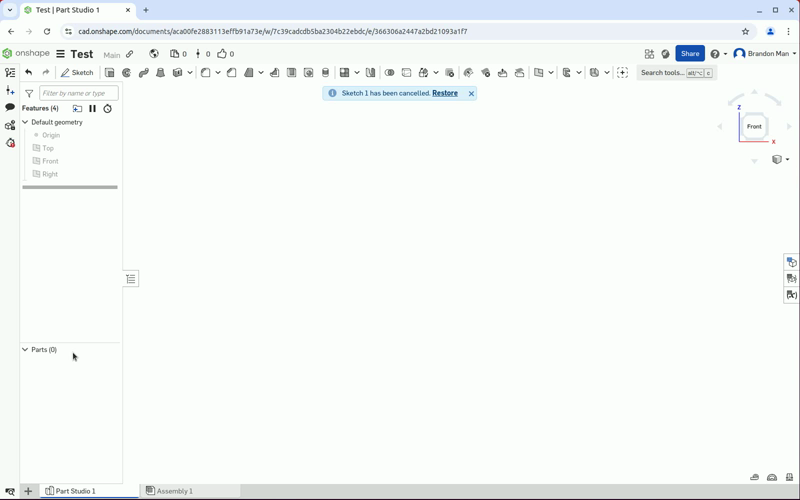
key(left)
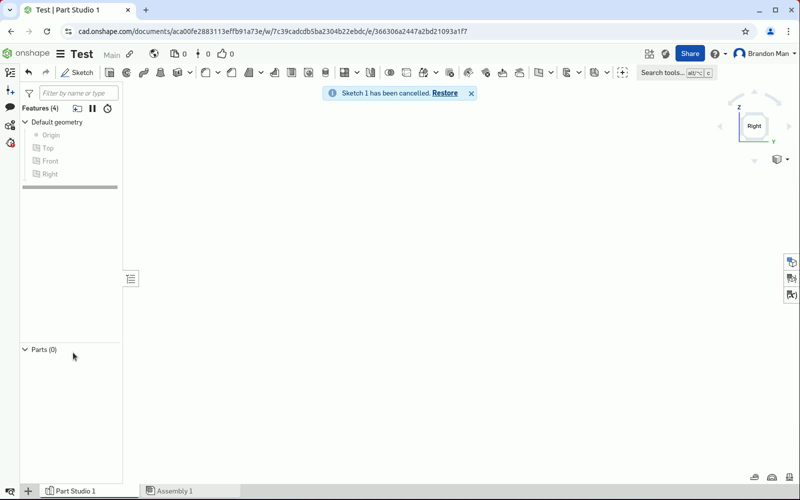
key_up(shift)
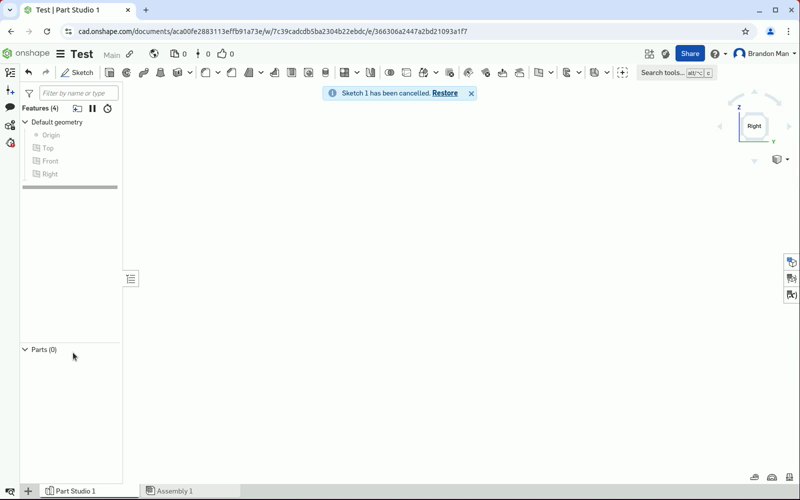
mouse_move(73, 352)
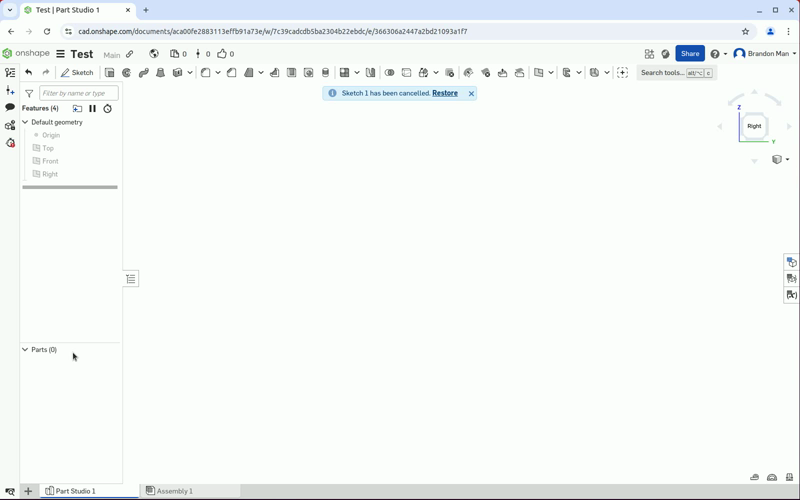
key(shift+y)
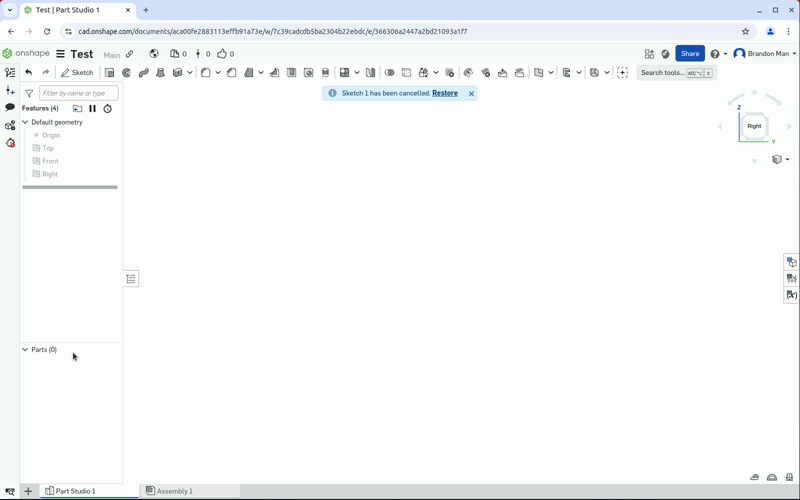
key(shift+s)
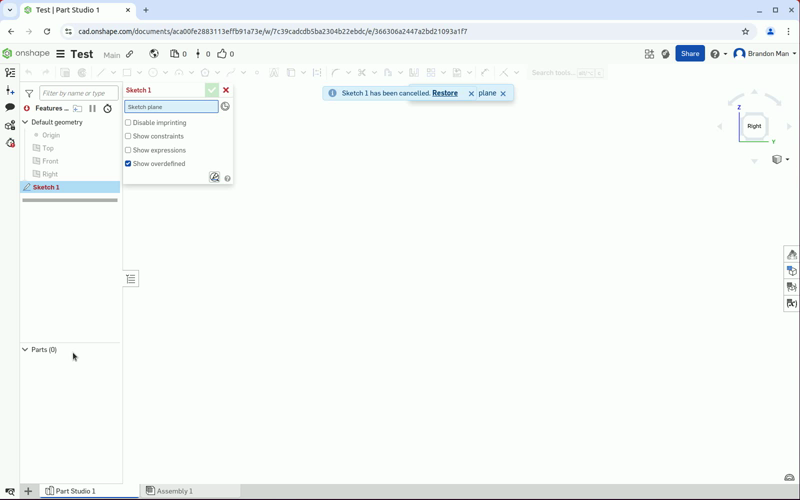
mouse_move(73, 176)
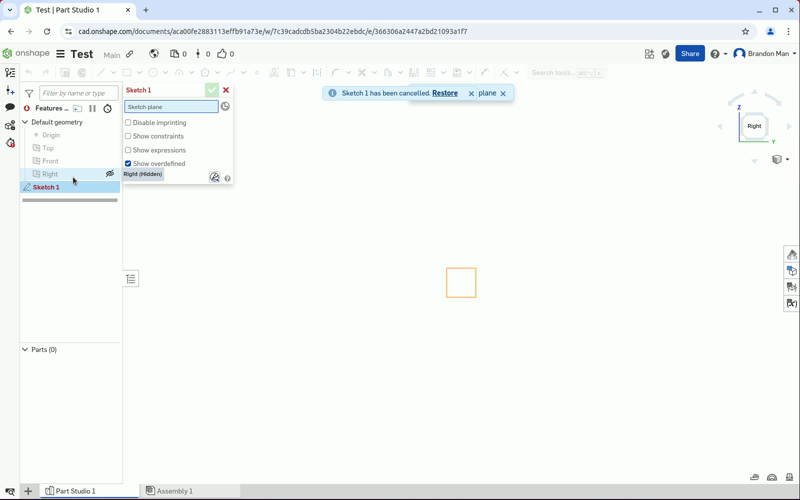
click(73, 176)
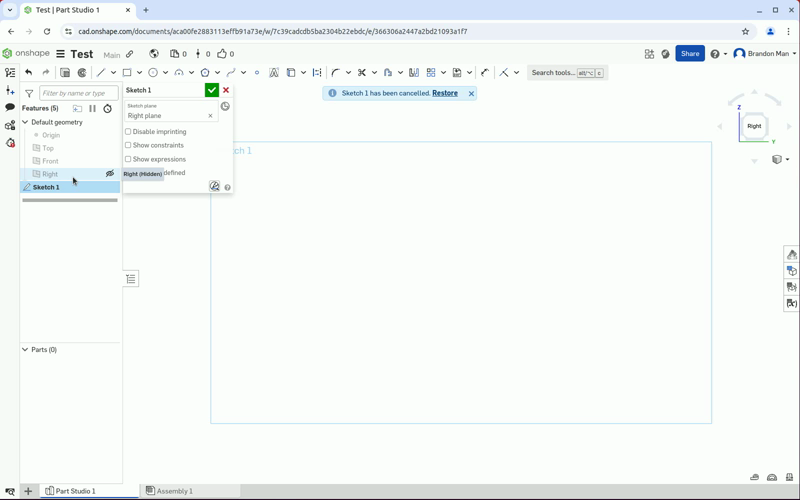
mouse_move(73, 352)
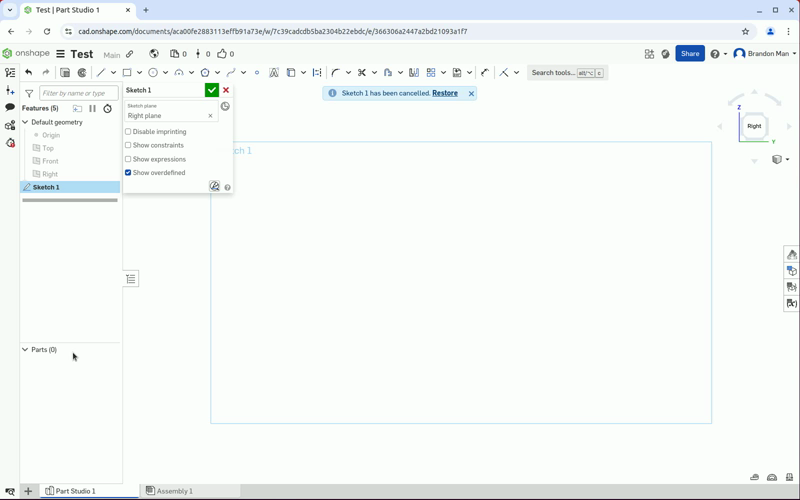
key(y)
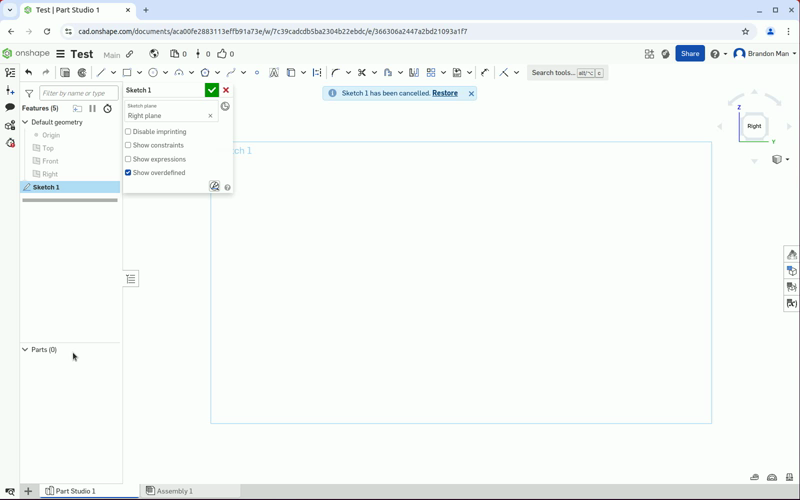
key(l)
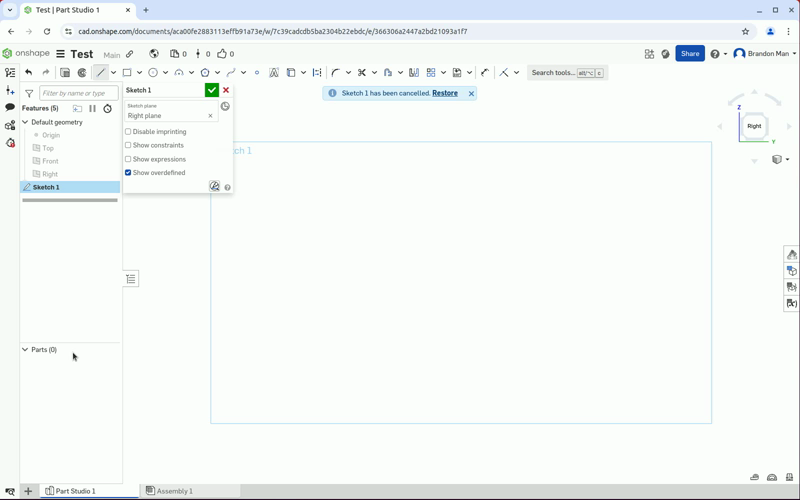
key_down(shift)
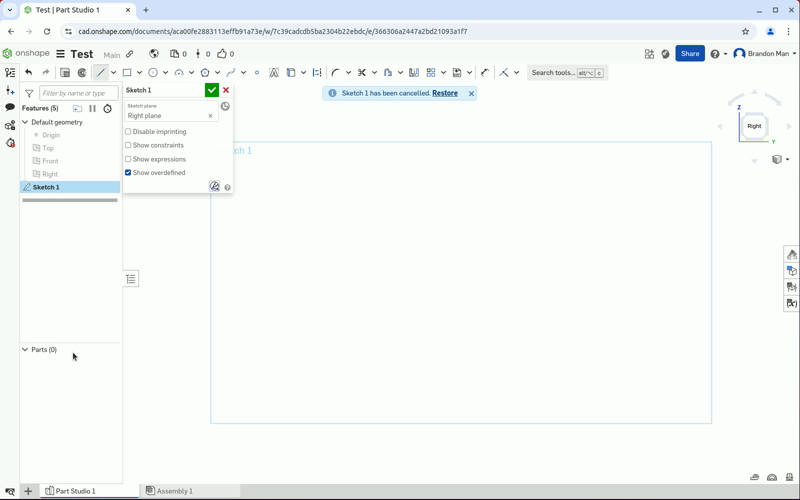
mouse_move(335, 345)
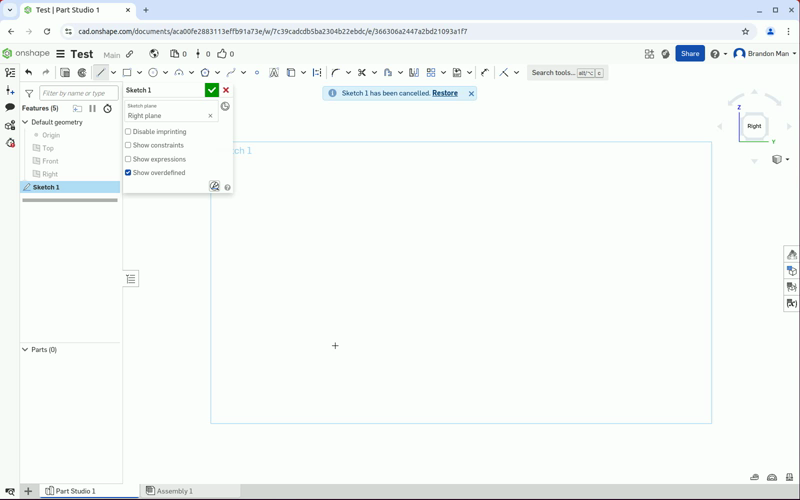
click(335, 345)
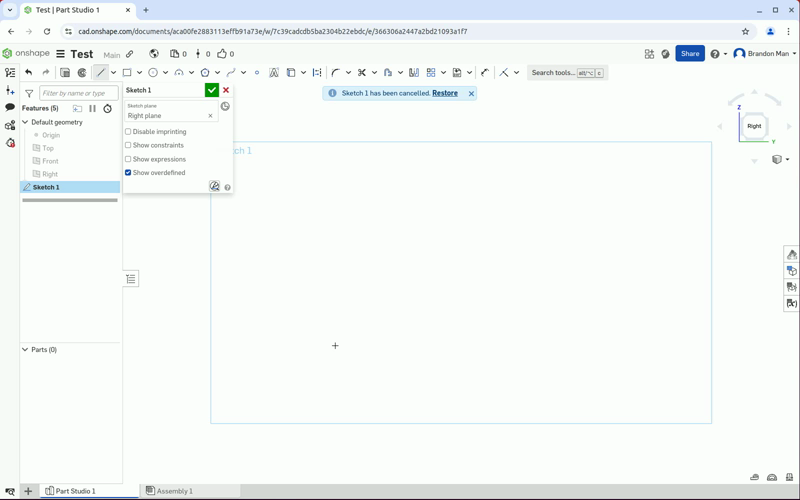
key_up(shift)
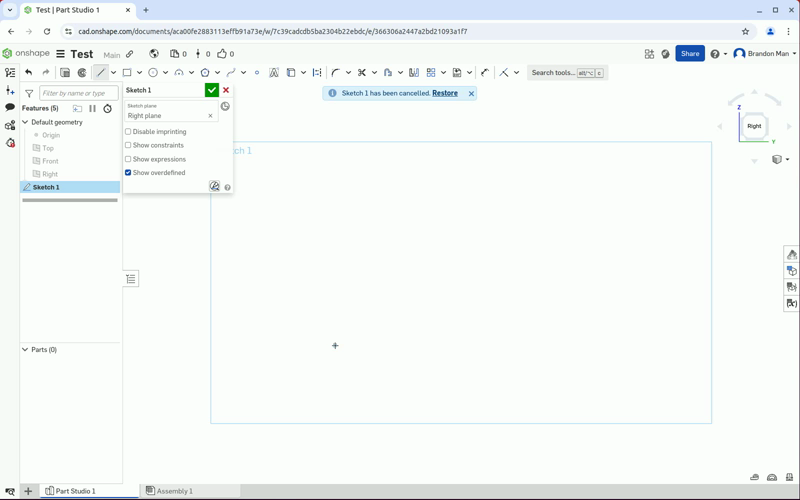
key_down(shift)
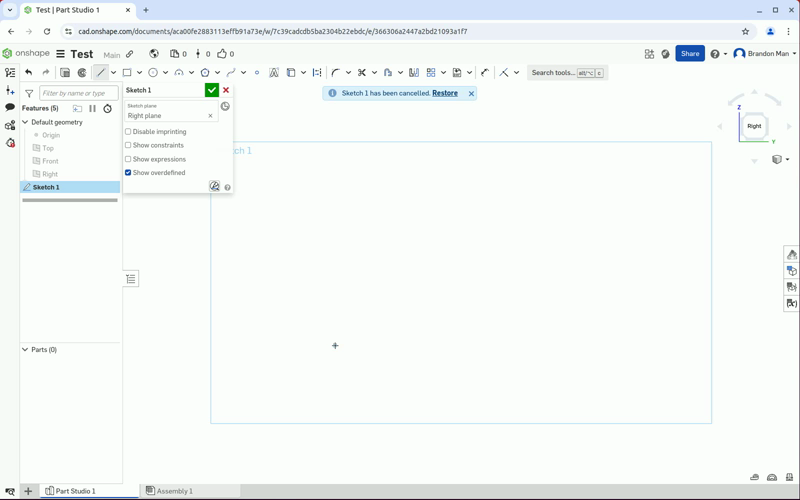
mouse_move(583, 345)
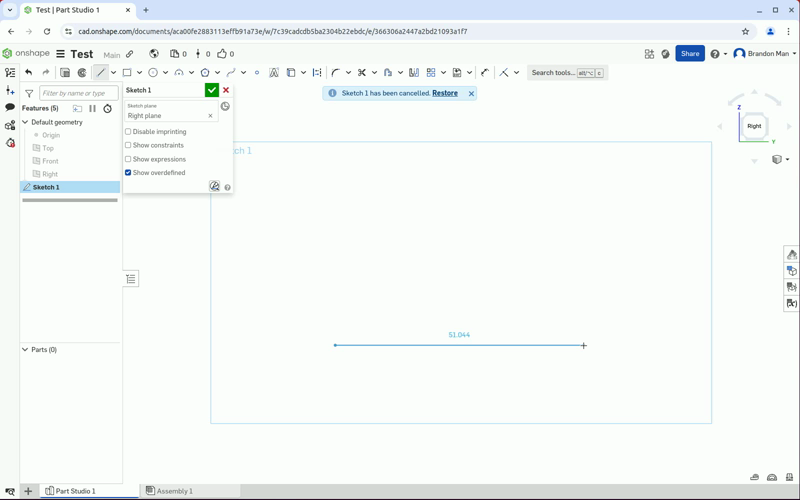
click(583, 345)
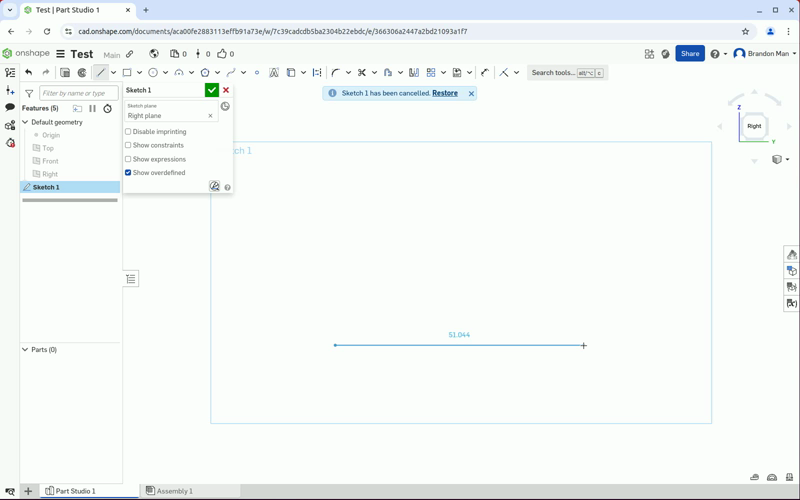
key_up(shift)
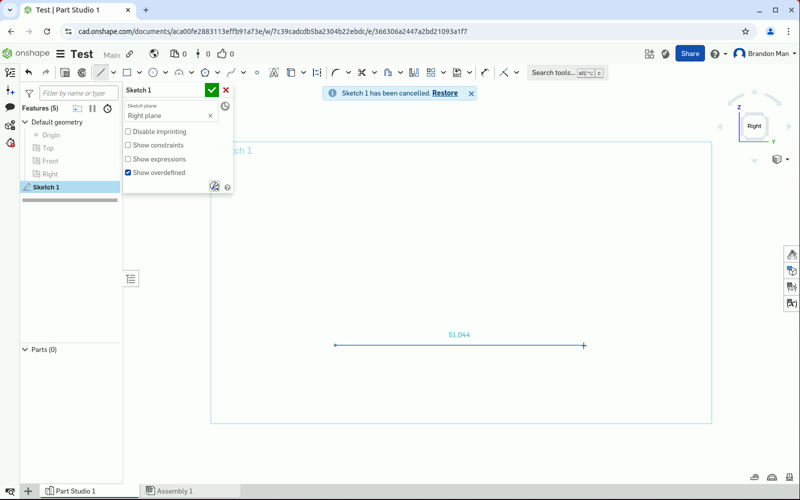
key_down(shift)
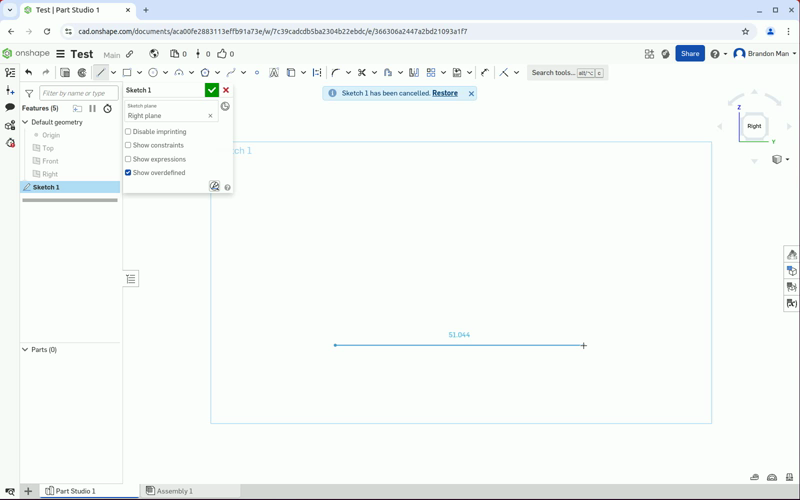
mouse_move(583, 282)
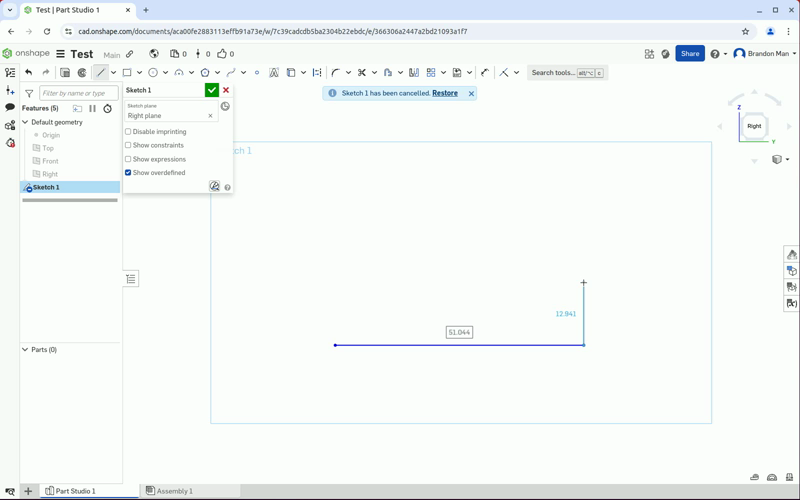
click(583, 282)
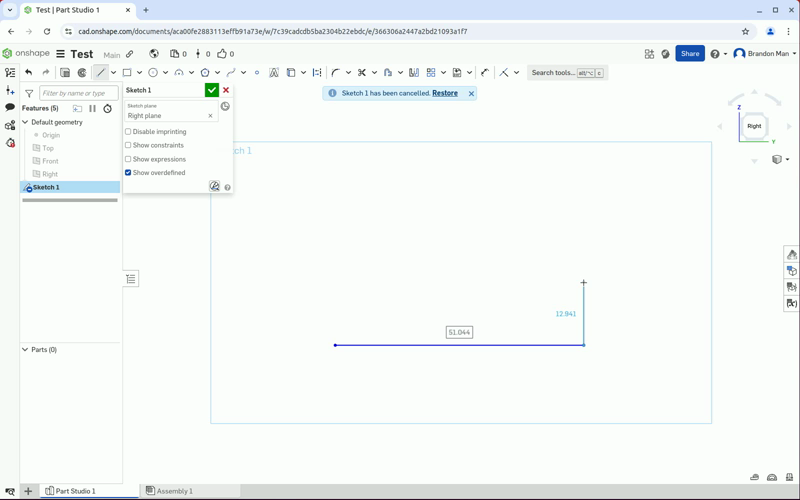
key_up(shift)
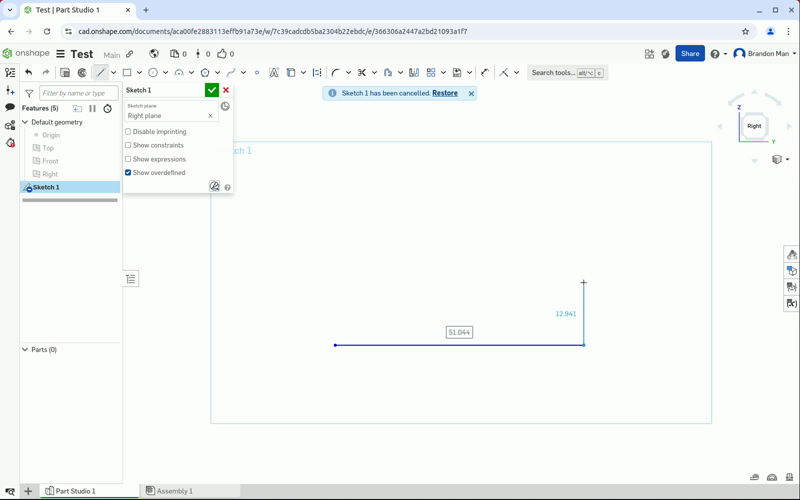
key_down(shift)
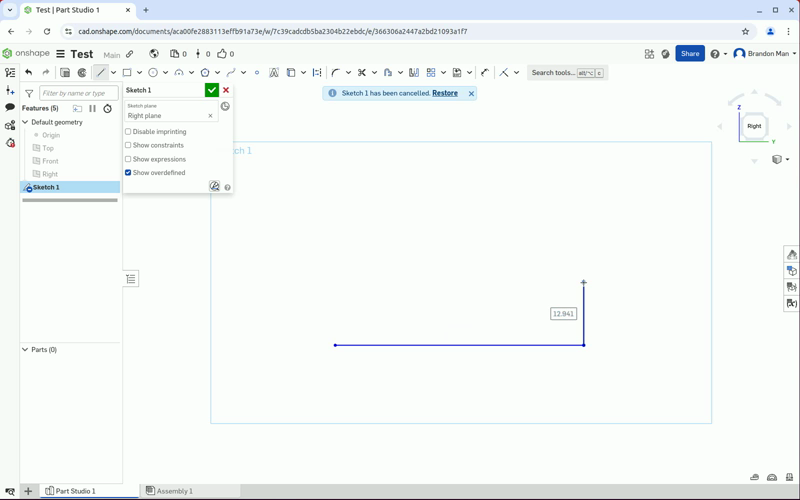
mouse_move(589, 282)
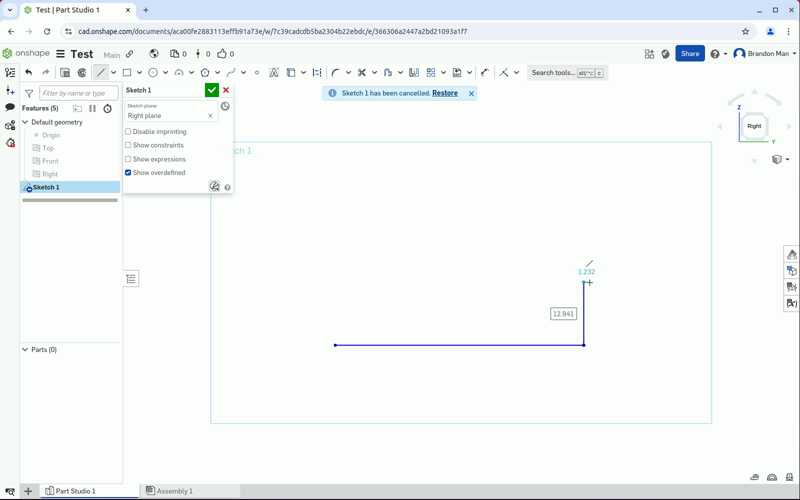
mouse_move(570, 282)
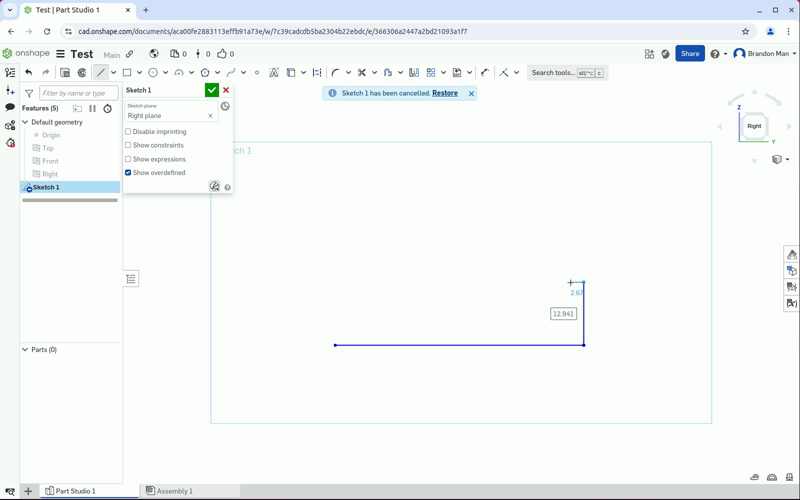
click(570, 282)
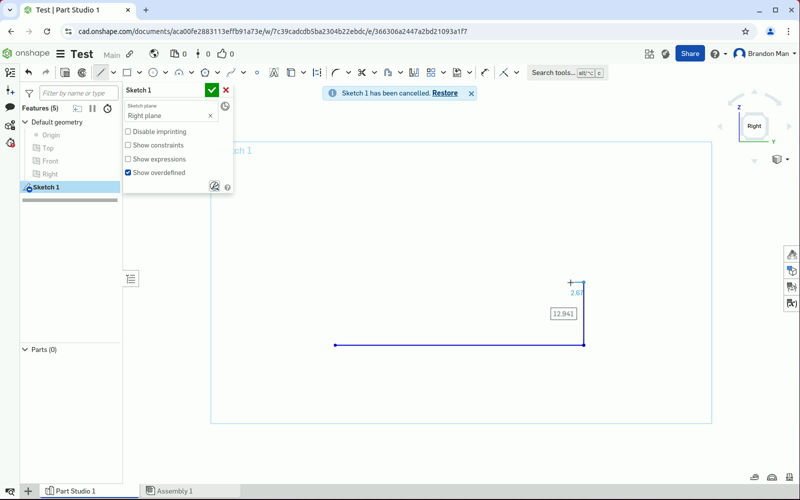
key_up(shift)
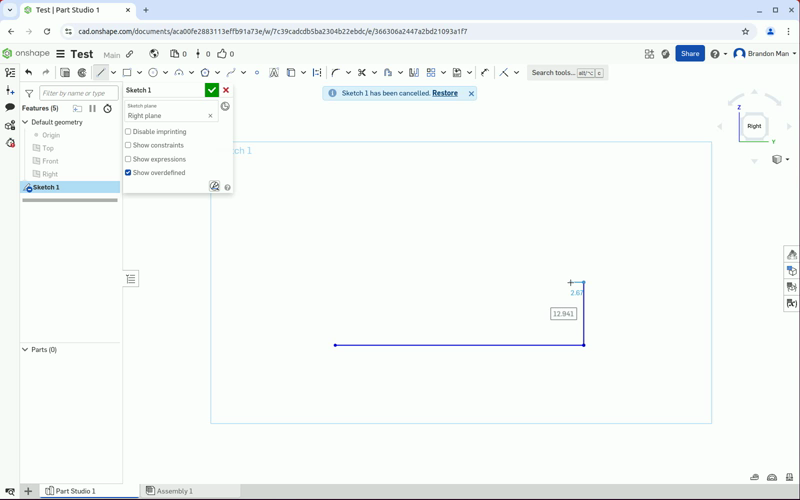
key_down(shift)
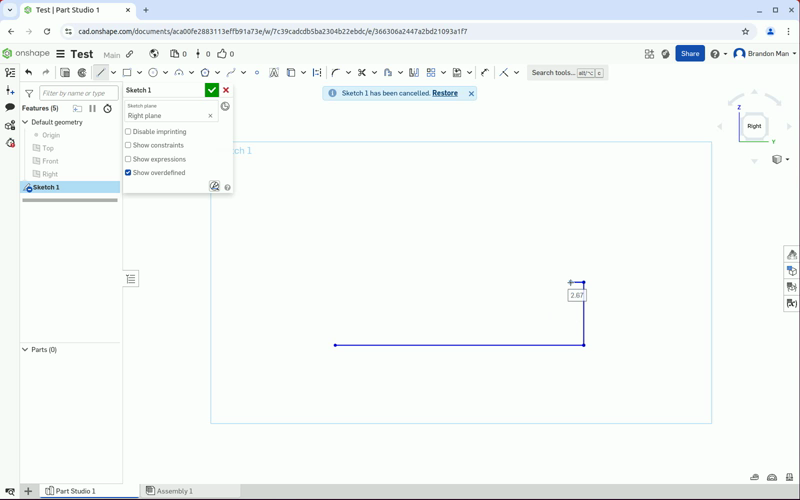
mouse_move(465, 300)
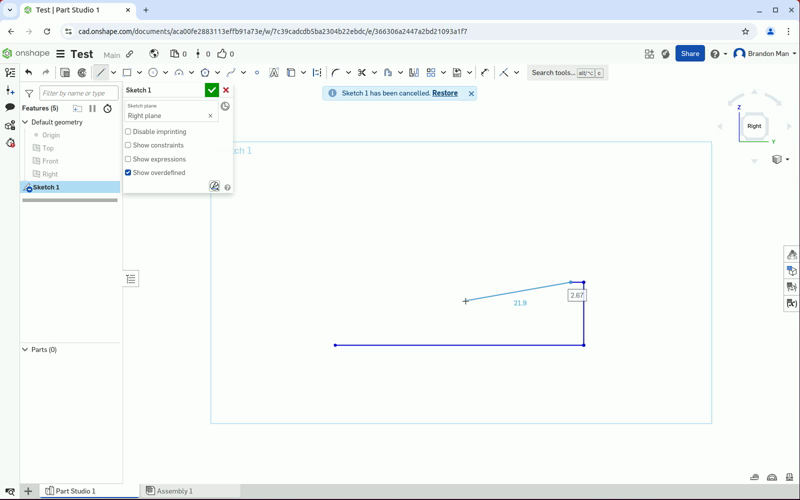
click(465, 300)
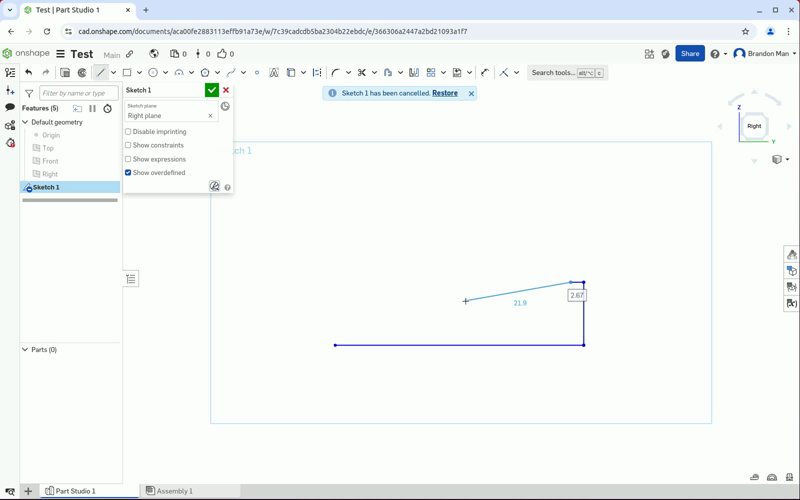
key_up(shift)
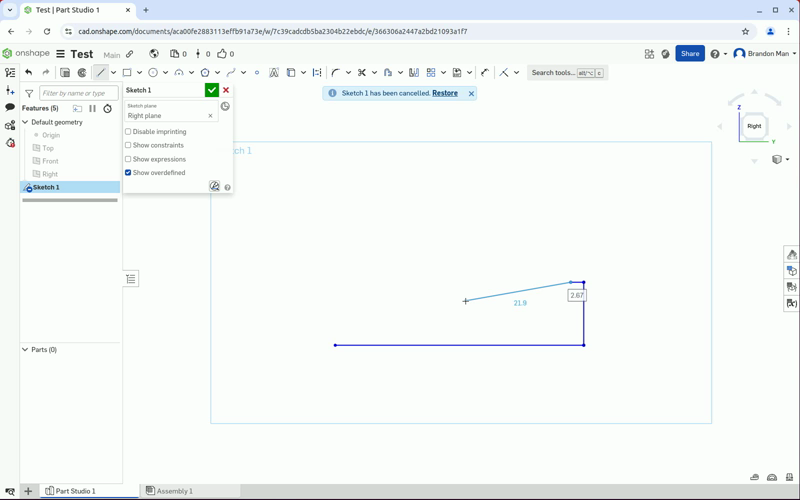
key_down(shift)
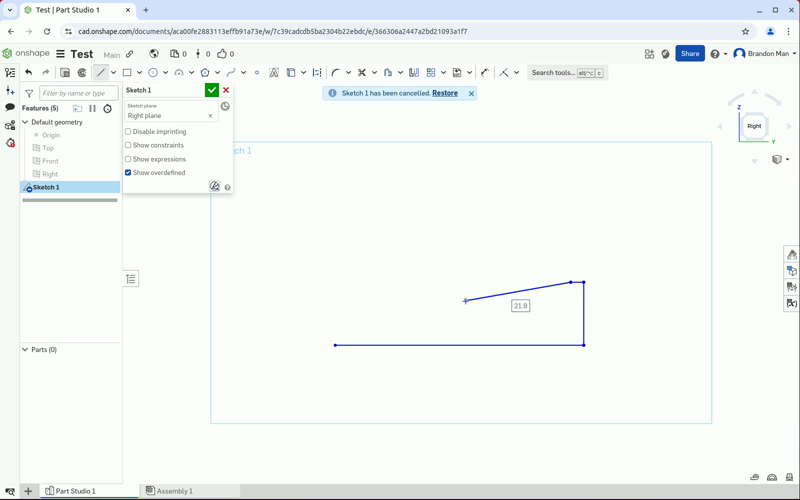
mouse_move(495, 300)
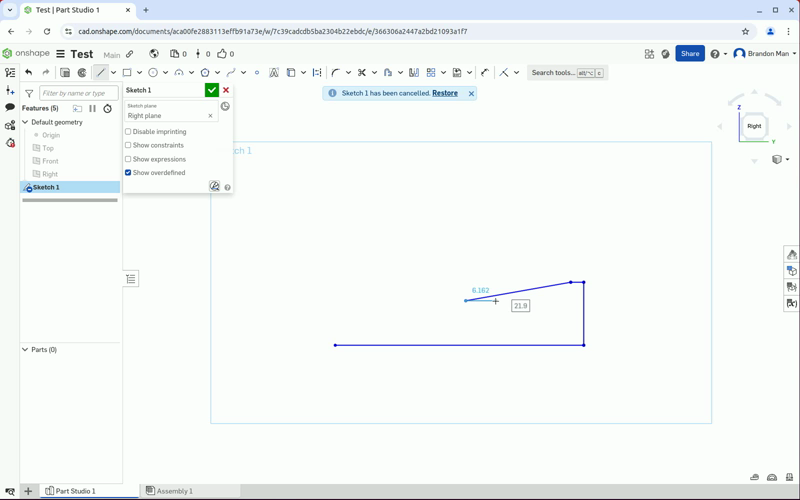
mouse_move(453, 300)
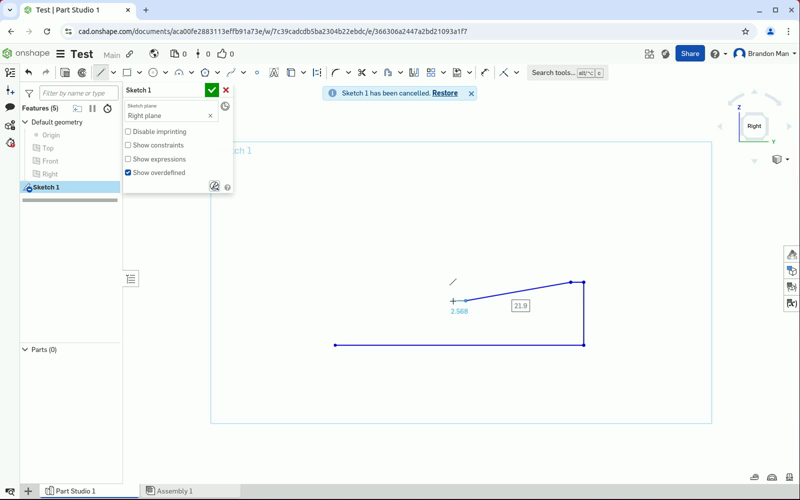
click(453, 300)
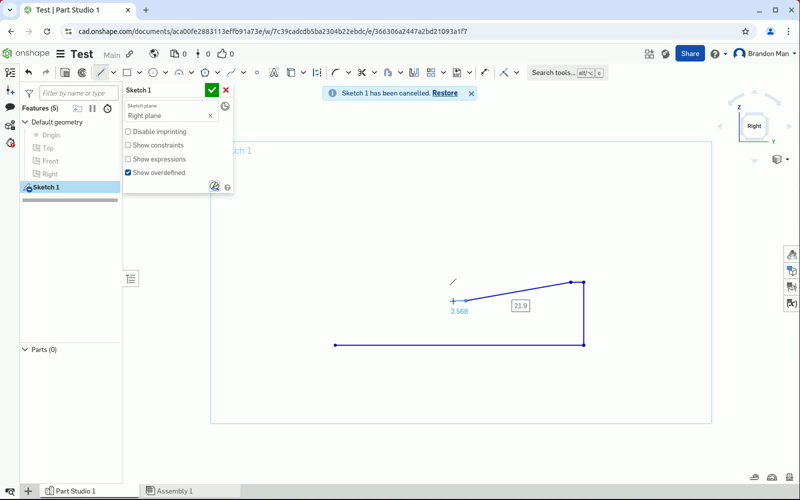
key_up(shift)
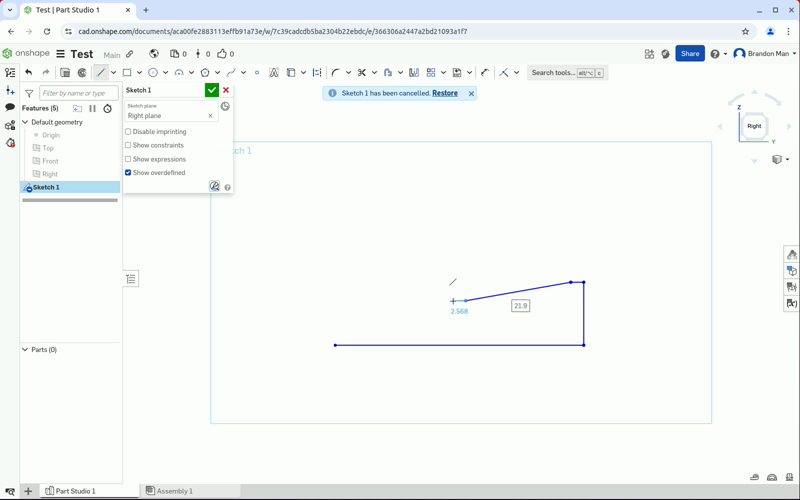
key_down(shift)
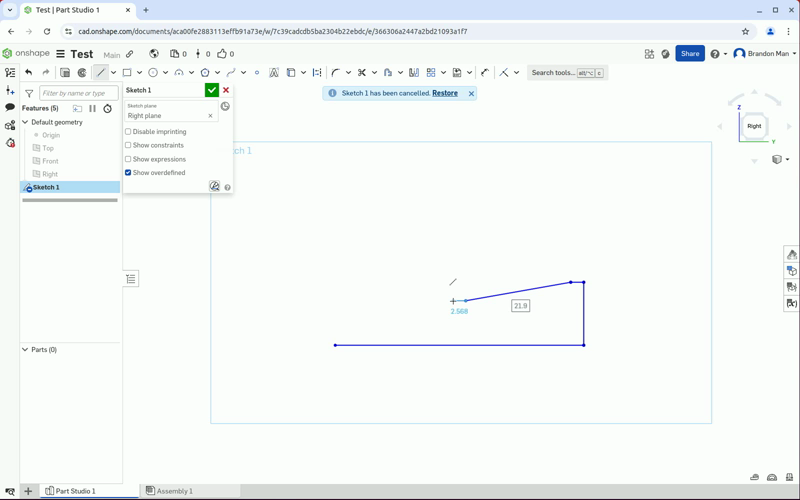
mouse_move(348, 282)
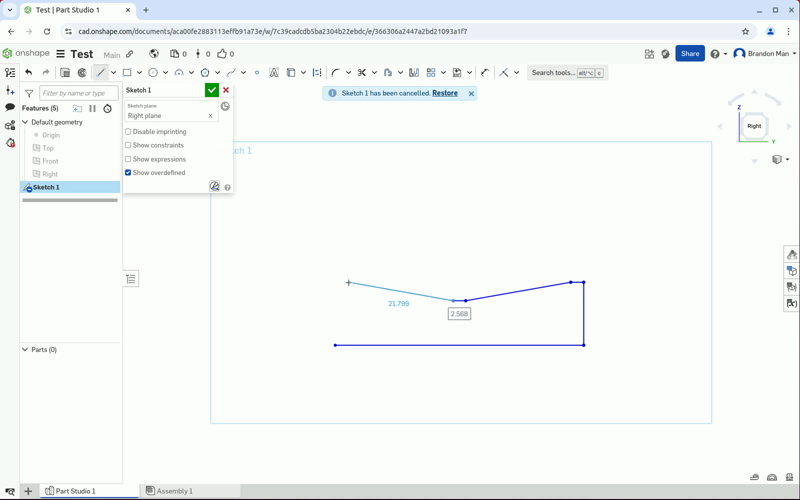
click(348, 282)
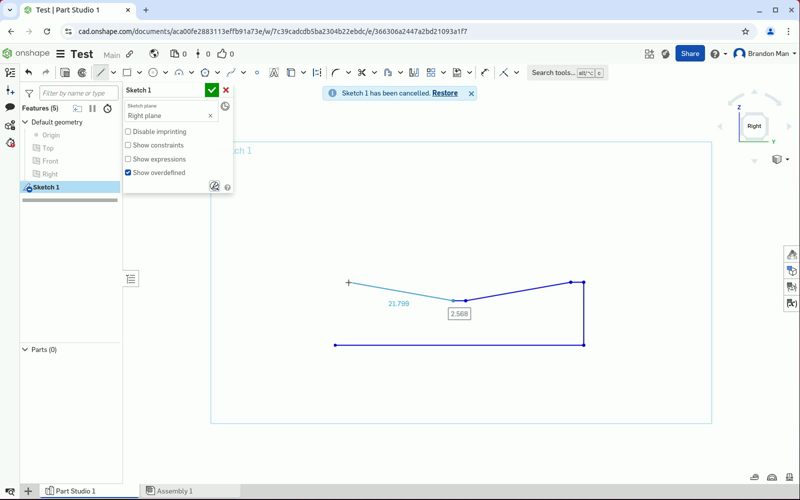
key_up(shift)
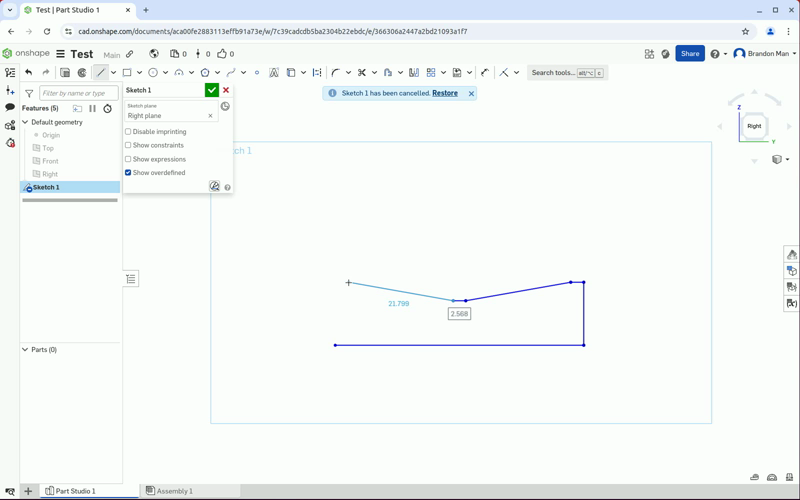
key_down(shift)
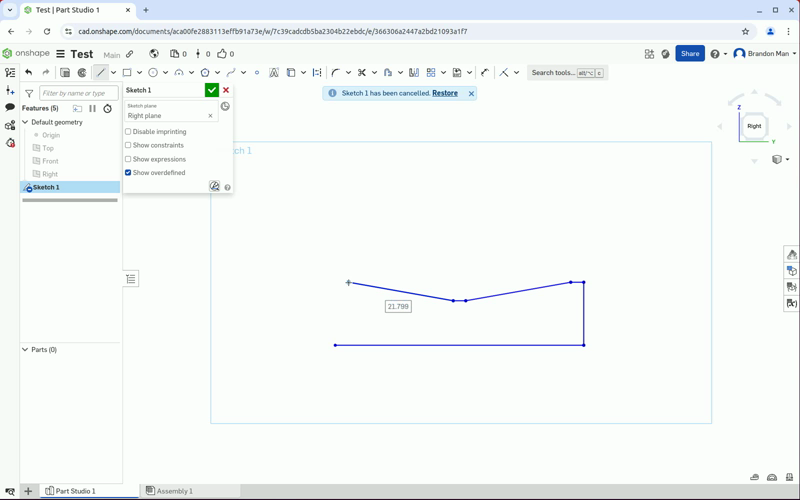
mouse_move(378, 282)
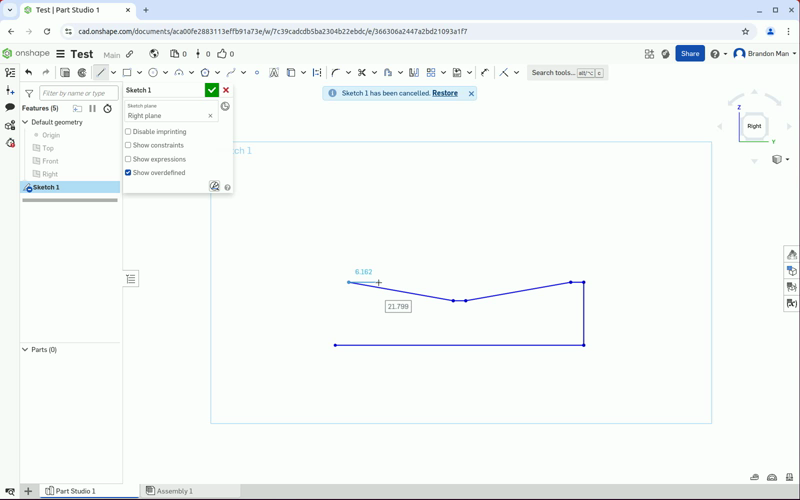
mouse_move(335, 282)
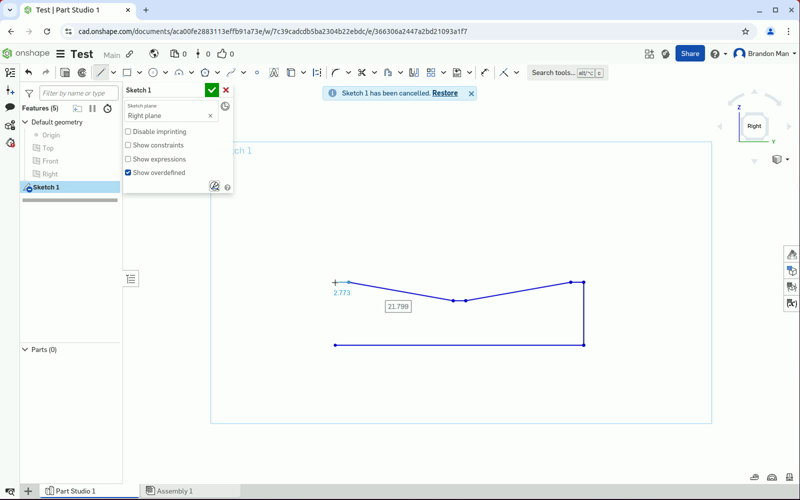
click(335, 282)
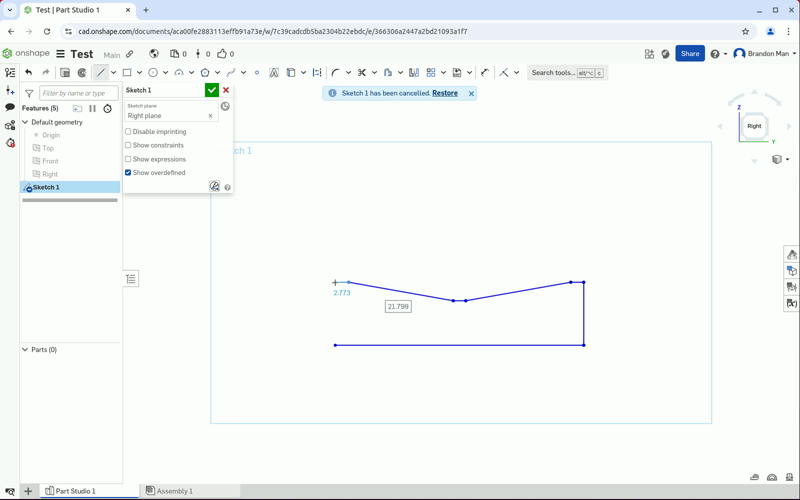
key_up(shift)
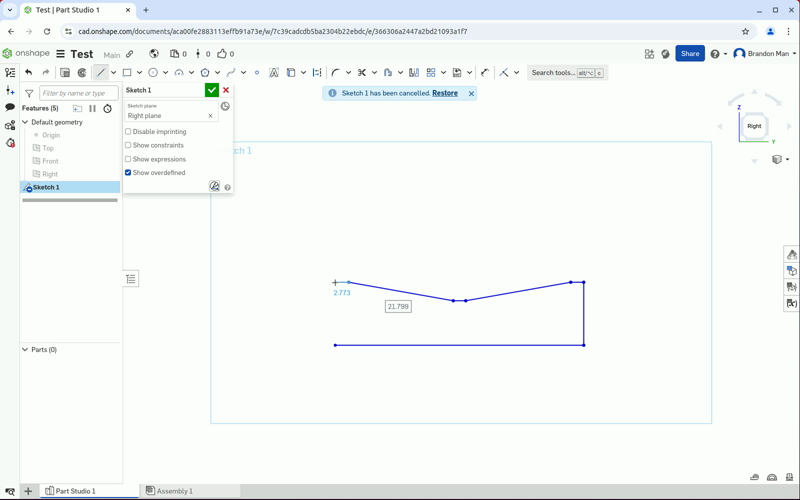
key_down(shift)
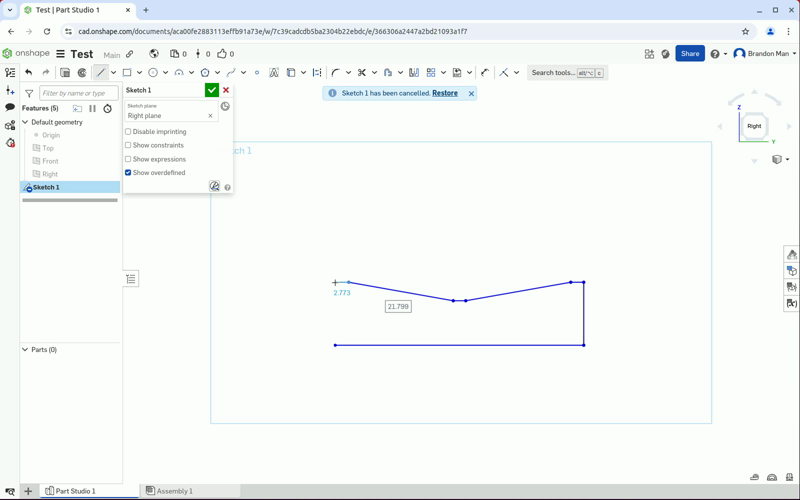
mouse_move(335, 345)
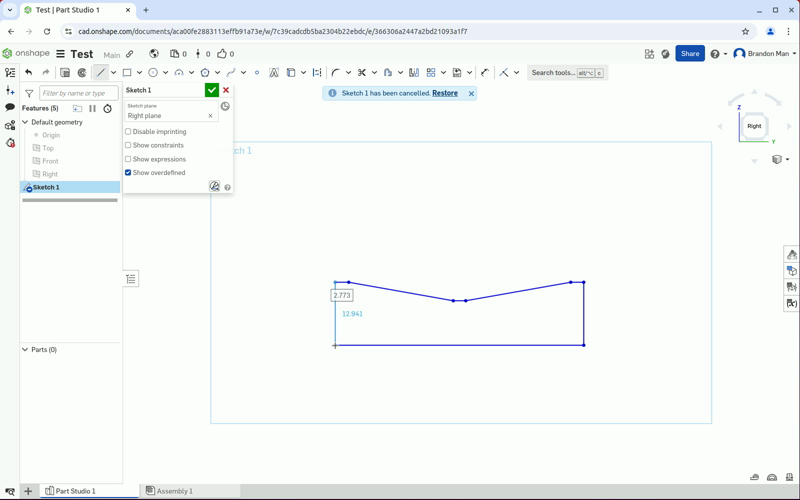
key_up(shift)
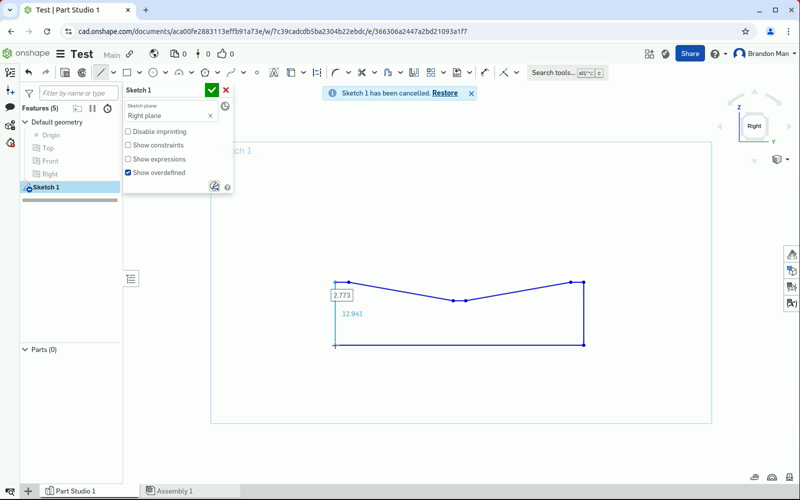
click(335, 345)
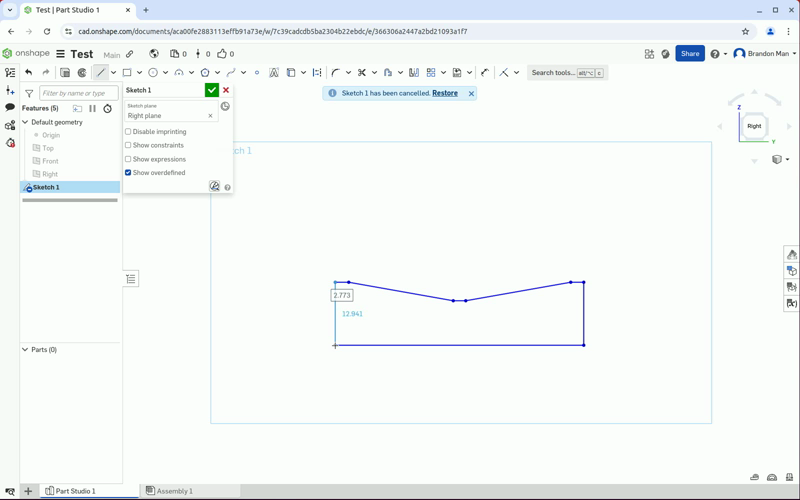
key(esc)
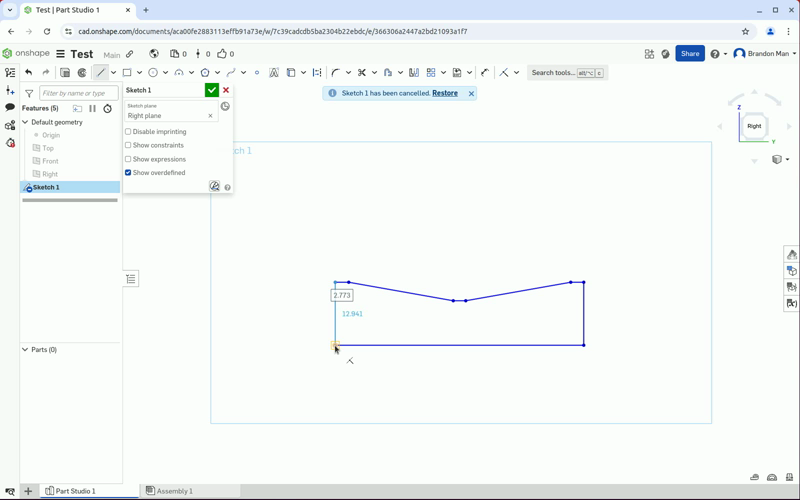
mouse_move(391, 305)
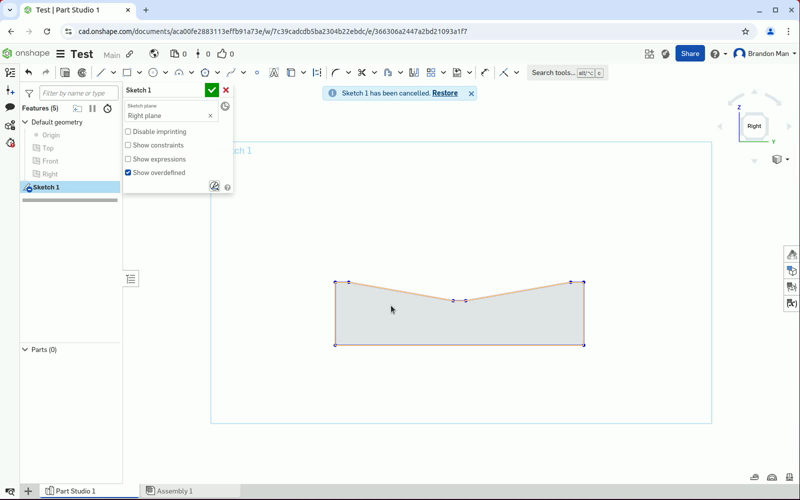
click(391, 305)
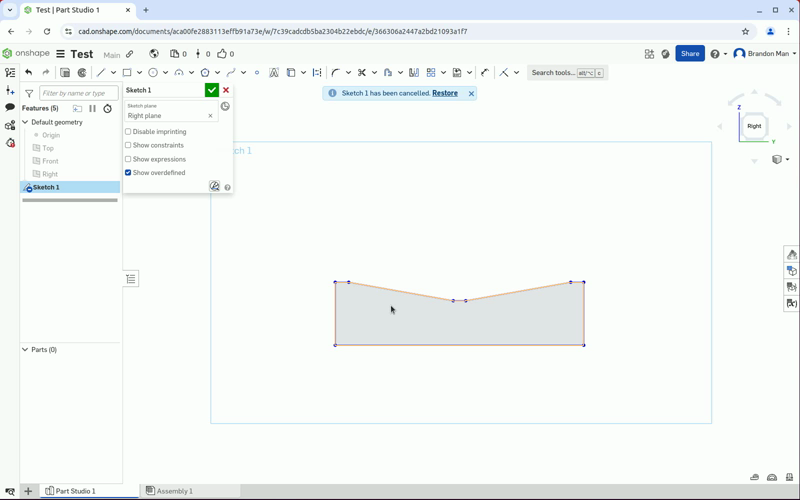
mouse_move(73, 352)
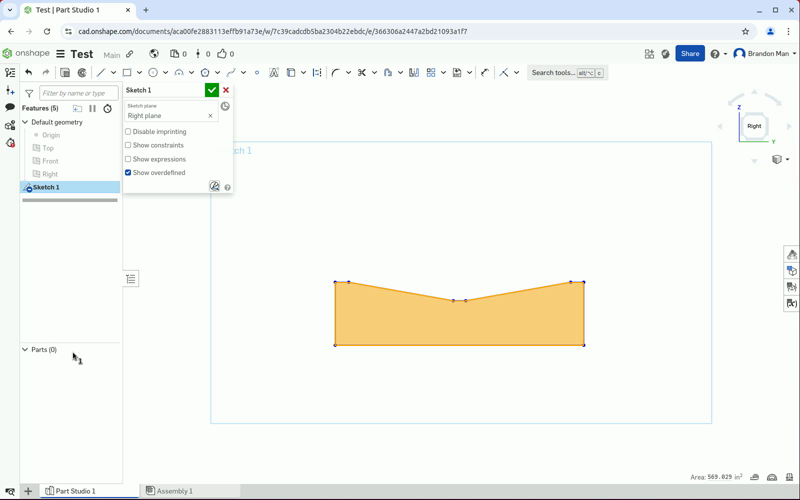
key(shift+y)
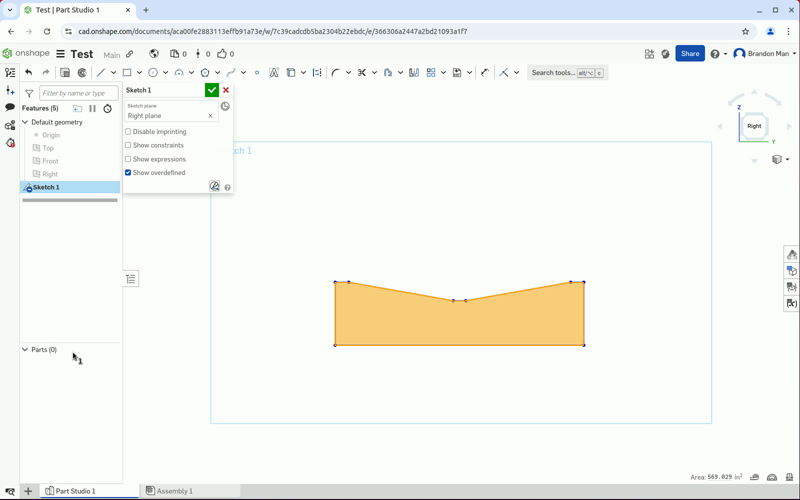
key(shift+e)
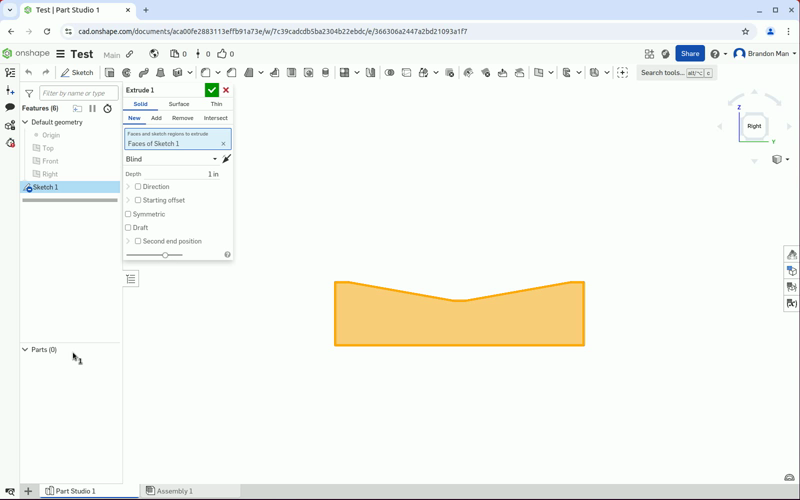
mouse_move(143, 106)
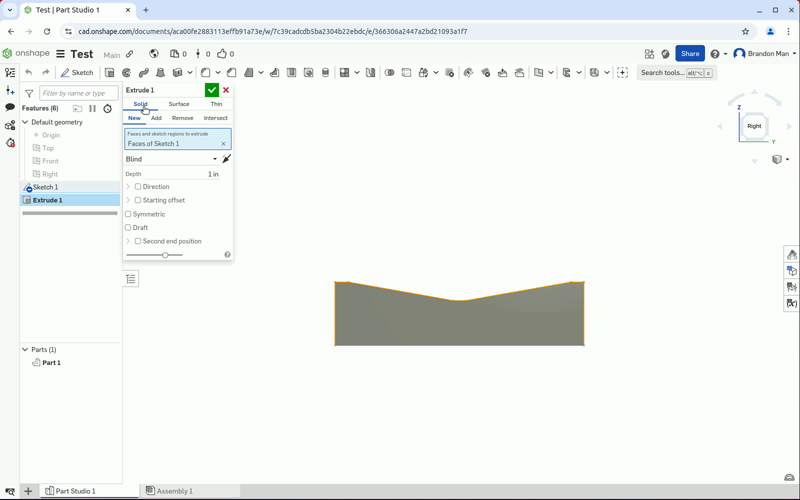
click(143, 106)
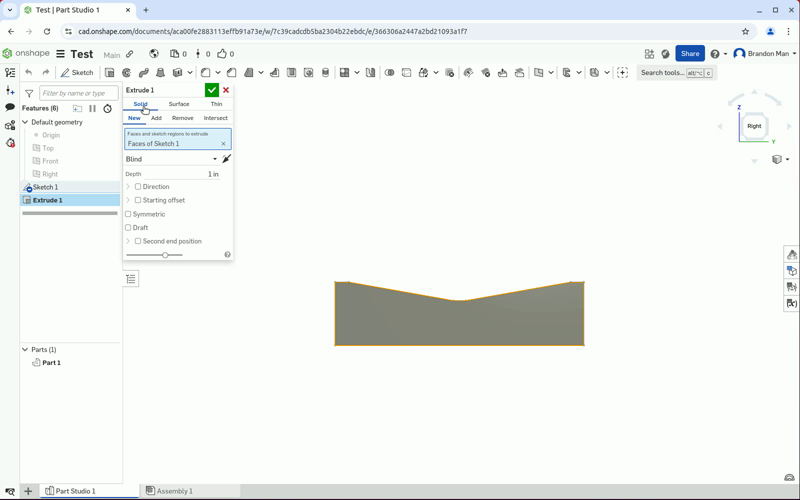
mouse_move(137, 120)
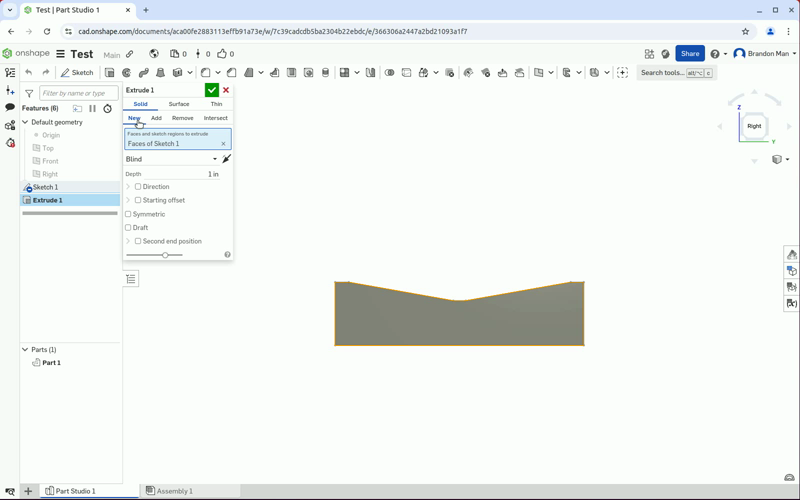
click(137, 120)
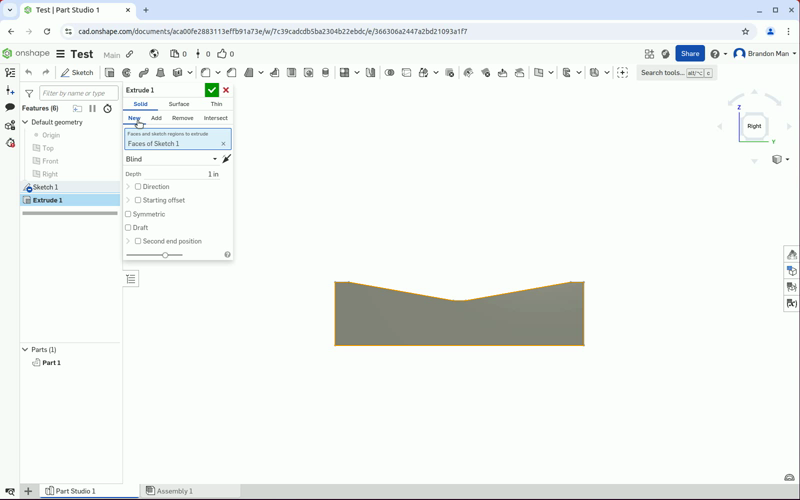
key(tab, 4)
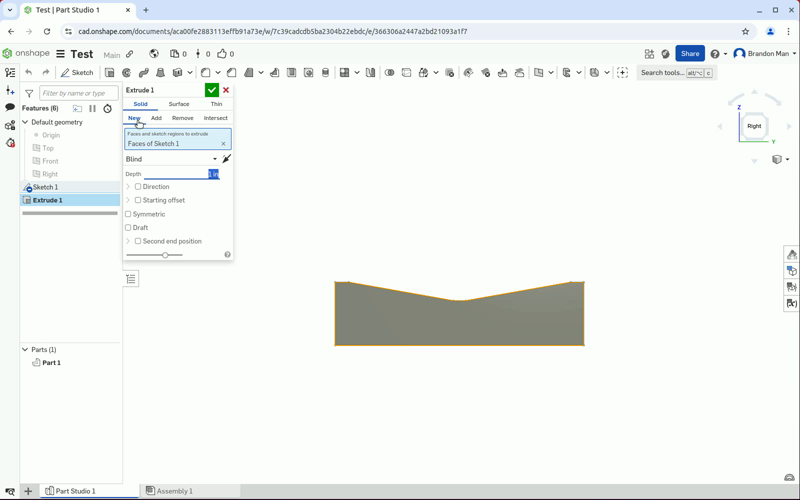
text(56.326)
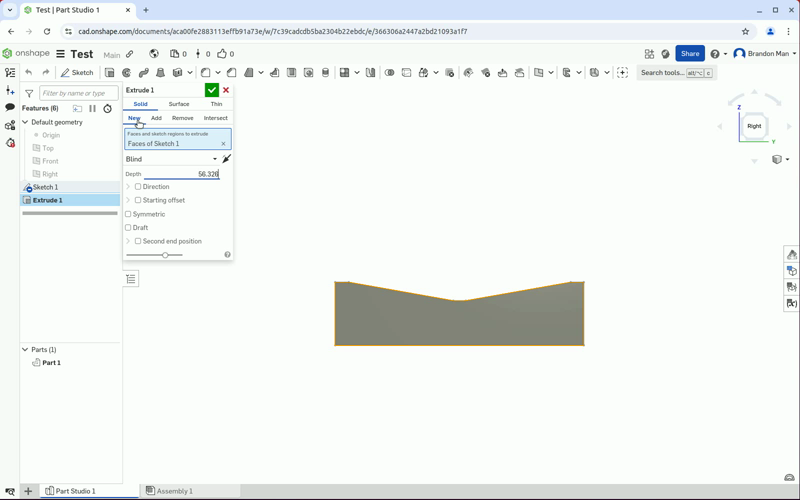
key(tab, 3)
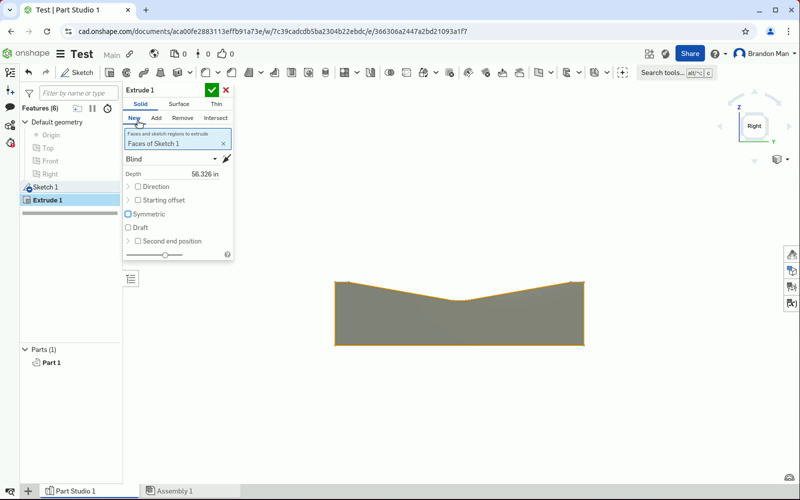
key(space)
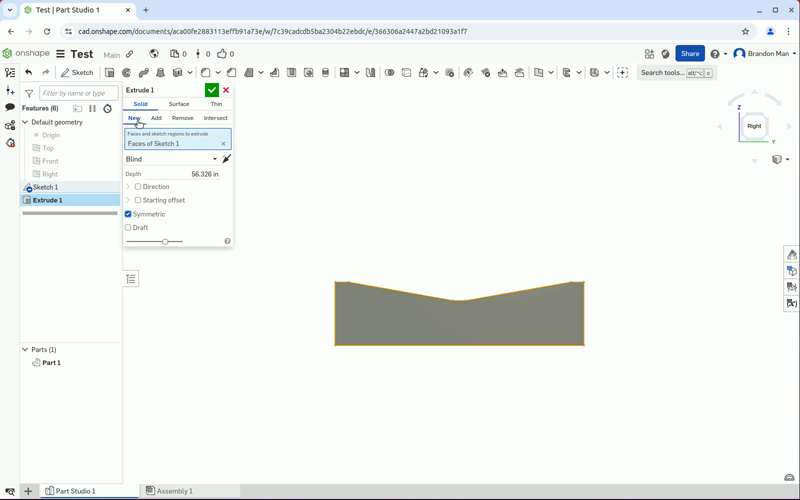
key(enter)
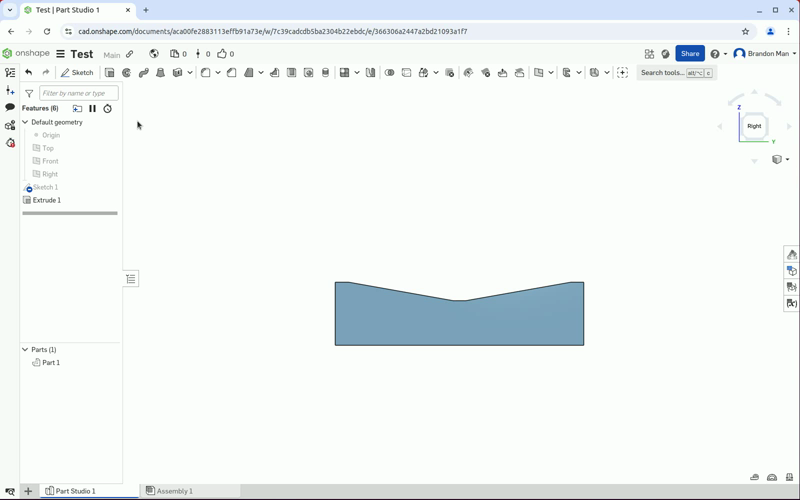
key(shift+h)
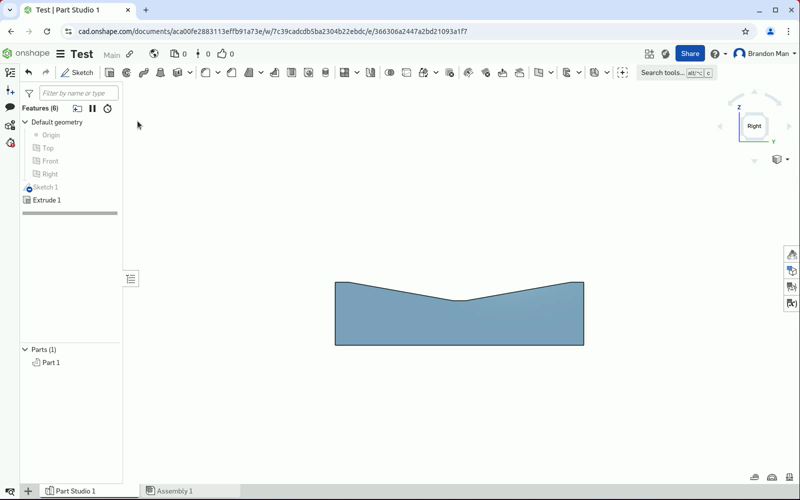
key(shift+h)
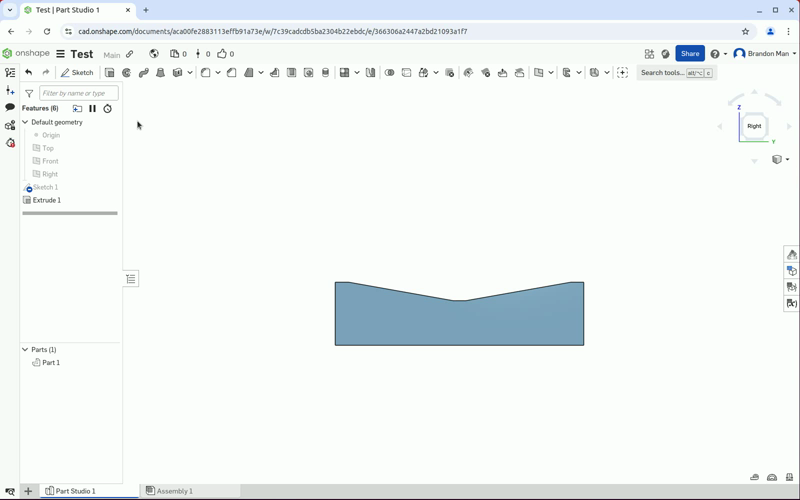
mouse_move(73, 189)
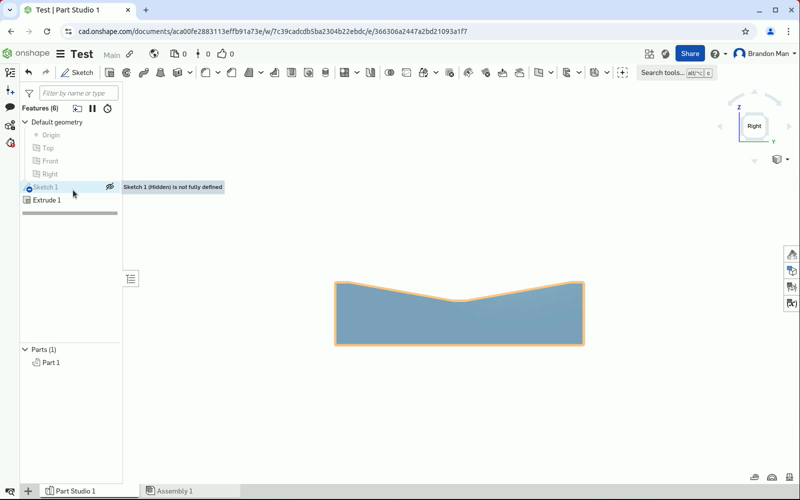
click(73, 189)
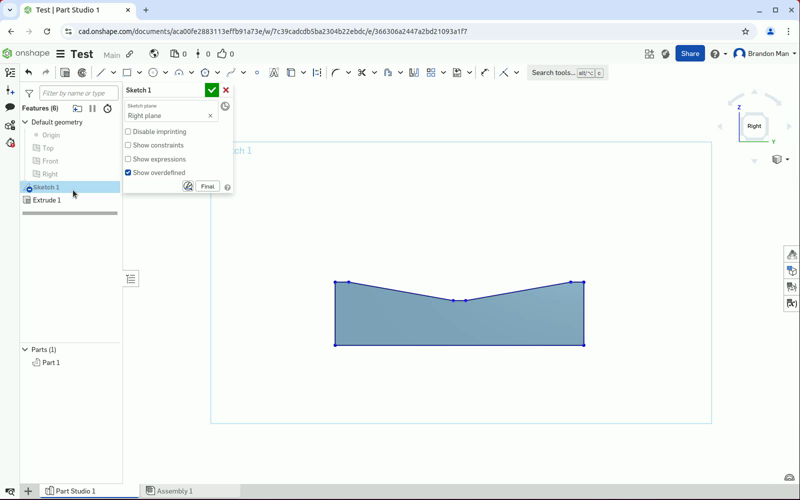
mouse_move(229, 92)
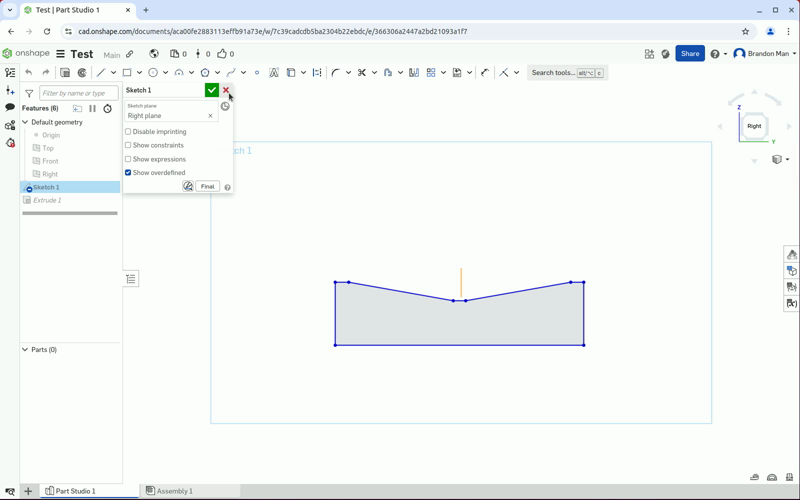
click(229, 92)
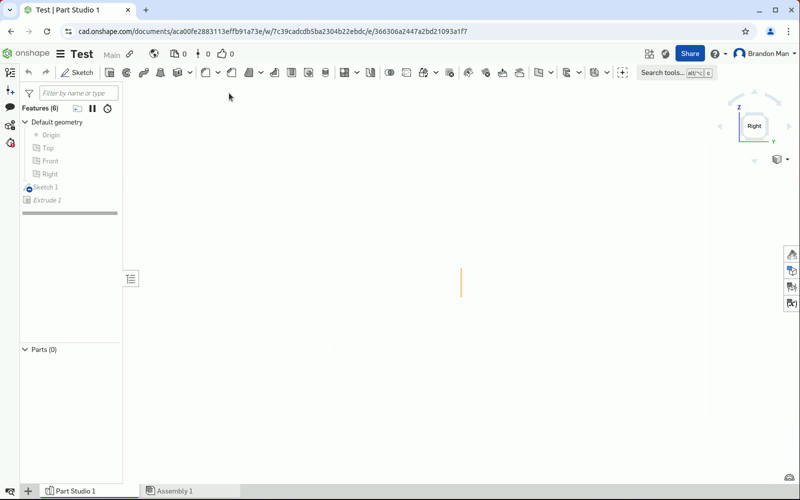
mouse_move(73, 352)
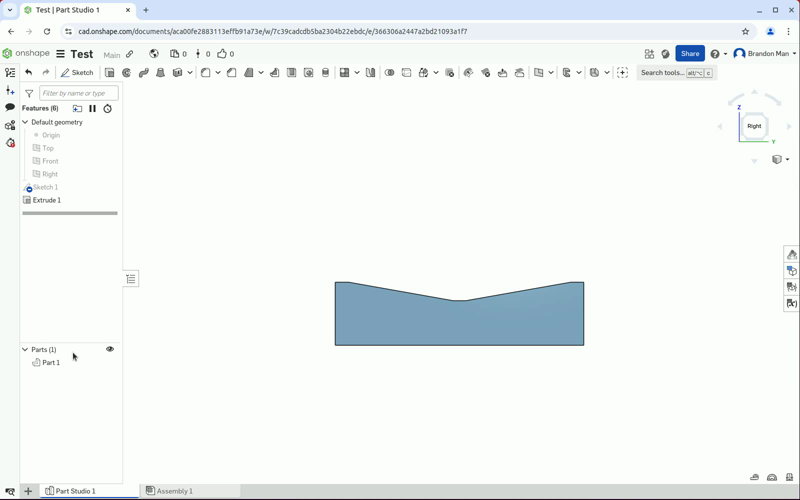
key(y)
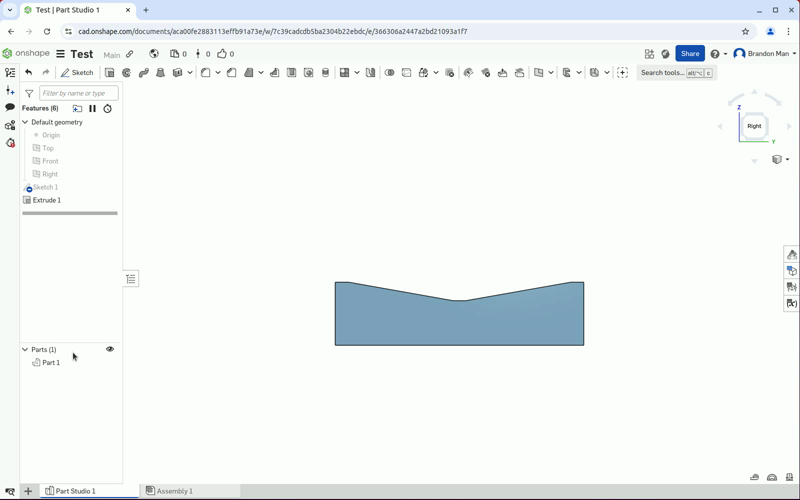
key(shift+p)
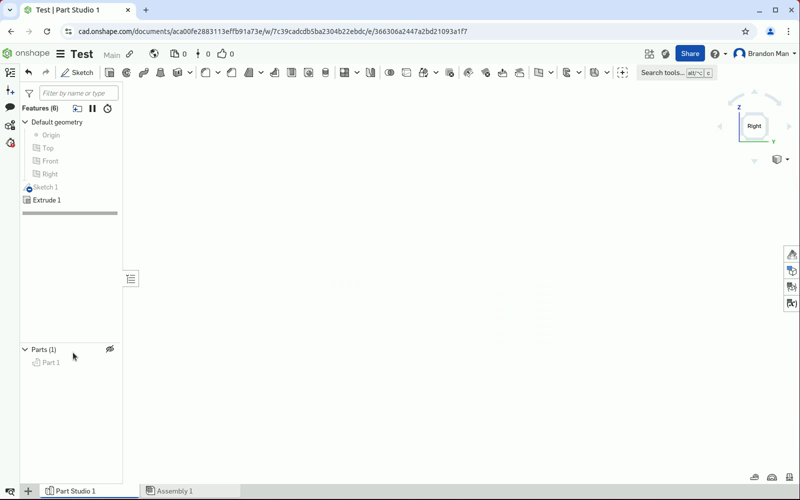
key(space)
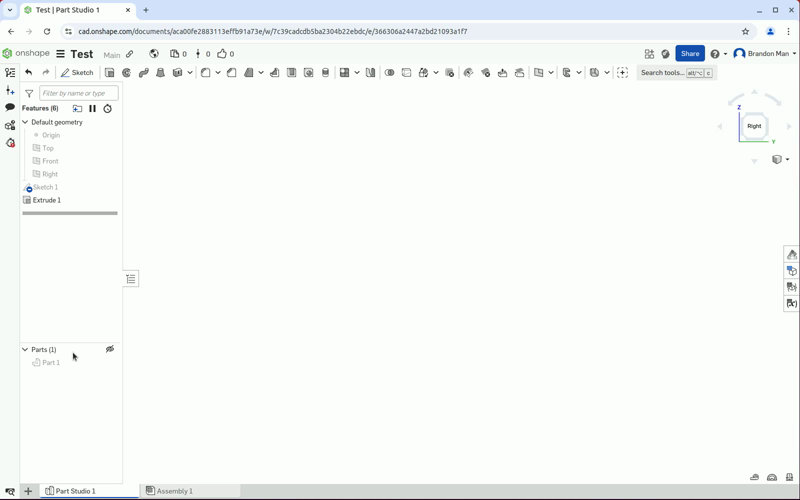
key_down(shift)
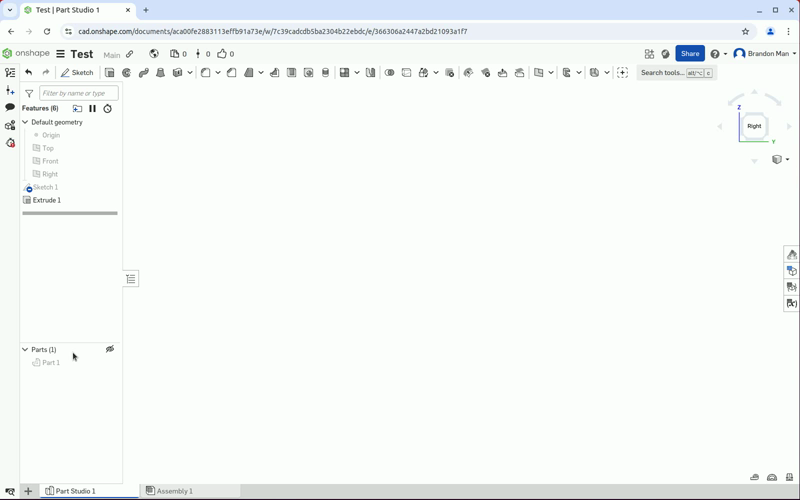
key(right)
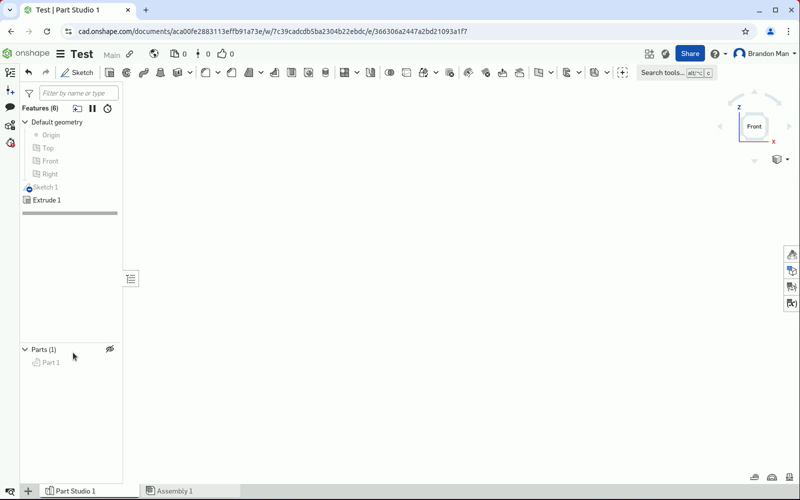
key_up(shift)
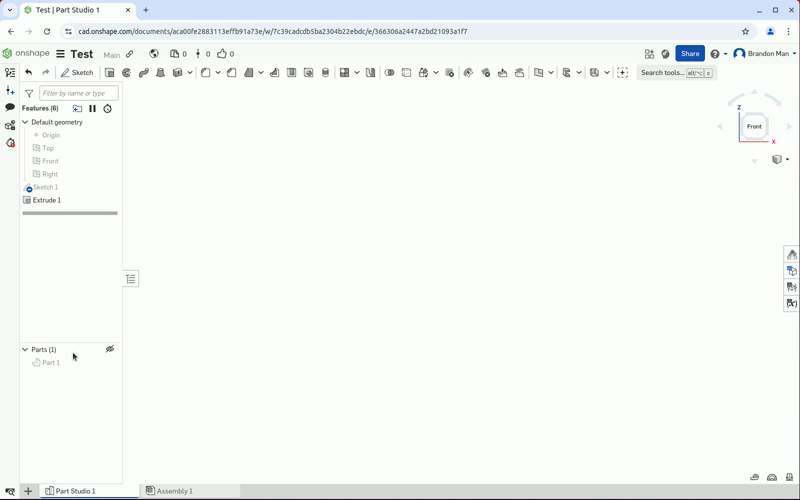
mouse_move(73, 352)
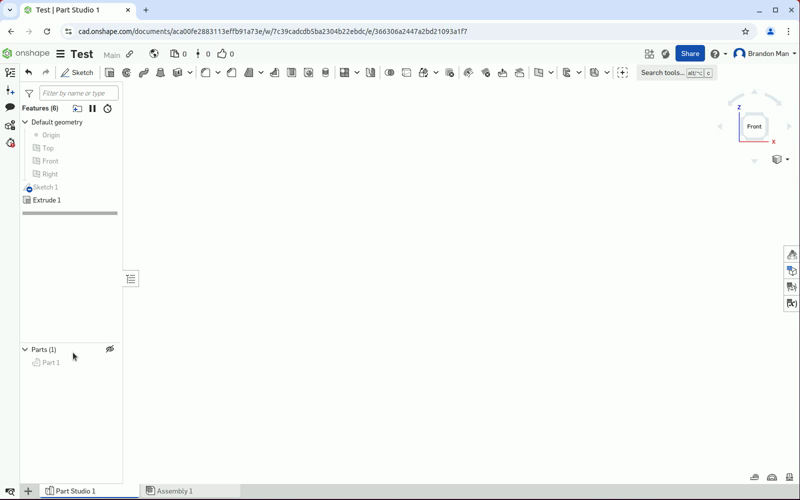
key(shift+y)
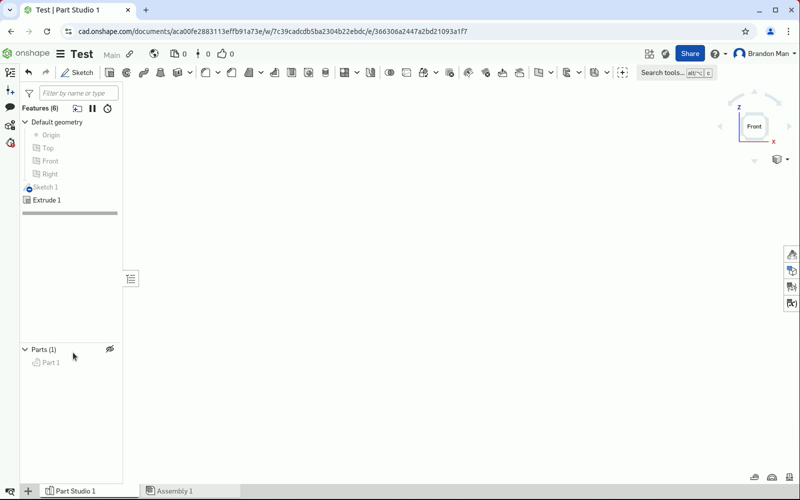
key(shift+s)
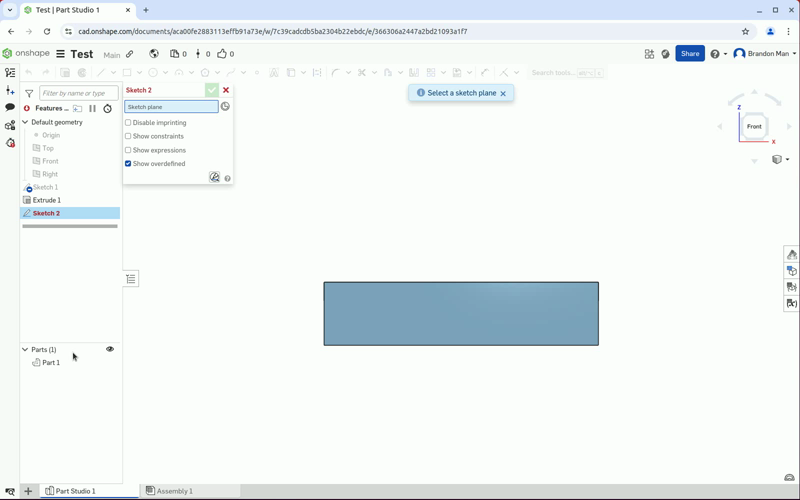
mouse_move(73, 163)
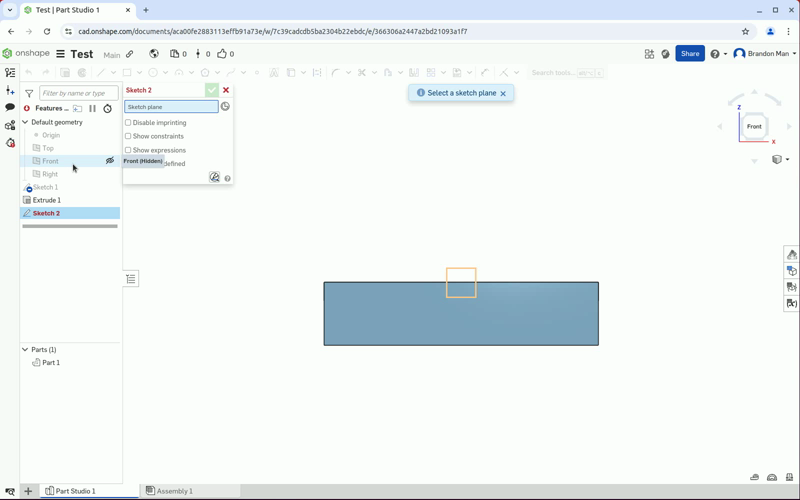
click(73, 163)
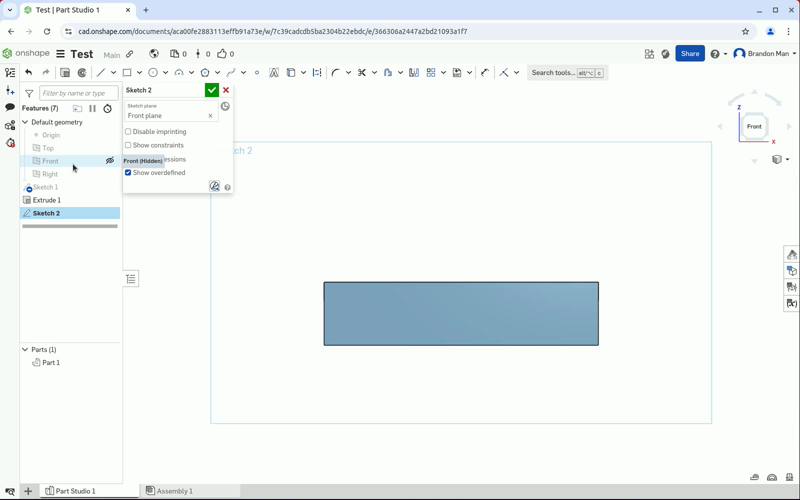
mouse_move(73, 352)
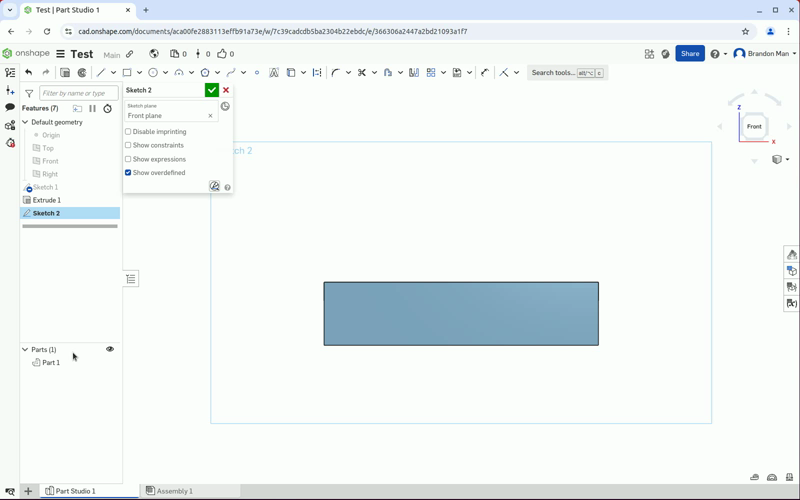
key(y)
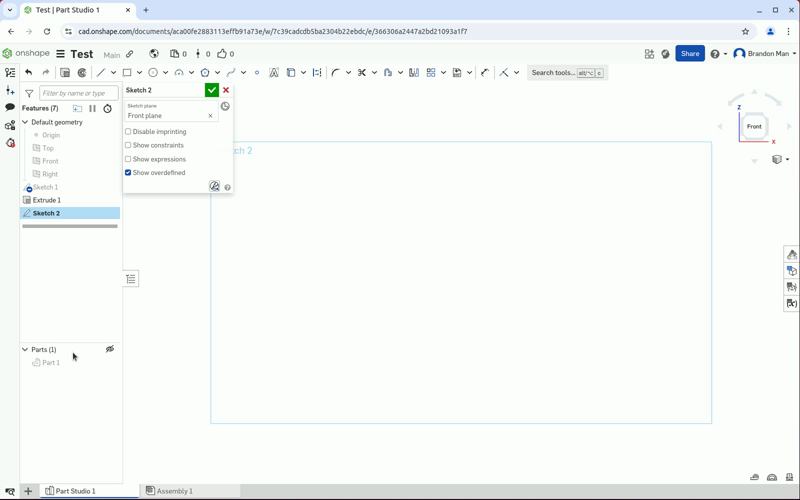
key(l)
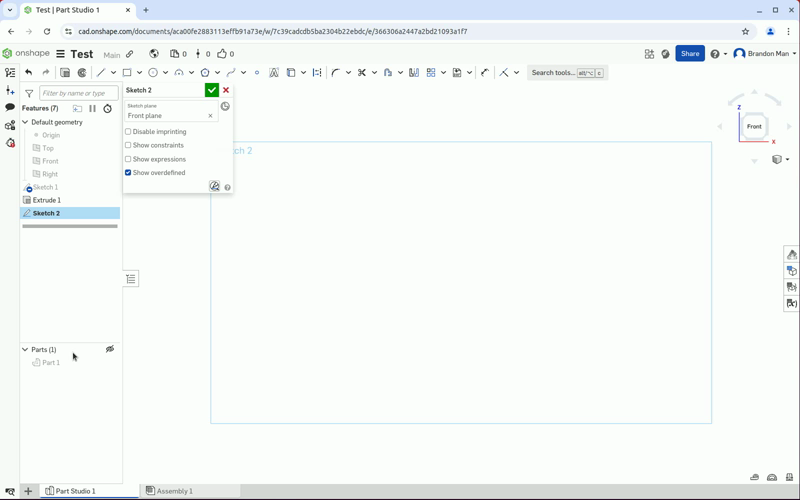
key_down(shift)
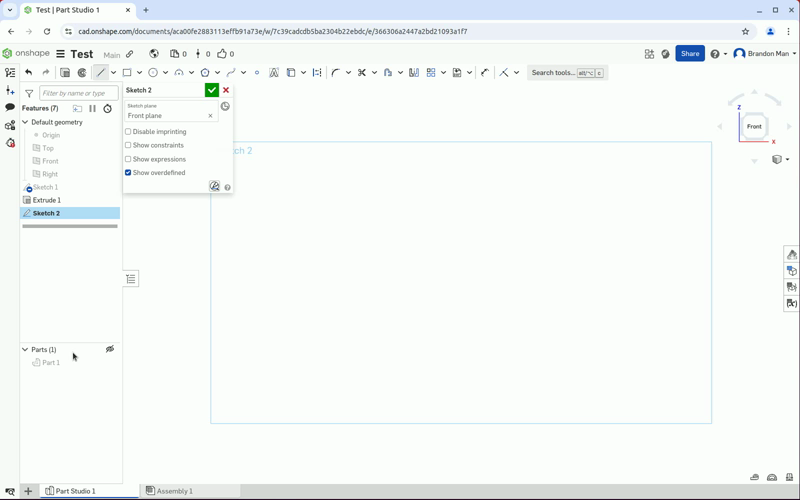
mouse_move(379, 345)
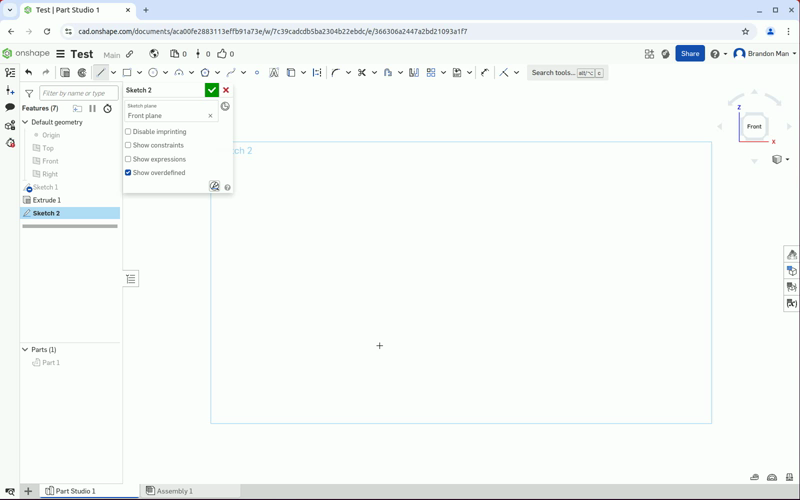
click(379, 345)
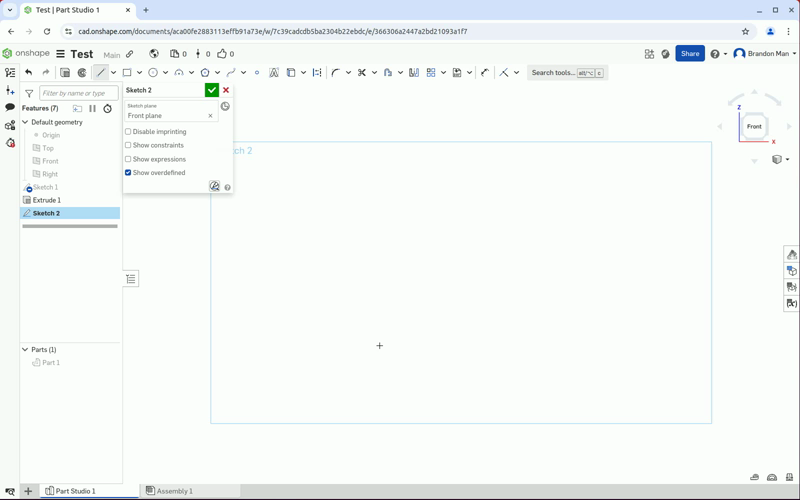
key_up(shift)
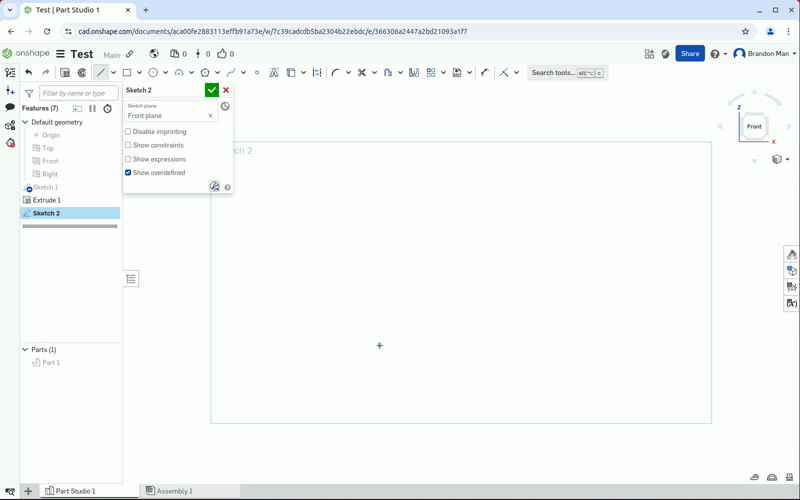
key_down(shift)
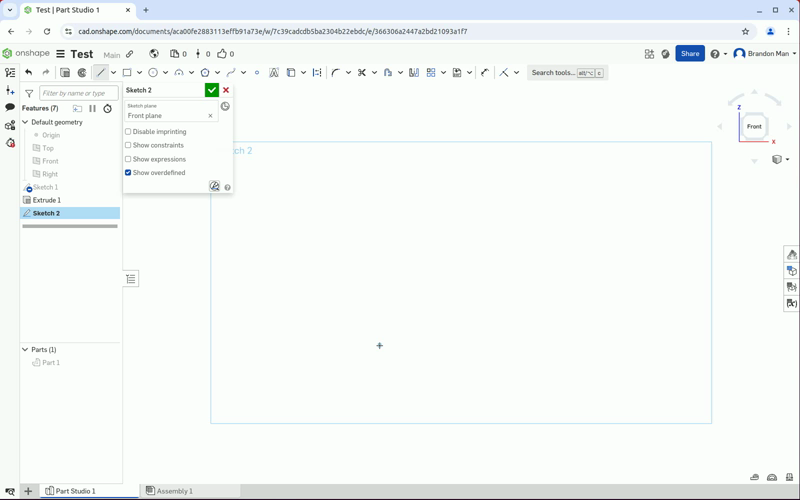
mouse_move(461, 345)
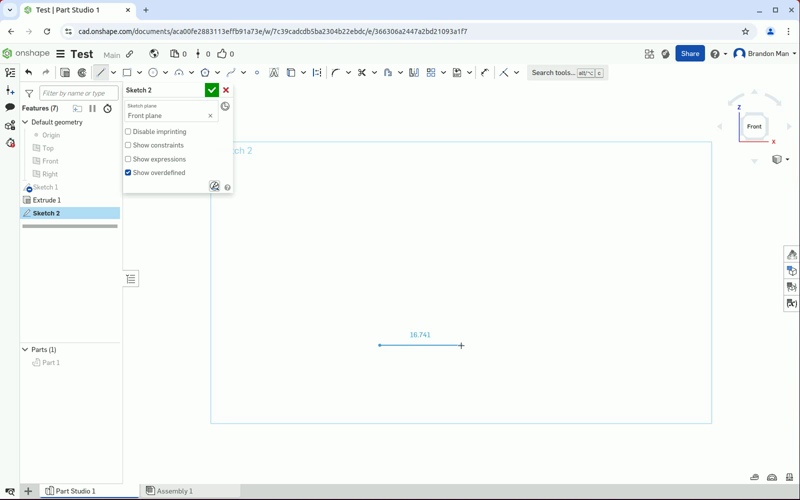
click(461, 345)
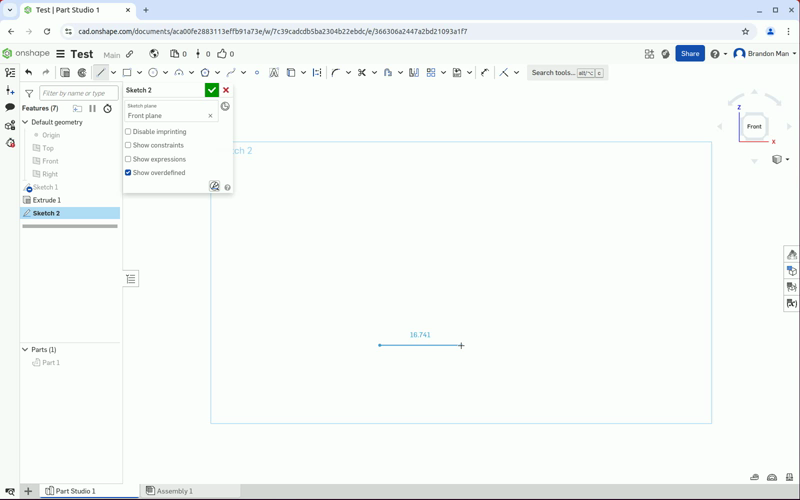
key_up(shift)
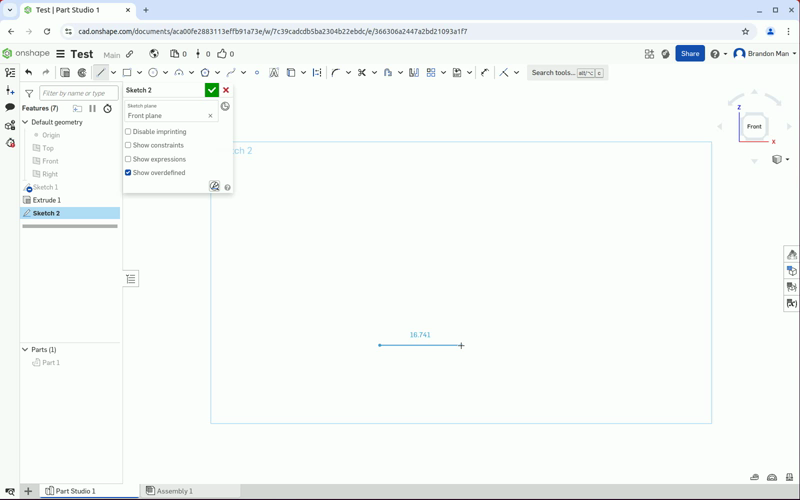
key_down(shift)
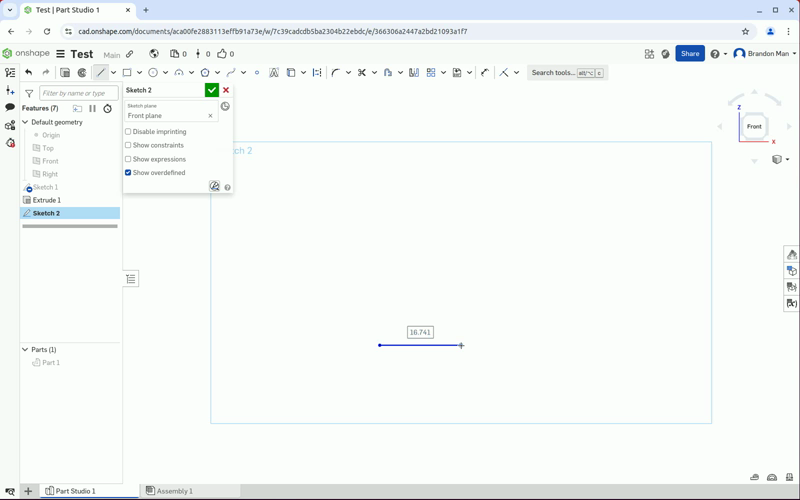
mouse_move(491, 345)
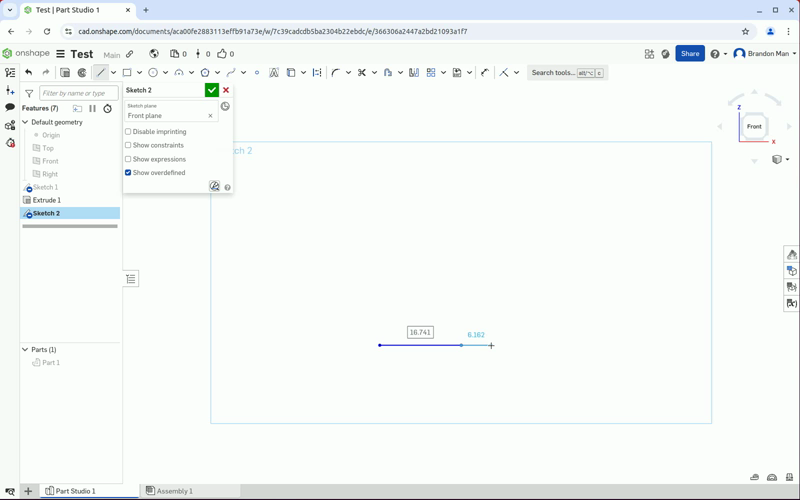
mouse_move(461, 301)
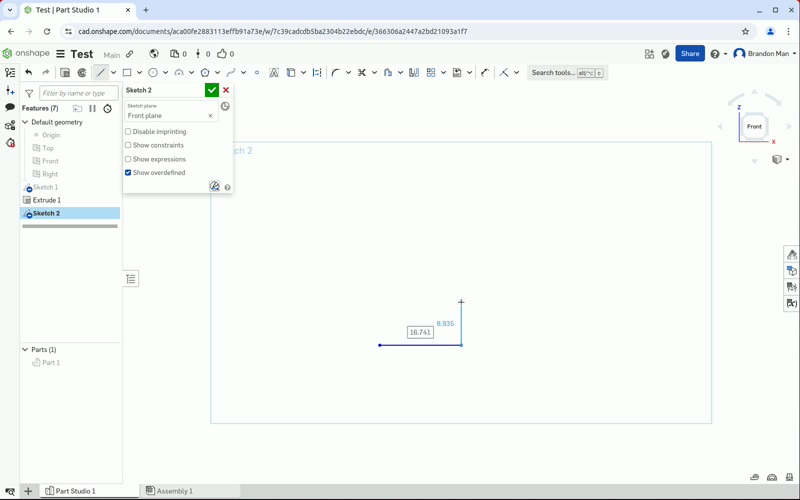
click(461, 301)
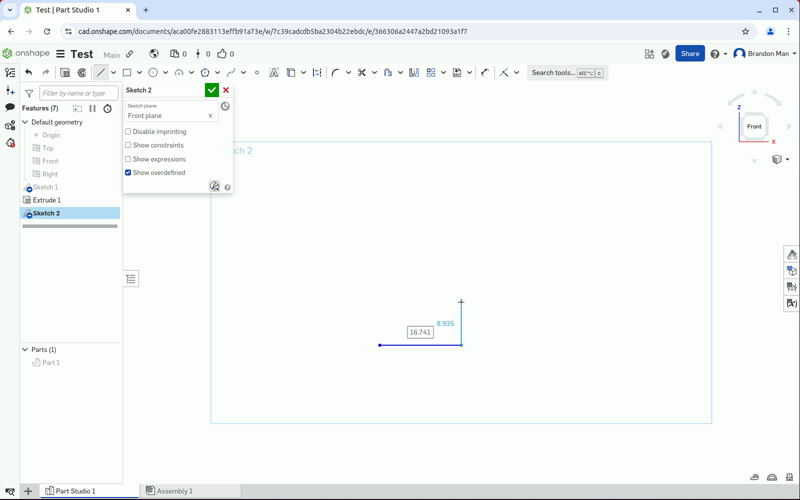
key_up(shift)
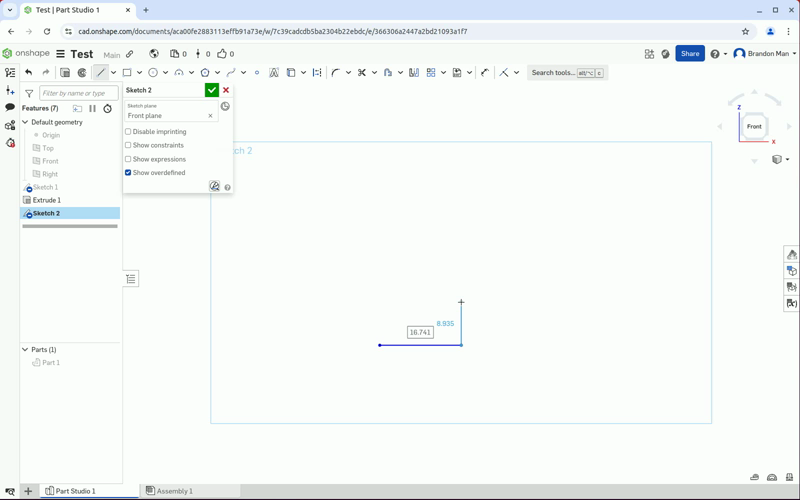
key_down(shift)
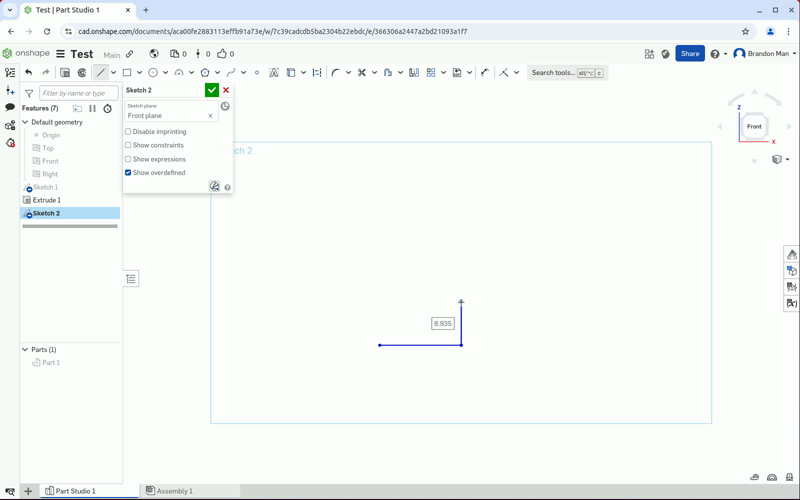
mouse_move(491, 301)
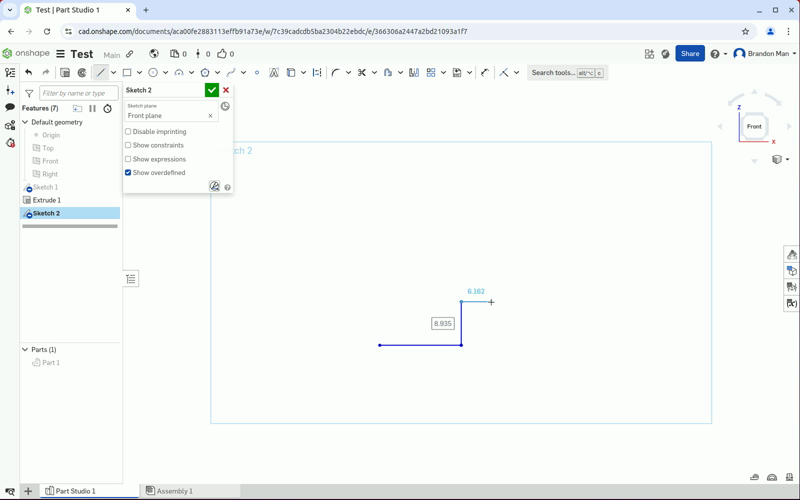
mouse_move(404, 301)
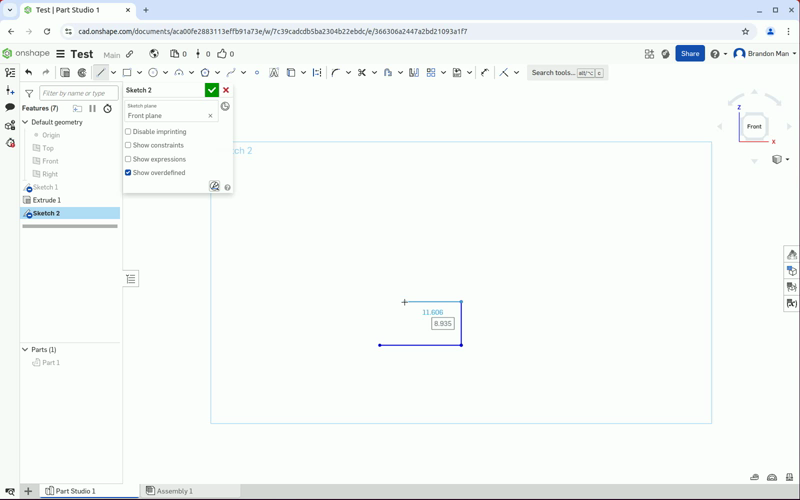
click(404, 301)
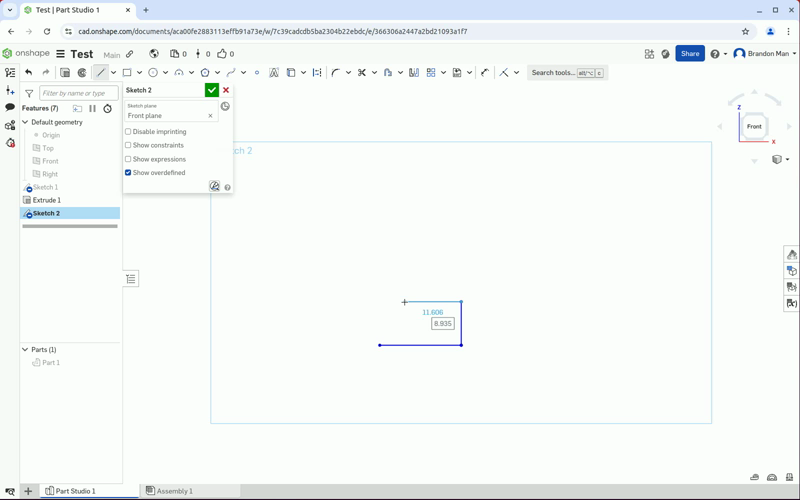
key_up(shift)
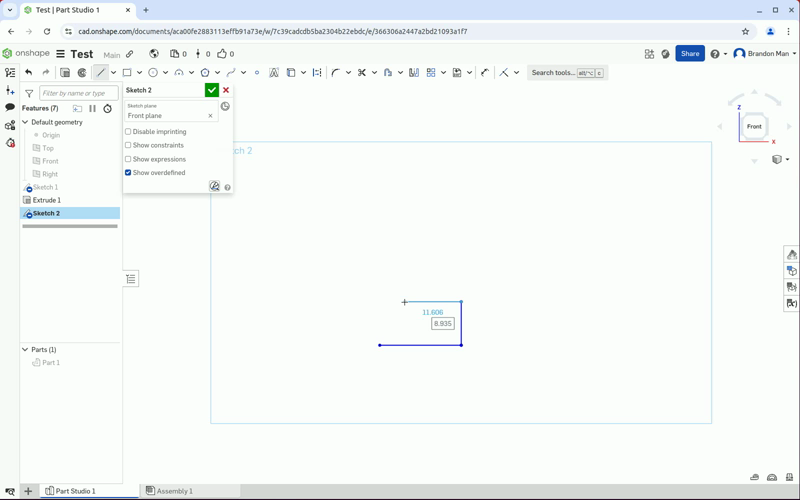
key_down(shift)
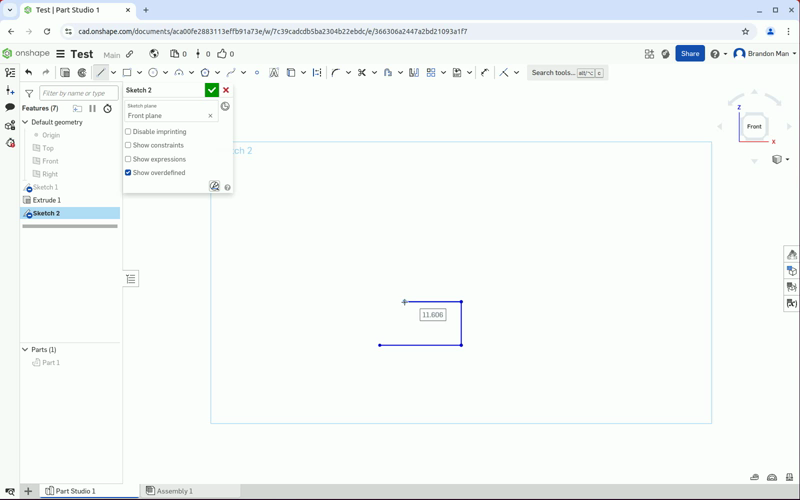
mouse_move(434, 301)
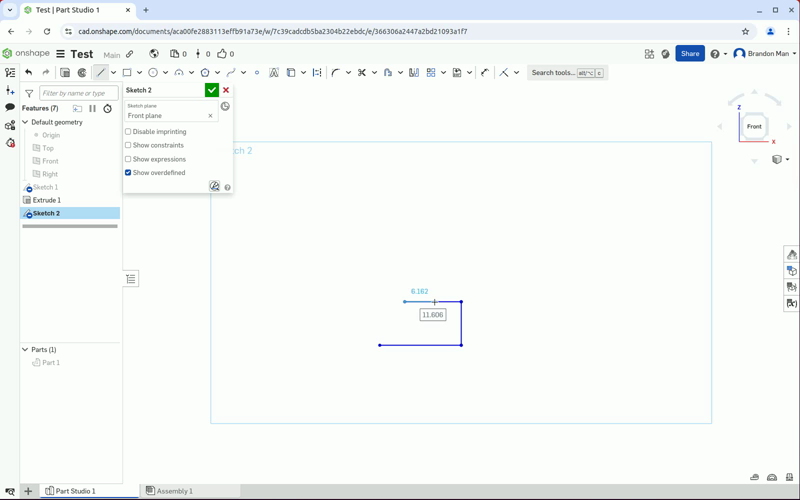
mouse_move(379, 297)
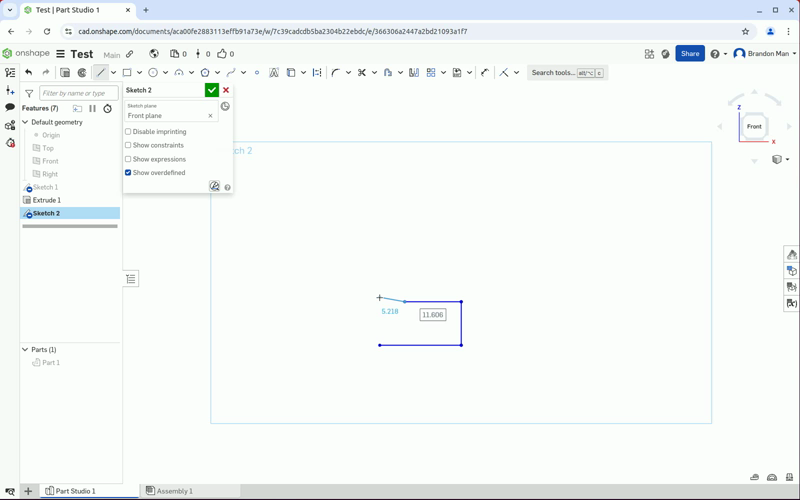
click(379, 297)
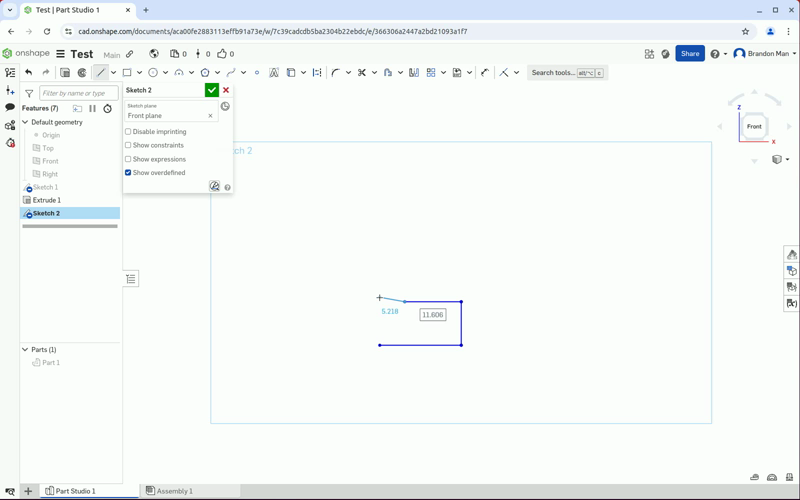
key_up(shift)
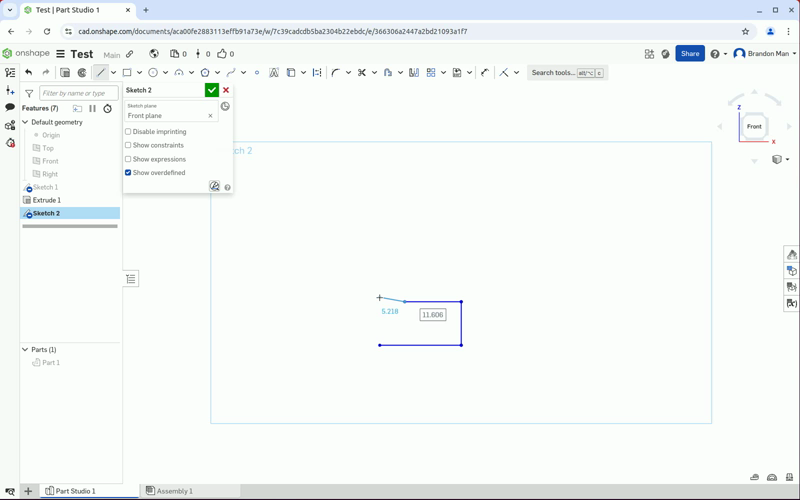
mouse_move(409, 297)
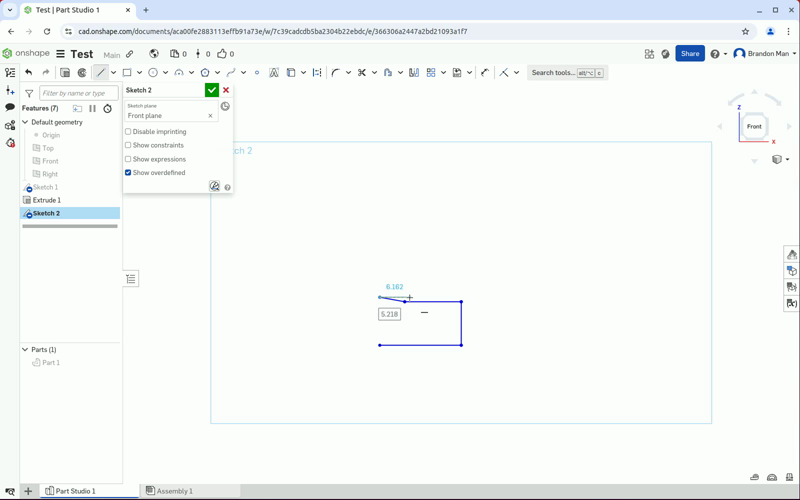
key_down(shift)
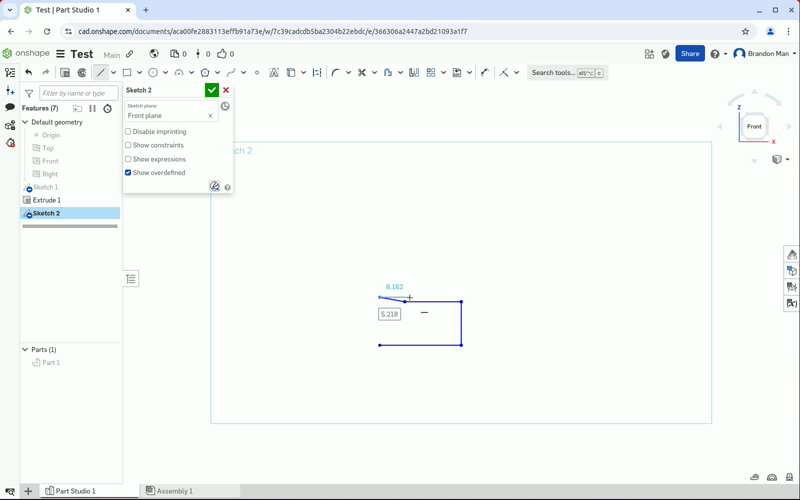
mouse_move(379, 345)
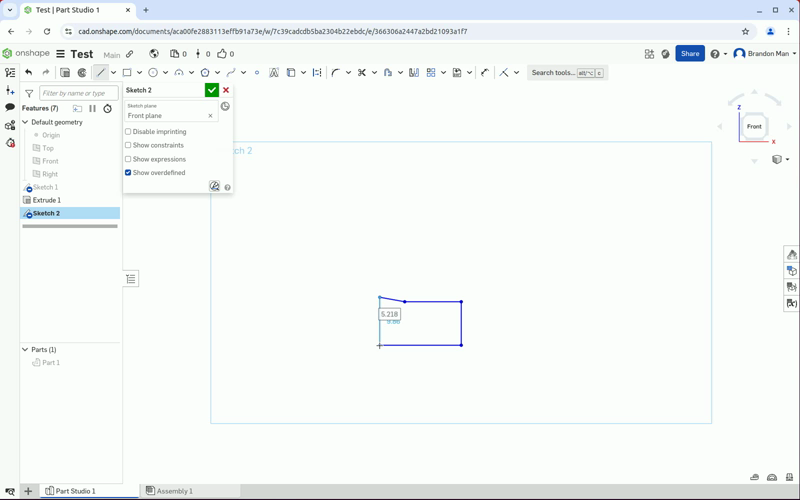
key_up(shift)
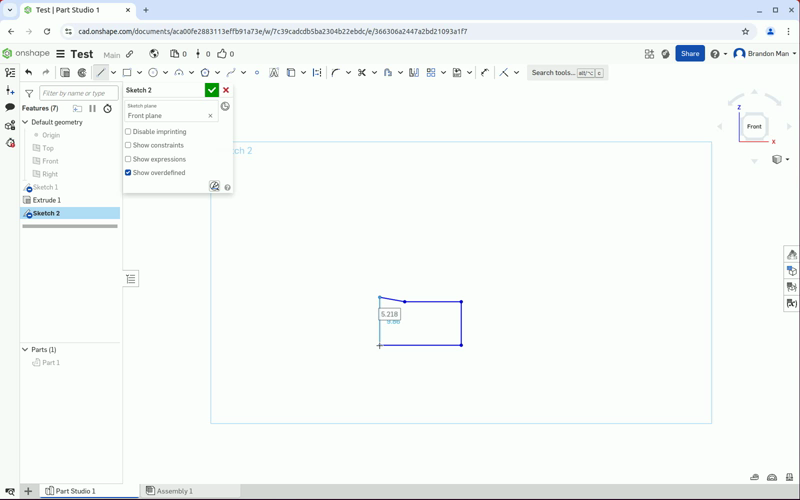
click(379, 345)
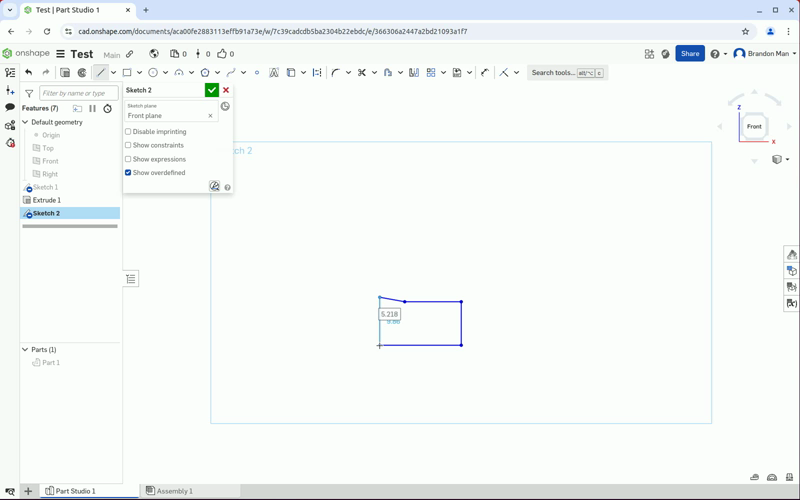
key(esc)
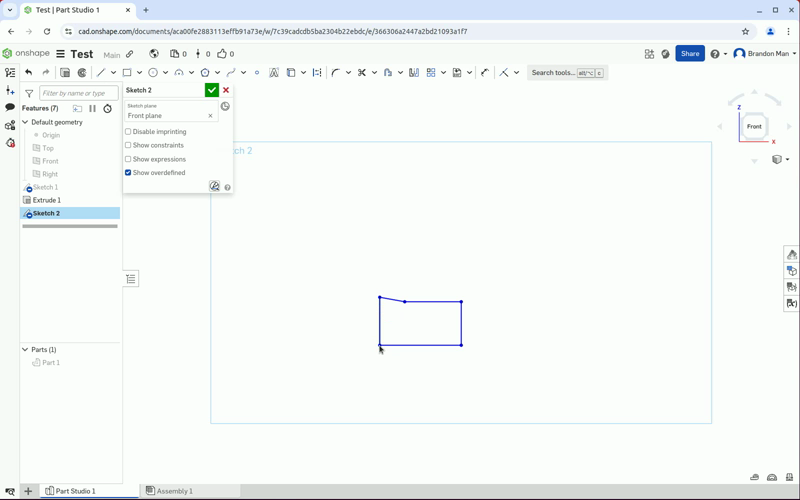
mouse_move(444, 319)
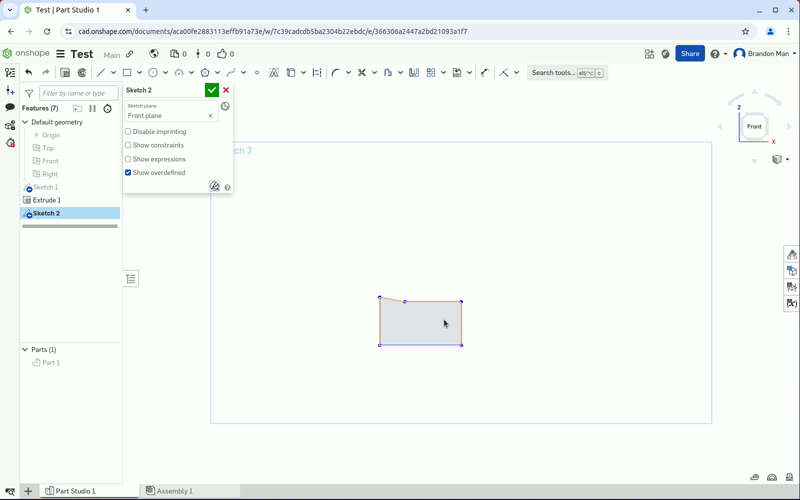
click(444, 319)
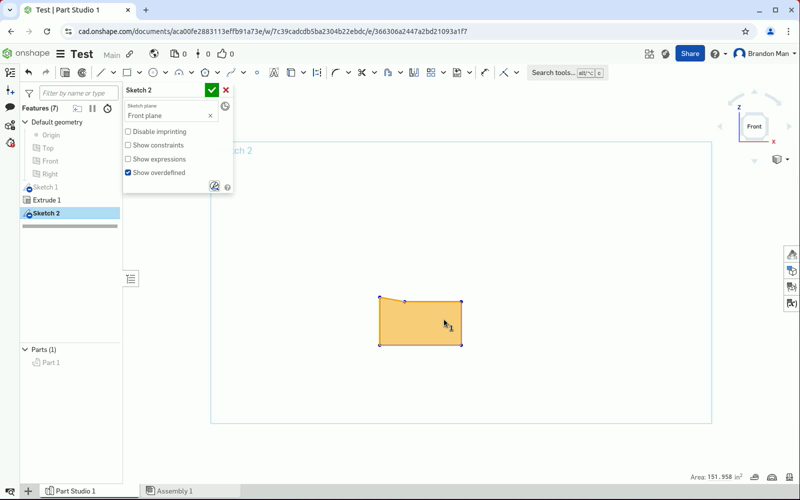
mouse_move(73, 352)
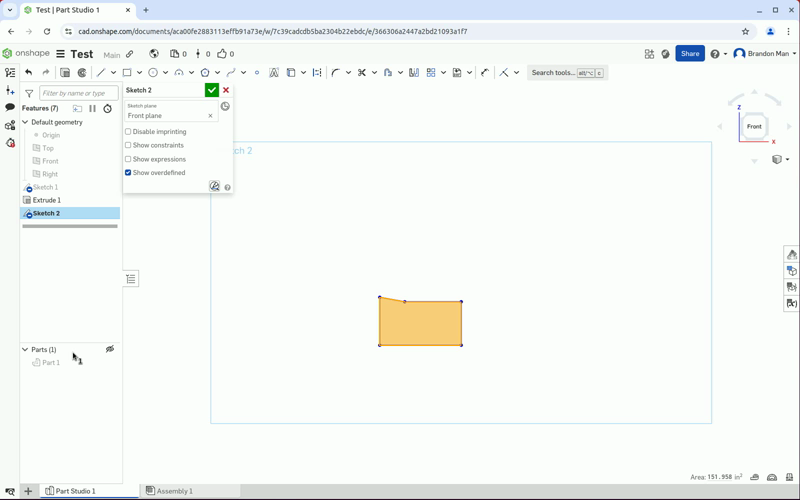
key(shift+y)
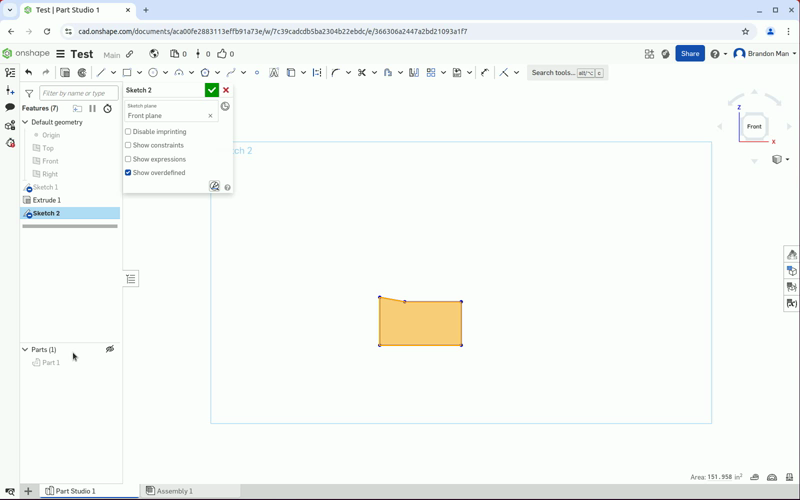
key(shift+e)
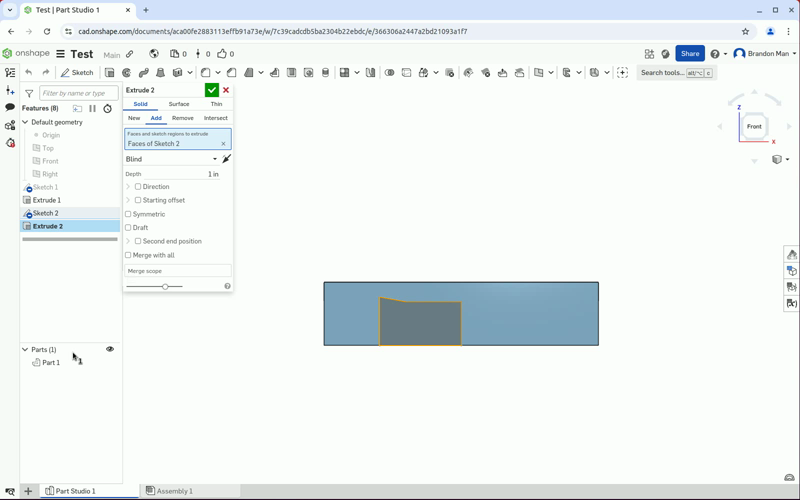
mouse_move(143, 106)
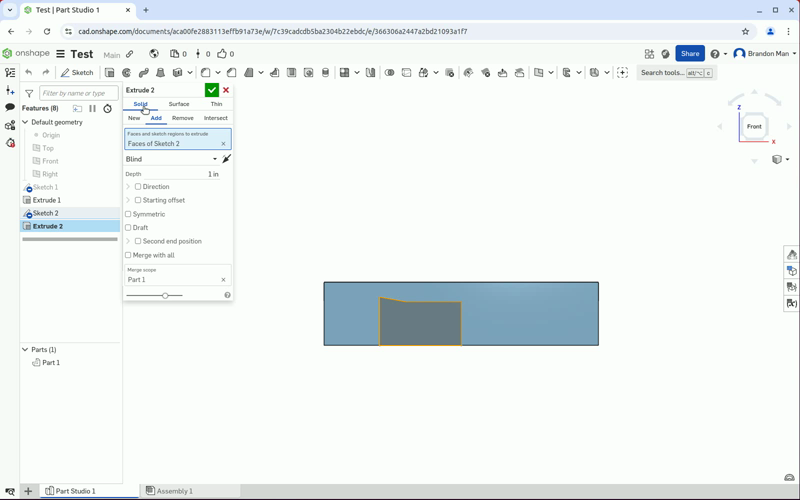
click(143, 106)
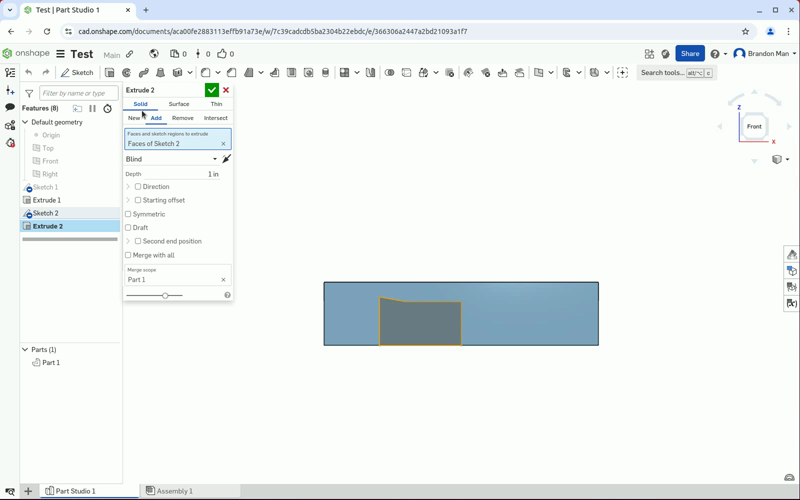
mouse_move(137, 120)
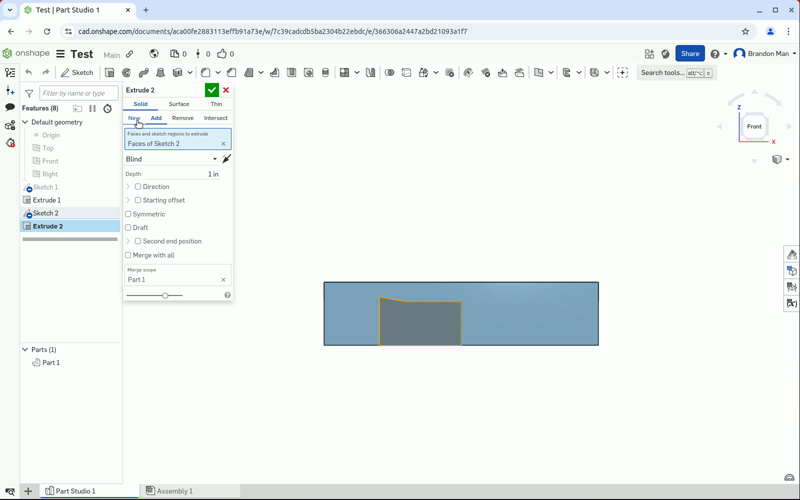
click(137, 120)
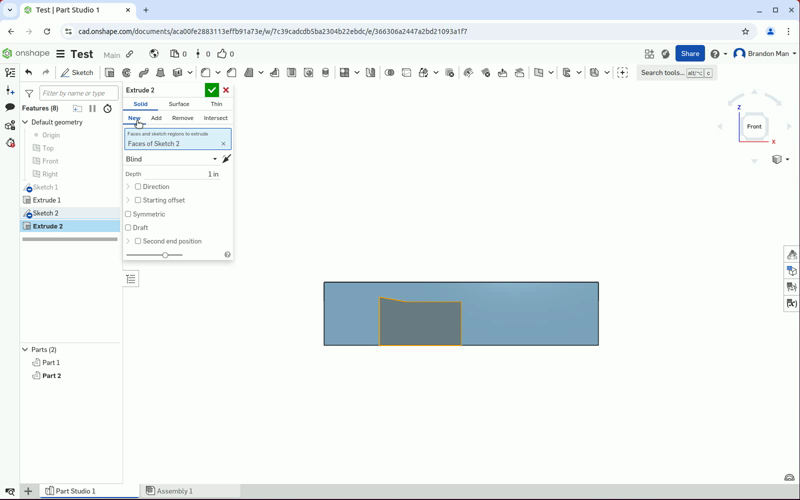
key(tab, 4)
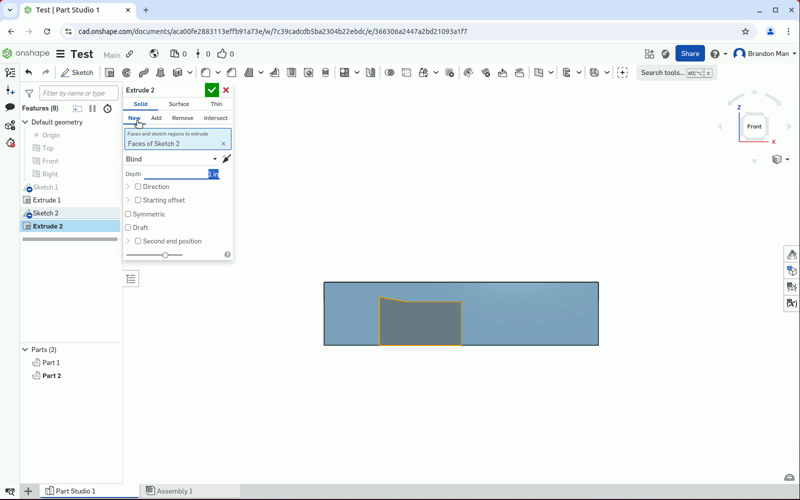
text(56.326)
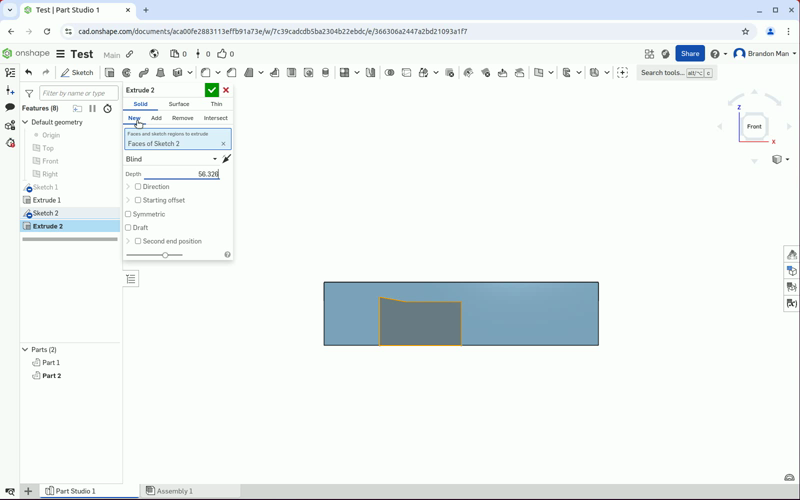
key(tab, 3)
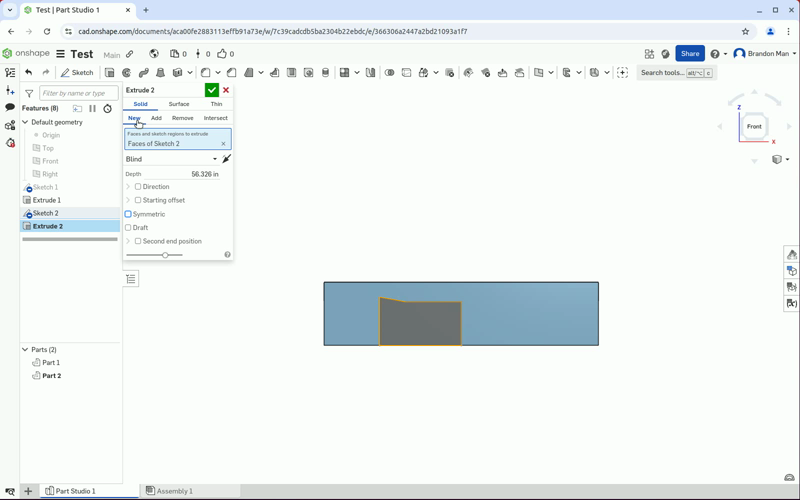
key(space)
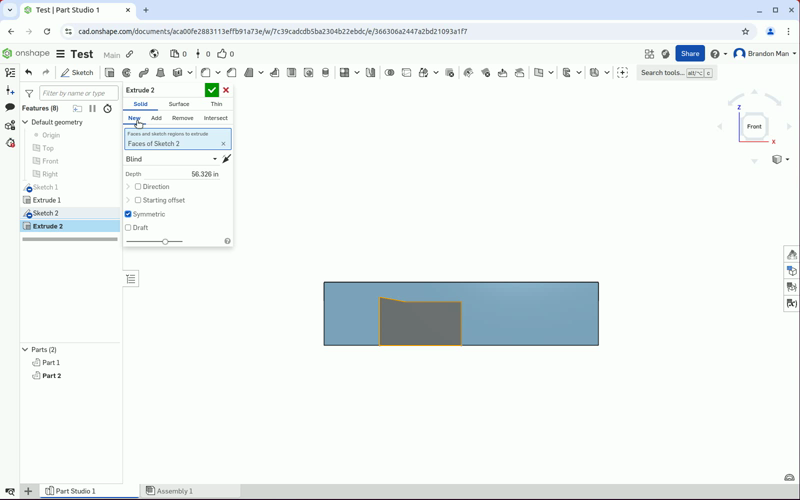
key(enter)
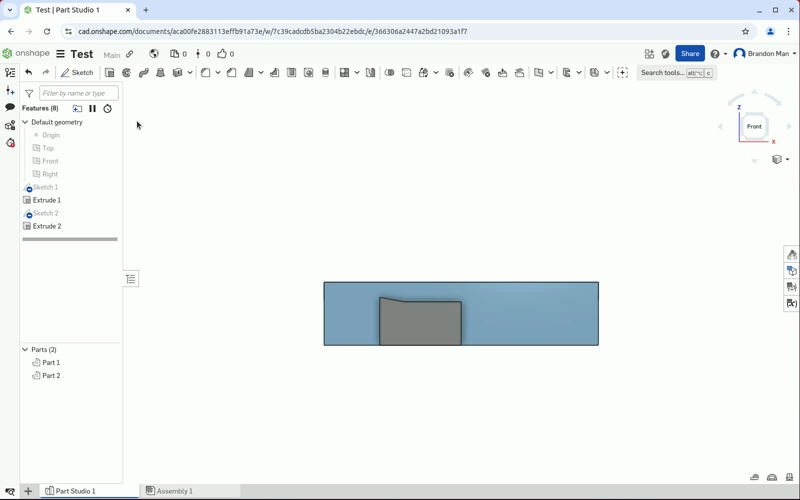
key(shift+h)
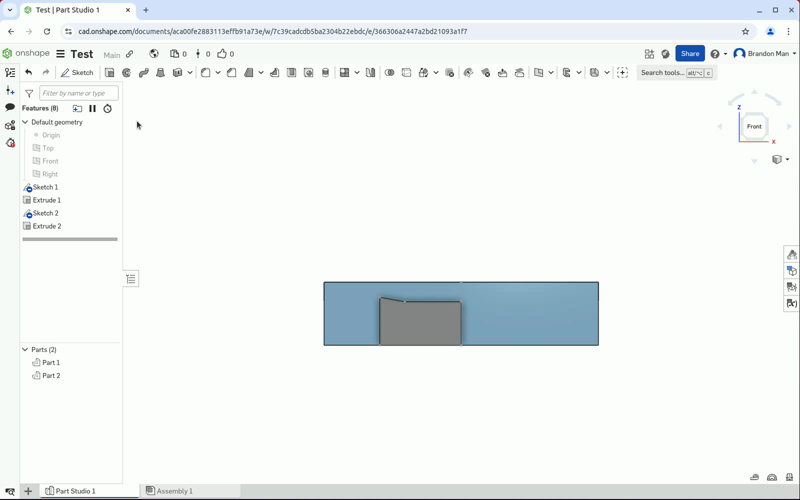
key(shift+h)
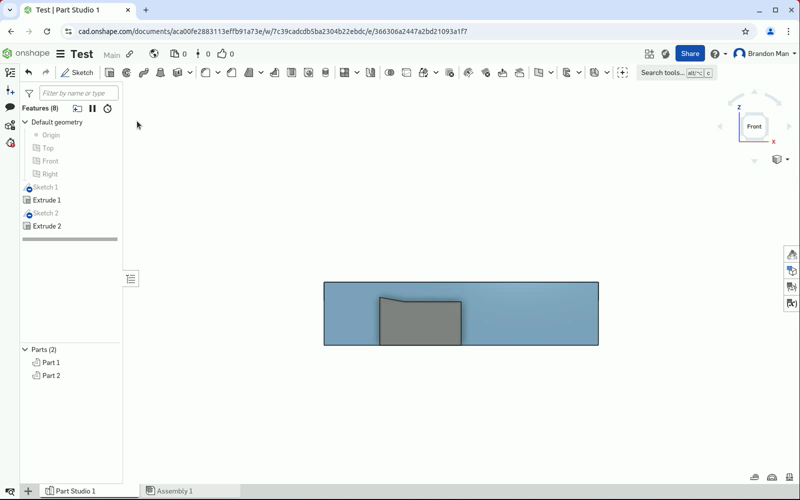
mouse_move(73, 189)
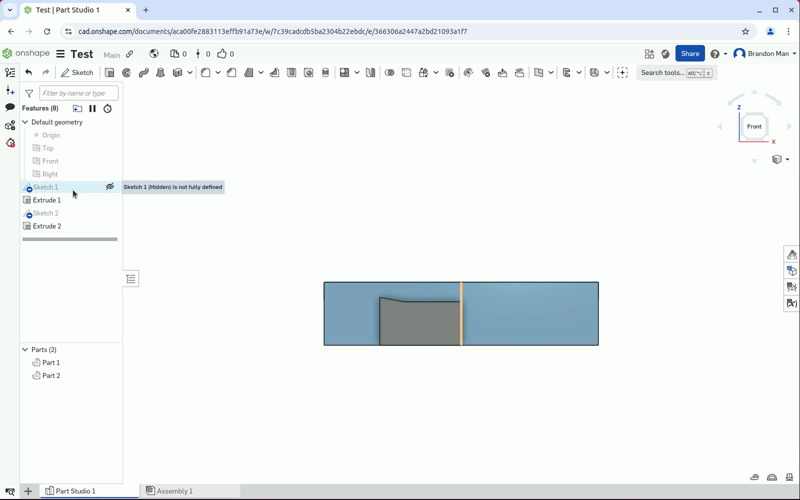
click(73, 189)
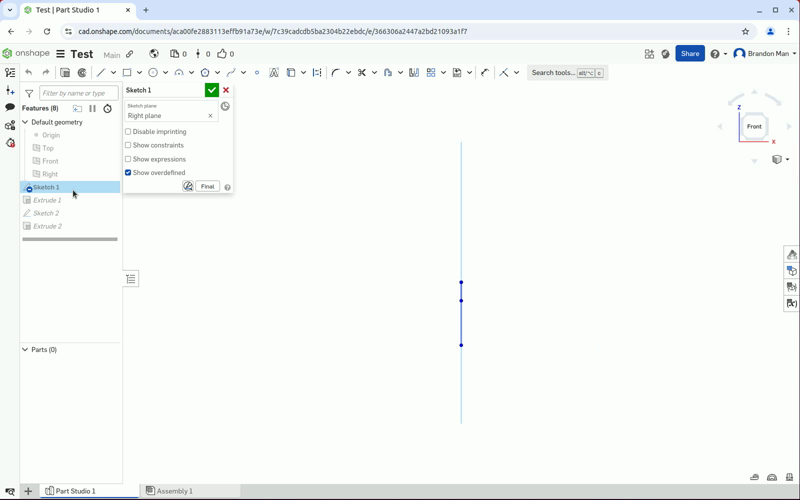
mouse_move(229, 92)
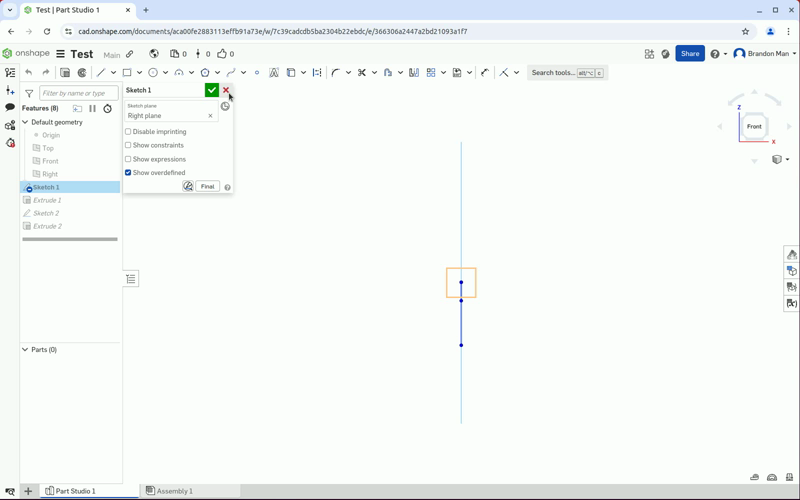
click(229, 92)
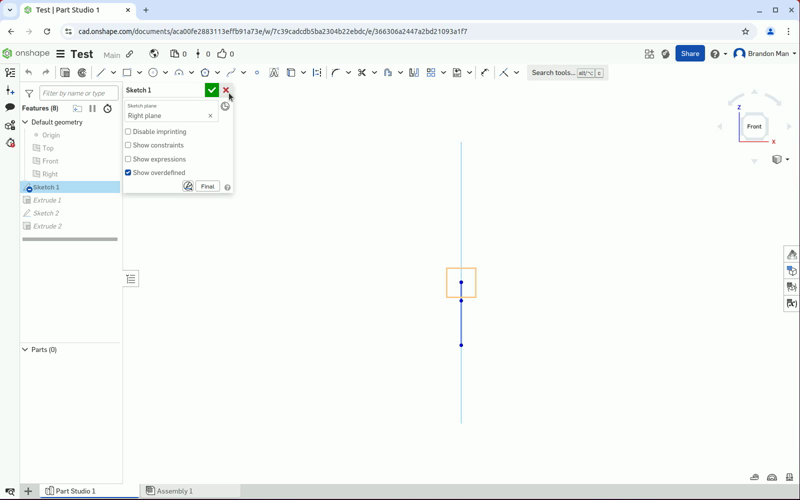
key(shift+s)
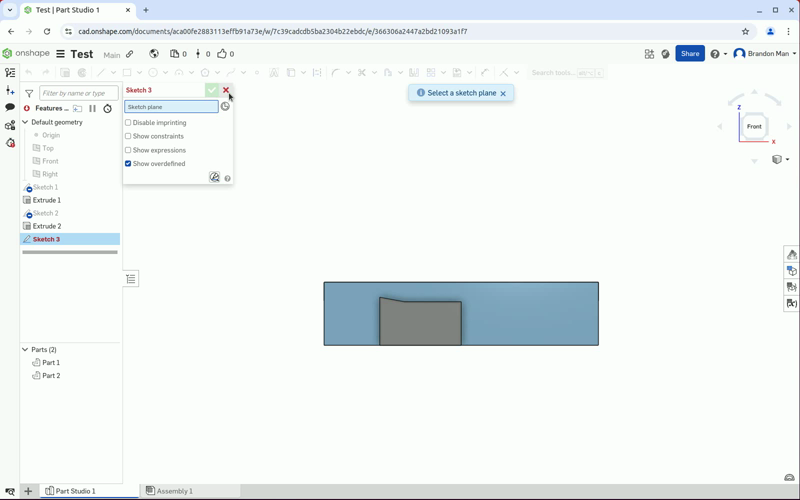
mouse_move(73, 163)
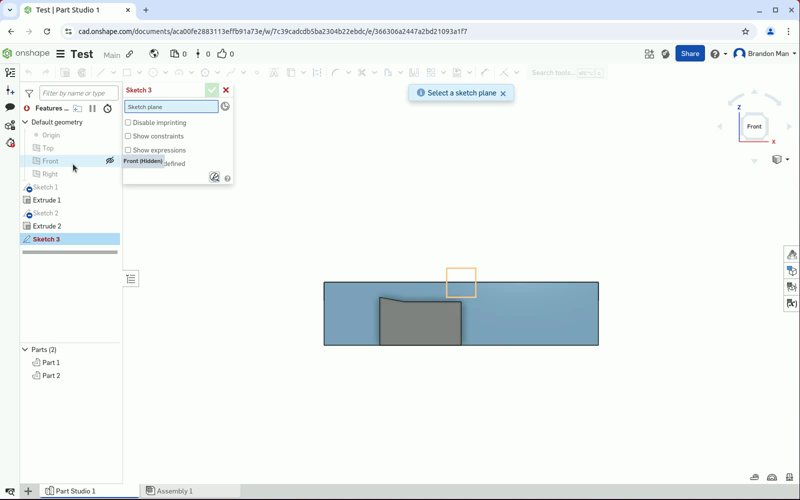
click(73, 163)
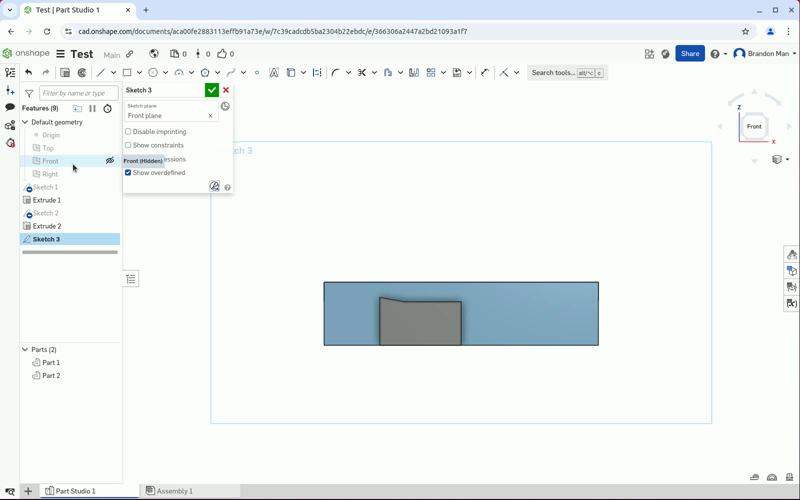
mouse_move(73, 352)
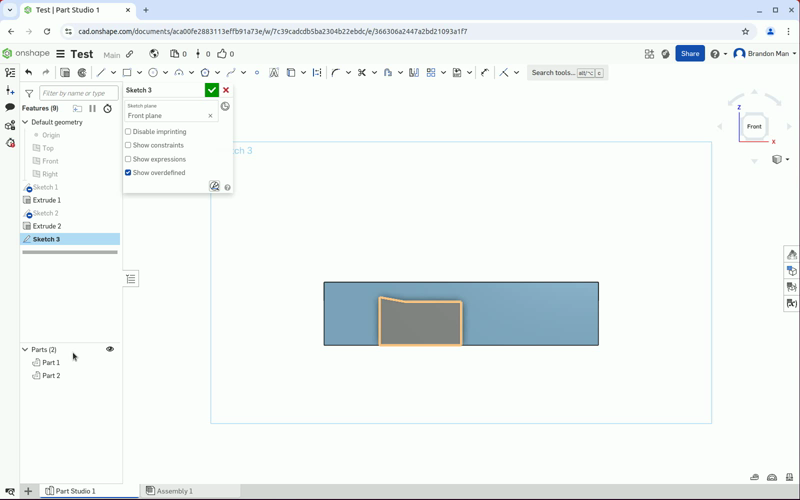
key(y)
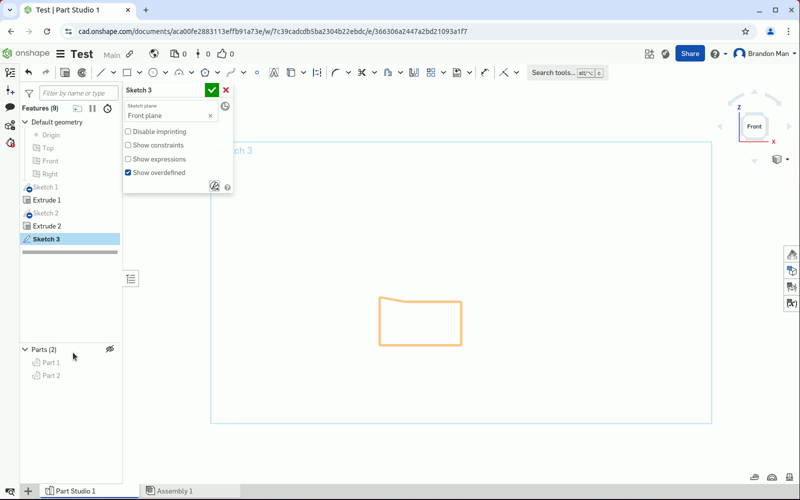
key(l)
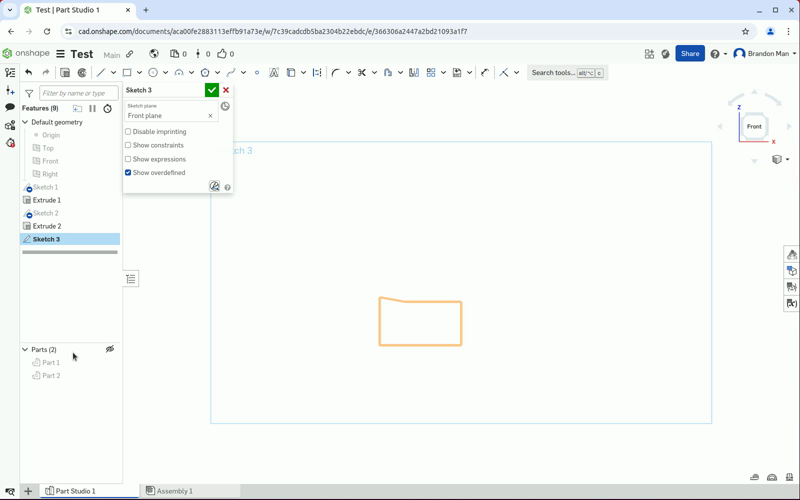
key_down(shift)
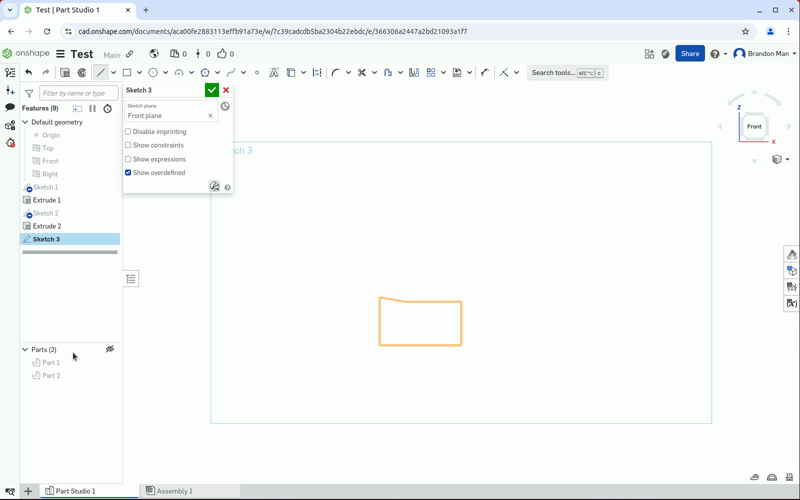
mouse_move(460, 345)
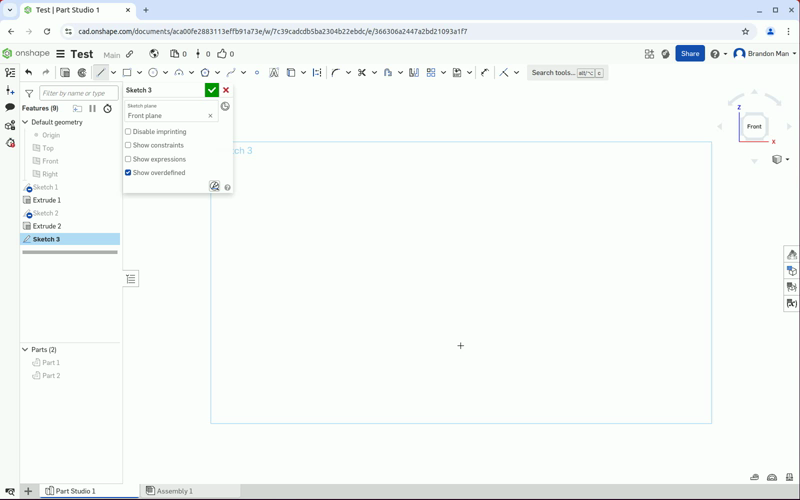
click(460, 345)
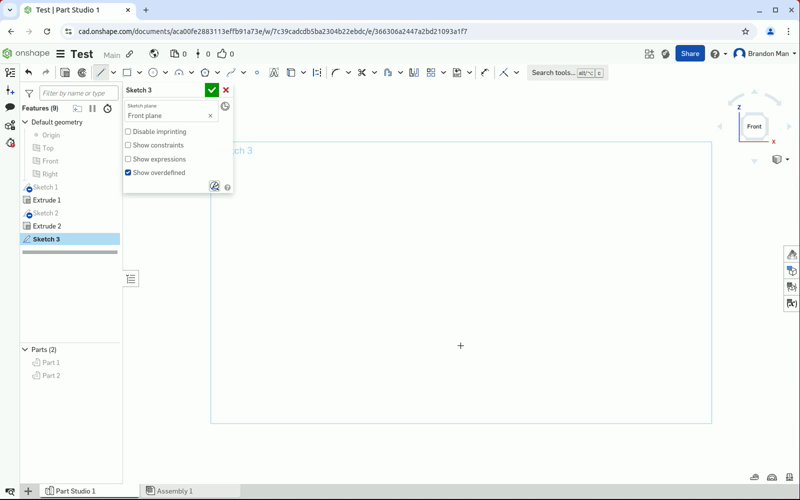
key_up(shift)
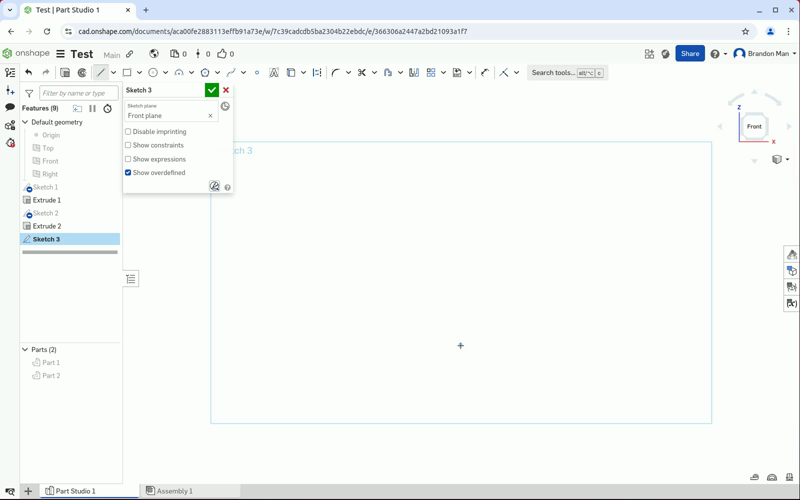
key_down(shift)
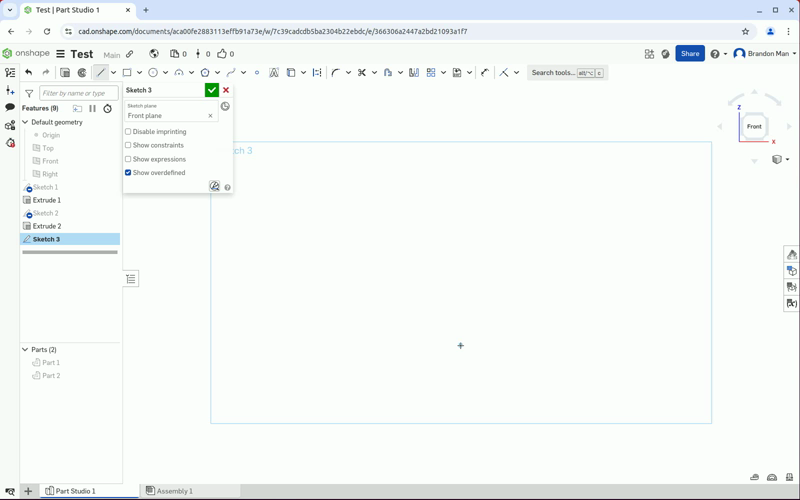
mouse_move(542, 345)
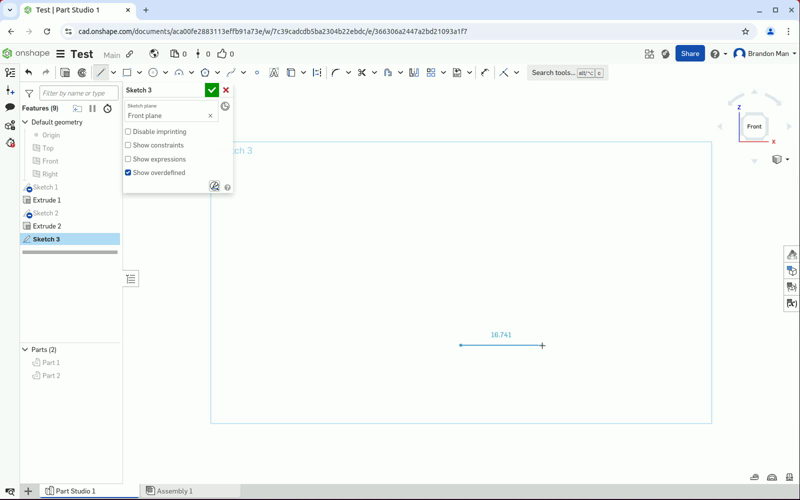
click(542, 345)
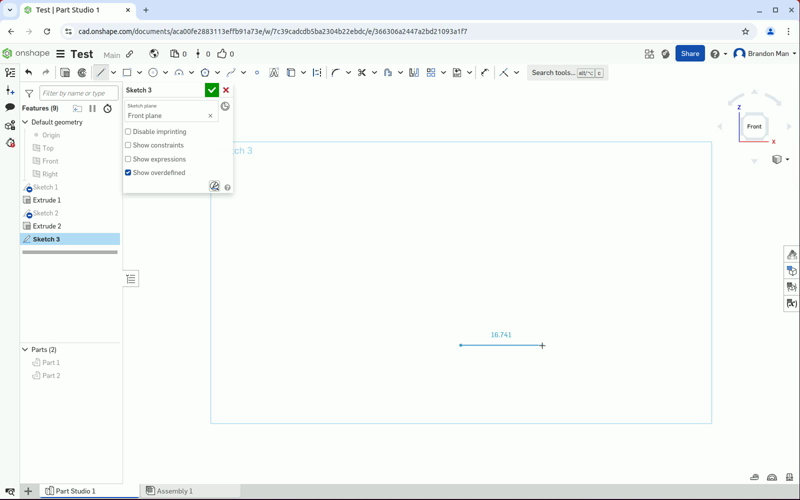
key_up(shift)
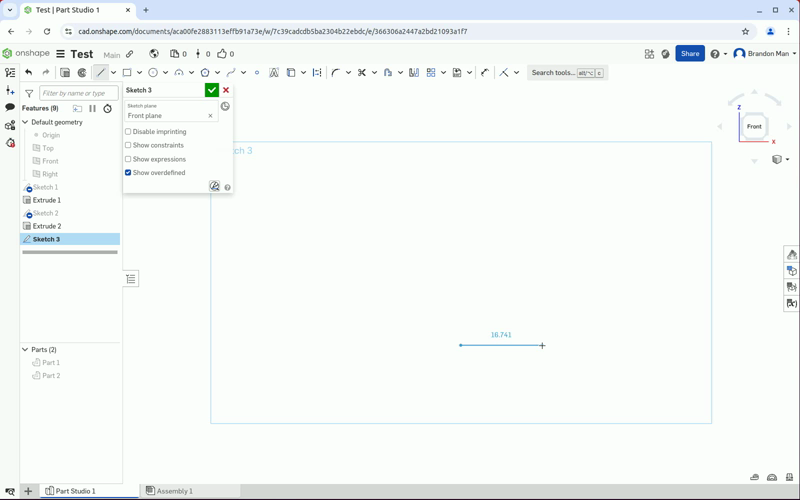
key_down(shift)
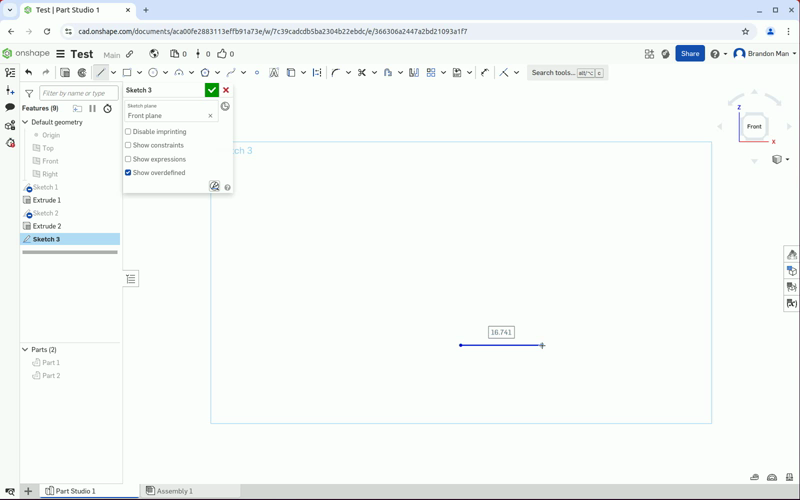
mouse_move(572, 345)
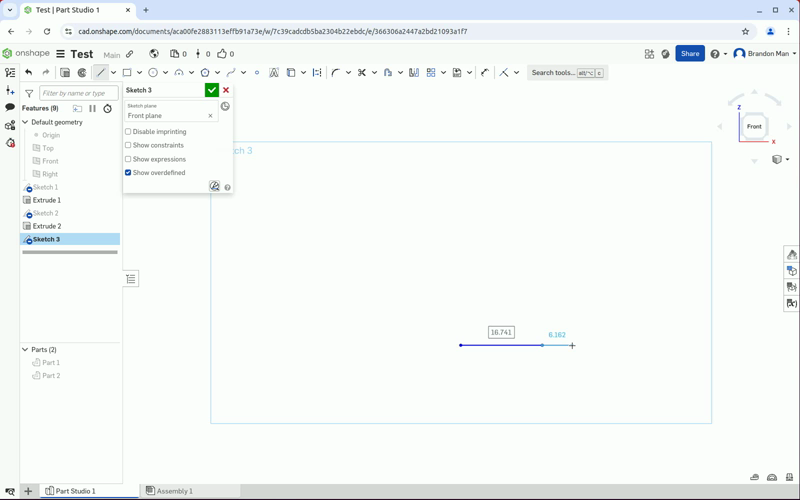
mouse_move(542, 297)
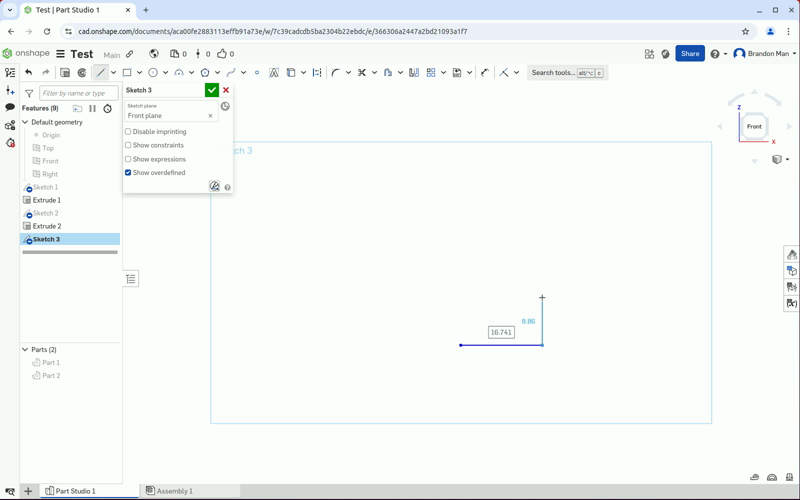
click(542, 297)
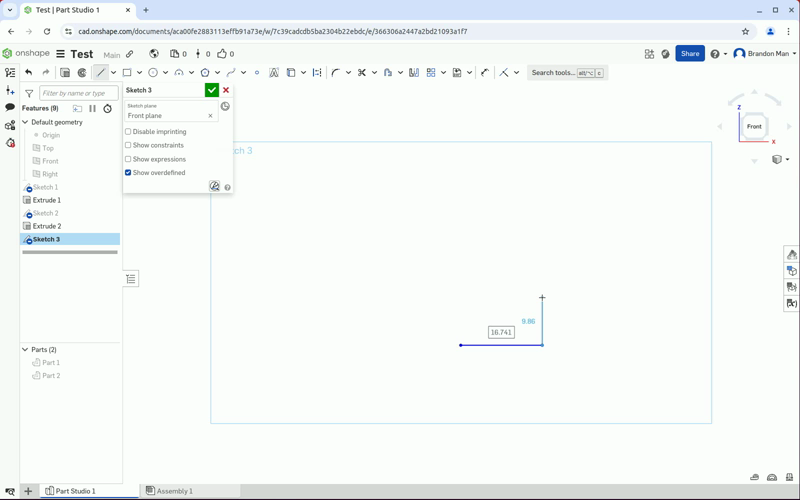
key_up(shift)
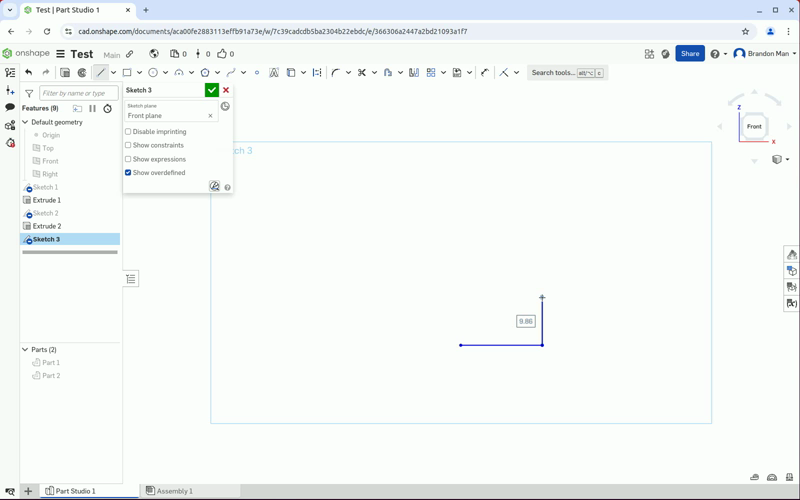
key_down(shift)
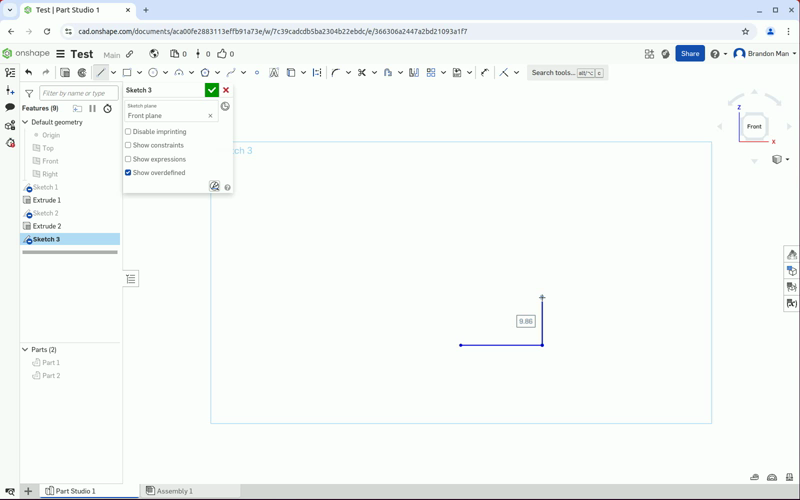
mouse_move(572, 297)
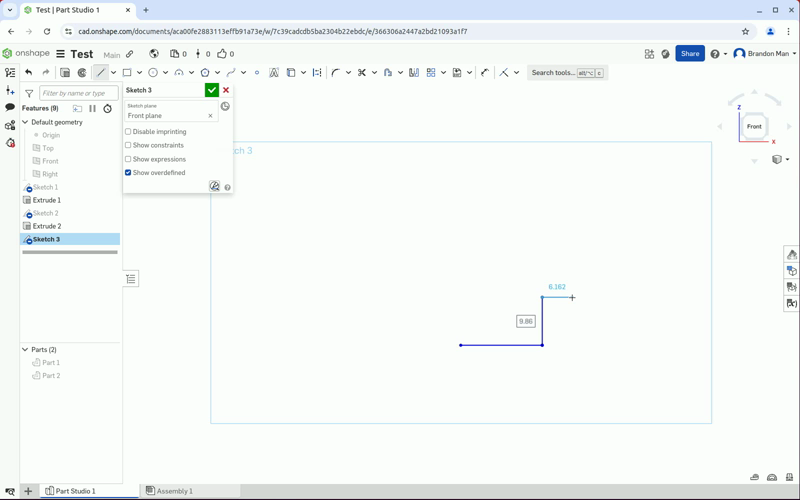
mouse_move(517, 301)
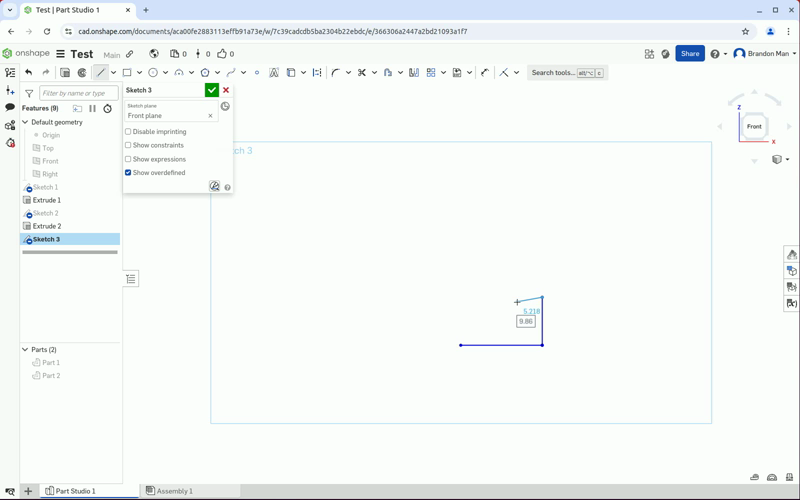
click(517, 301)
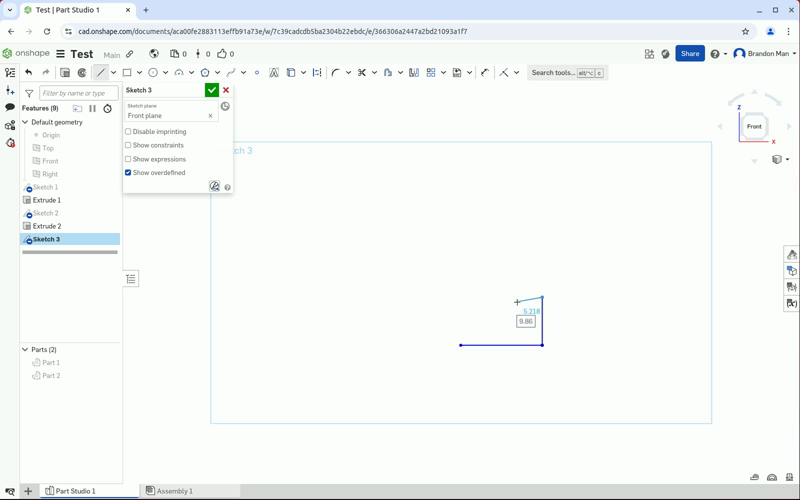
key_up(shift)
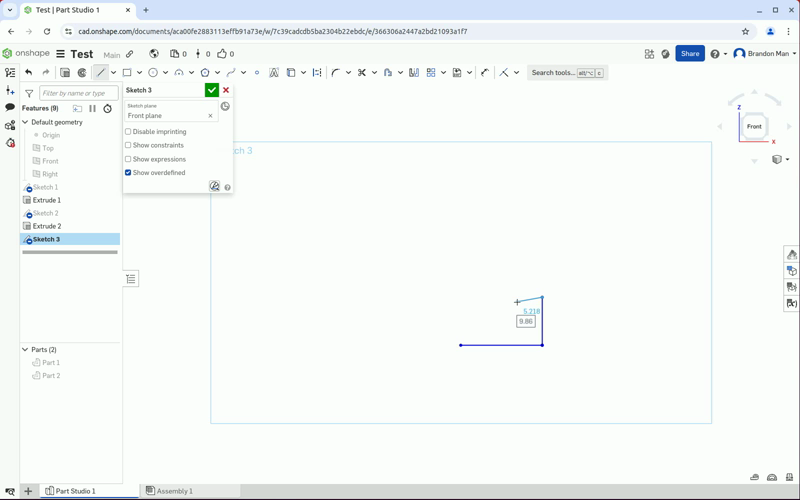
key_down(shift)
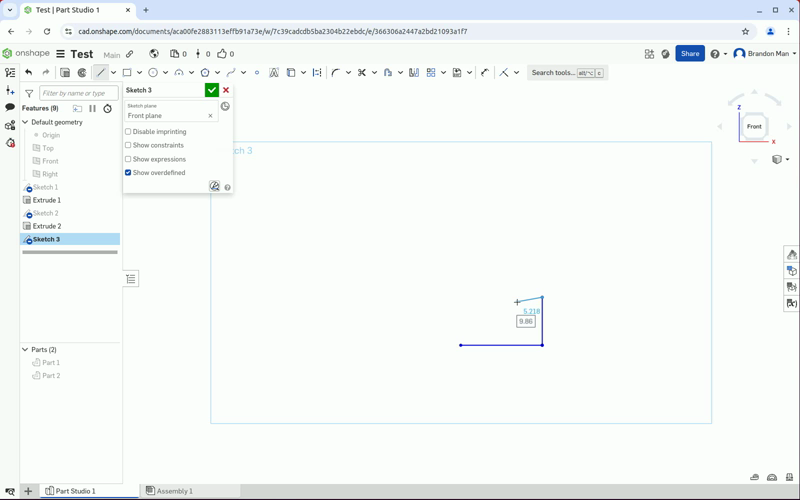
mouse_move(547, 301)
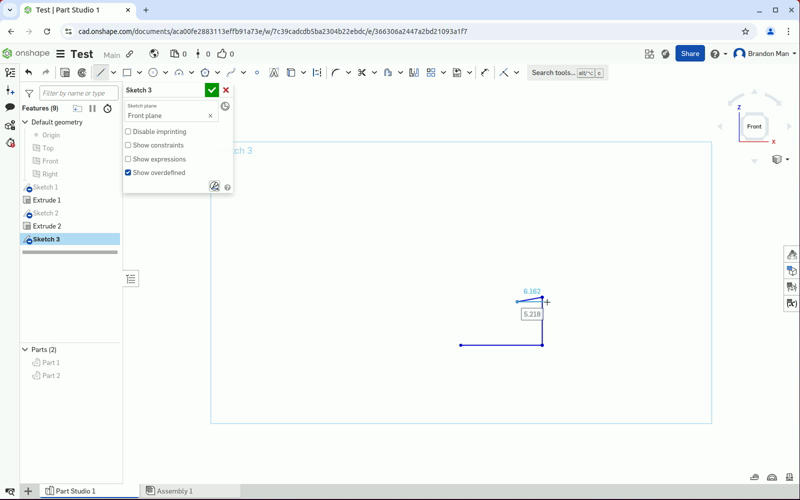
mouse_move(460, 301)
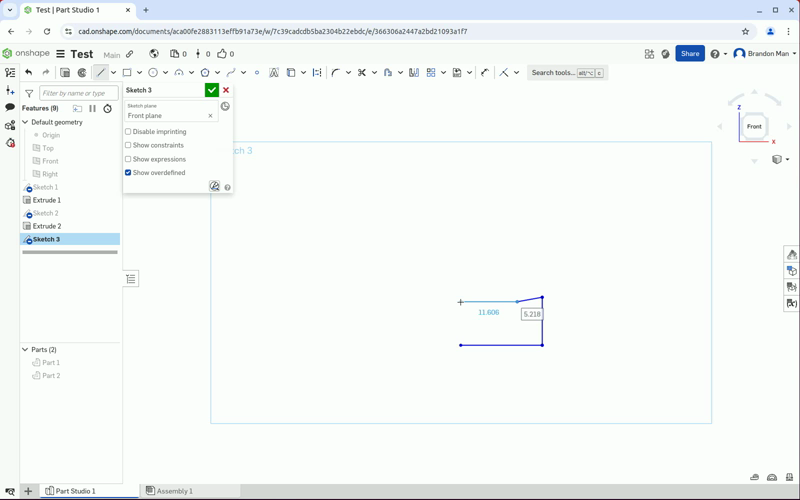
click(460, 301)
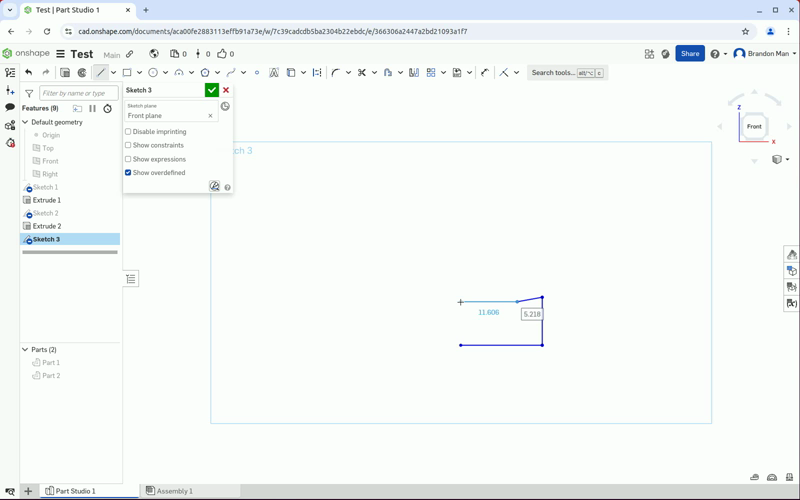
key_up(shift)
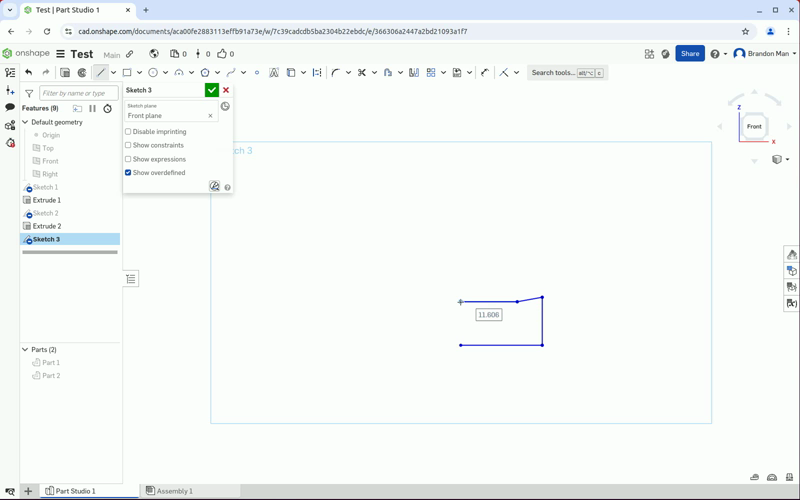
mouse_move(490, 301)
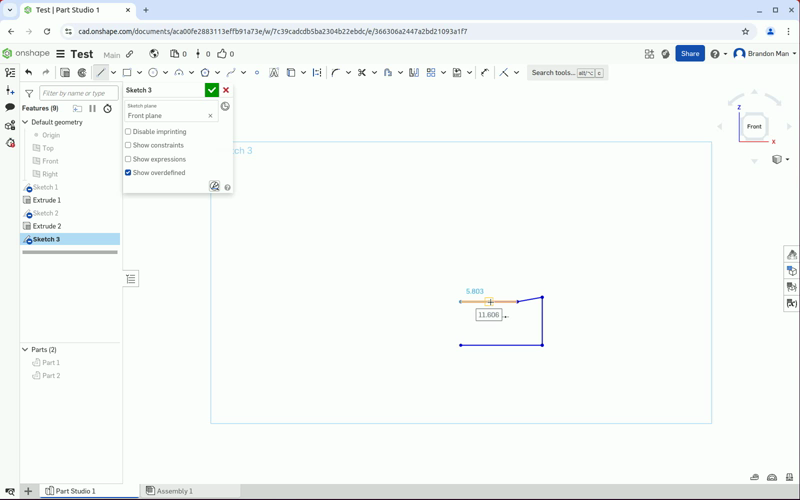
key_down(shift)
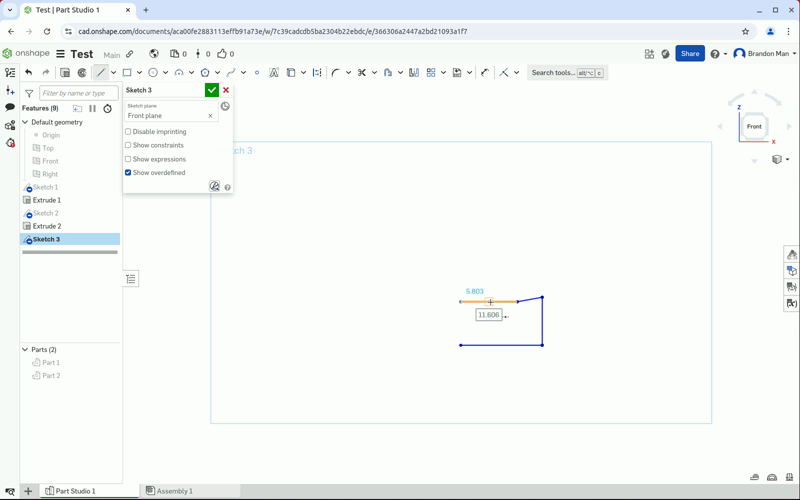
mouse_move(460, 345)
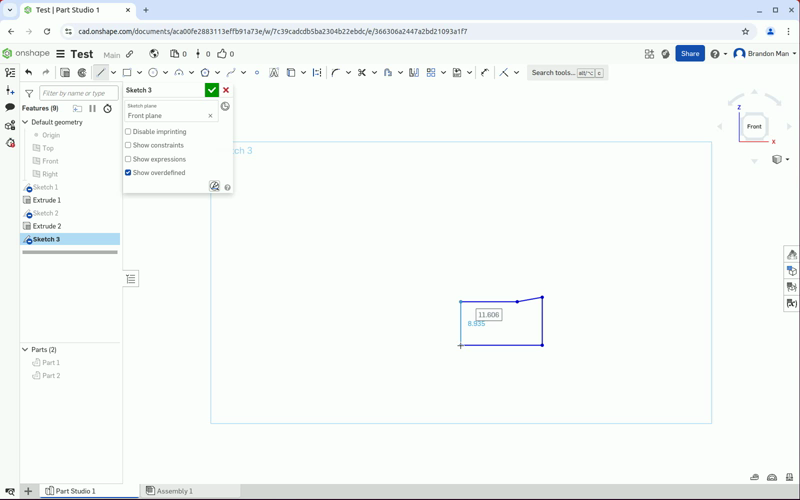
key_up(shift)
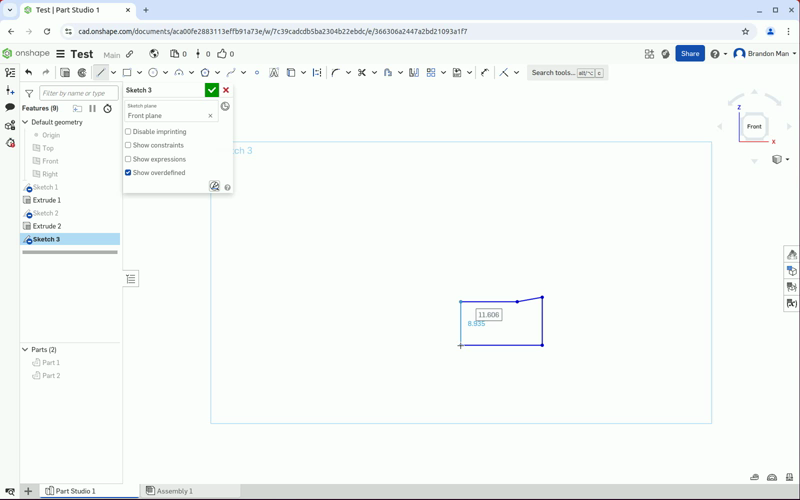
click(460, 345)
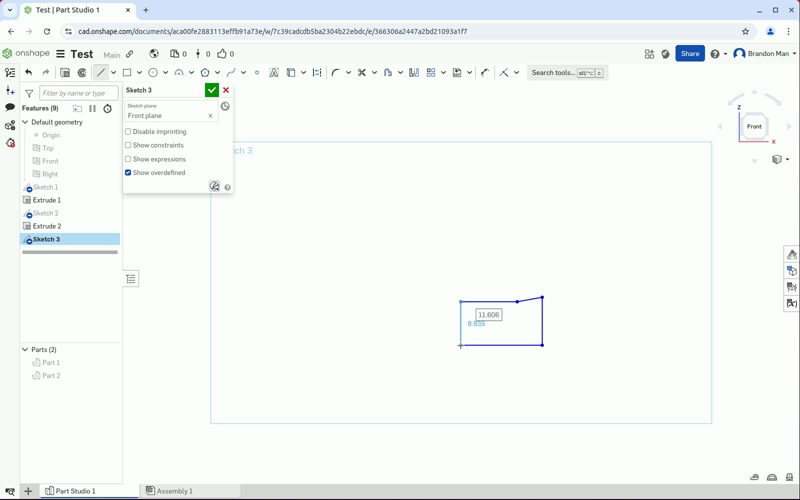
key(esc)
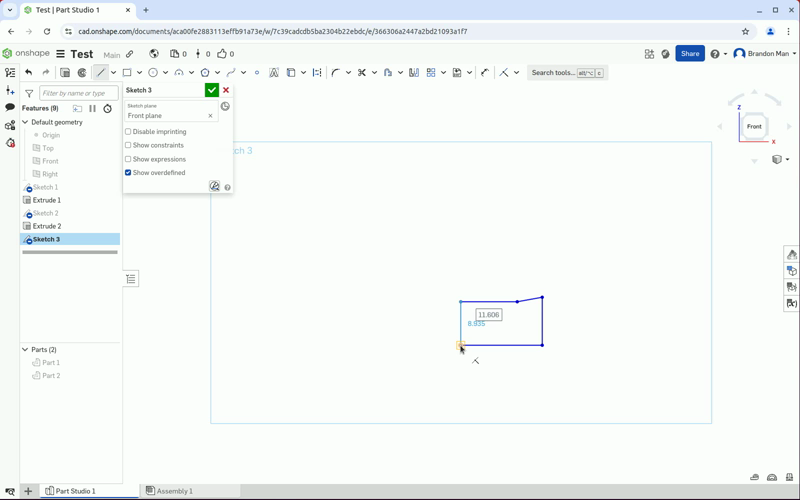
mouse_move(525, 307)
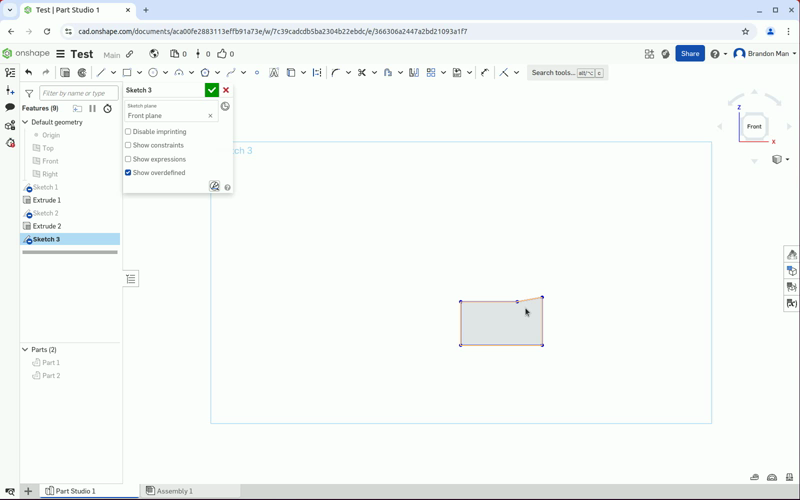
click(525, 307)
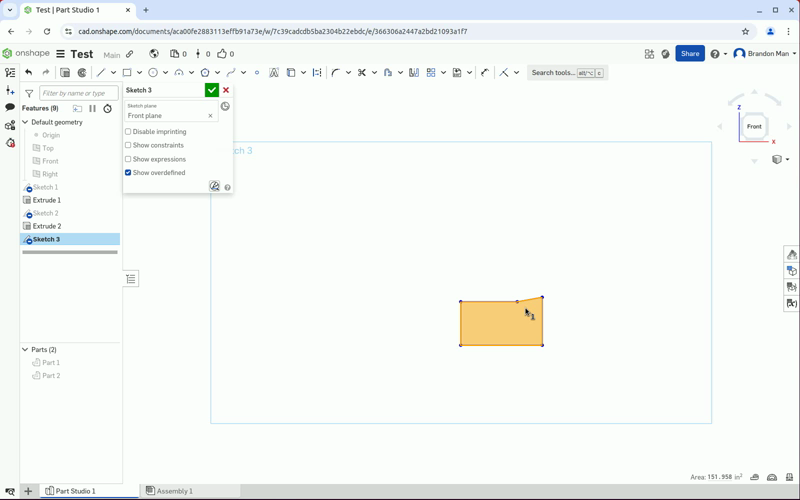
mouse_move(73, 352)
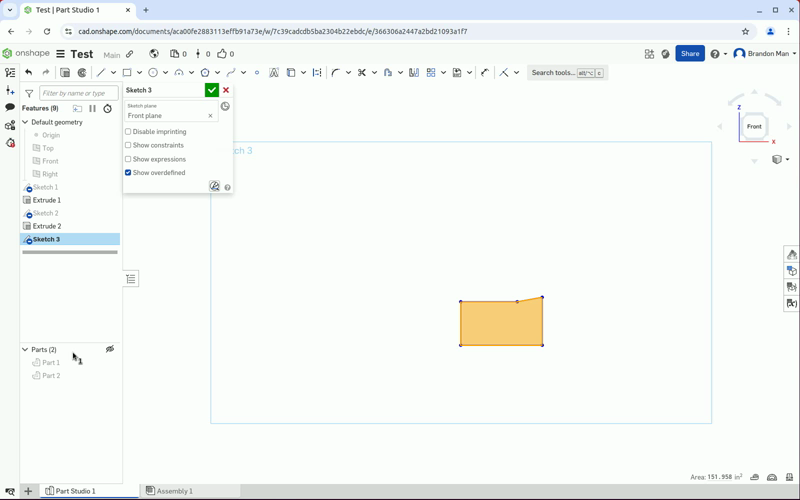
key(shift+y)
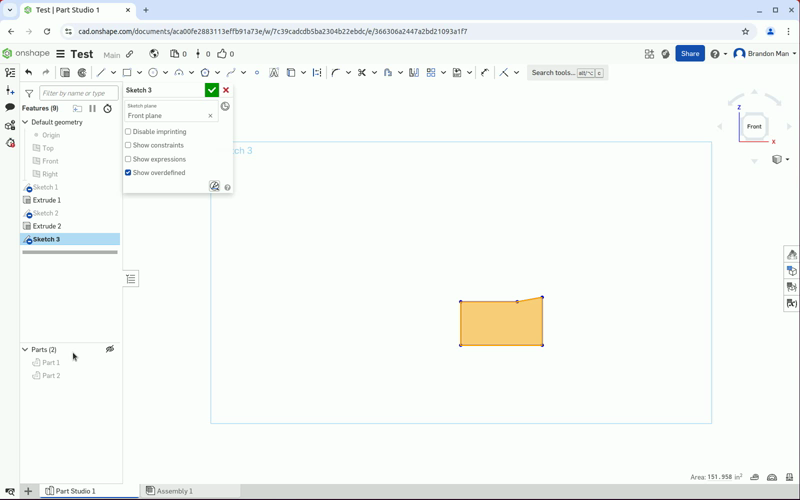
key(shift+e)
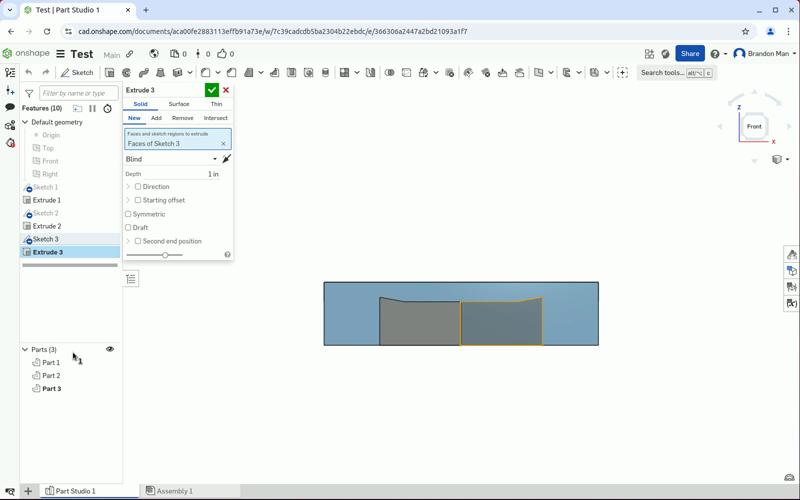
mouse_move(143, 106)
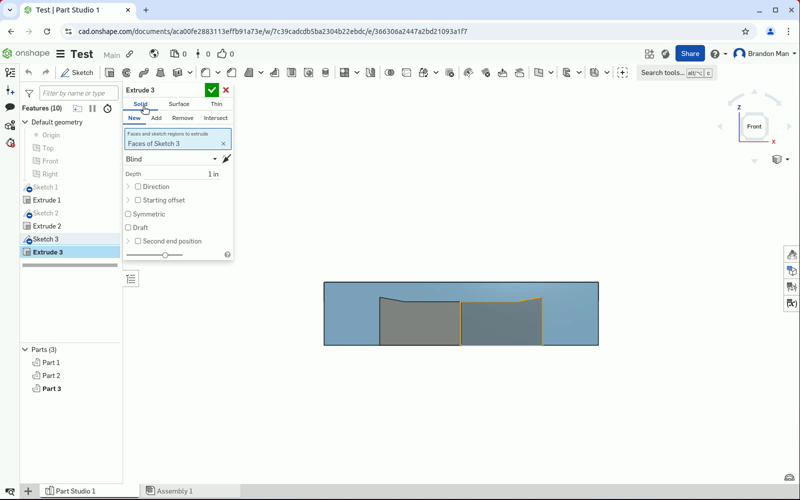
click(143, 106)
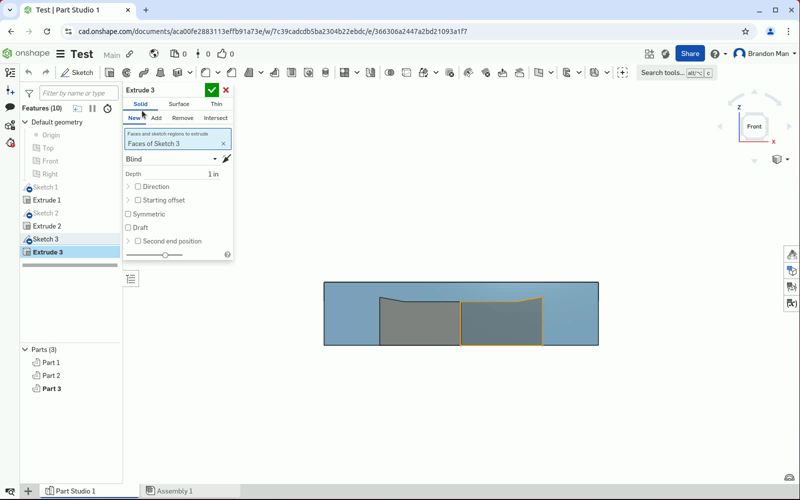
mouse_move(137, 120)
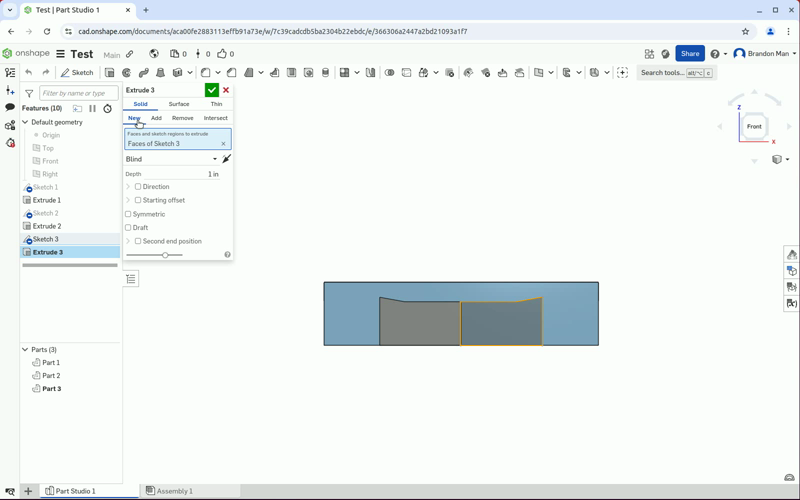
click(137, 120)
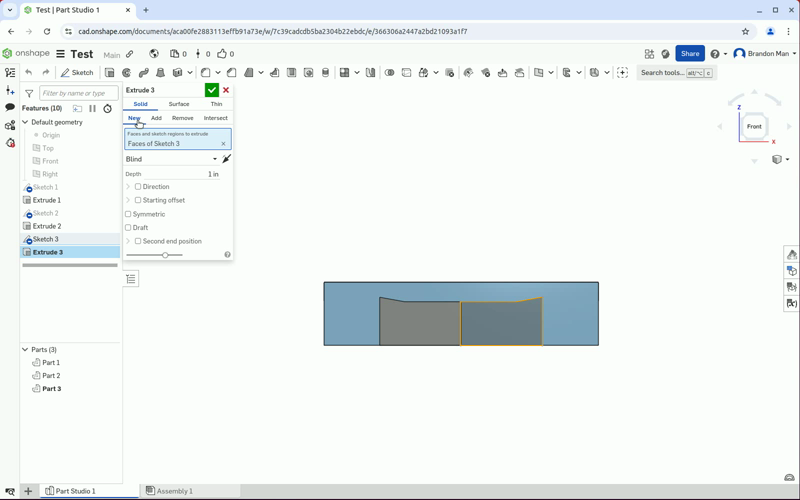
key(tab, 4)
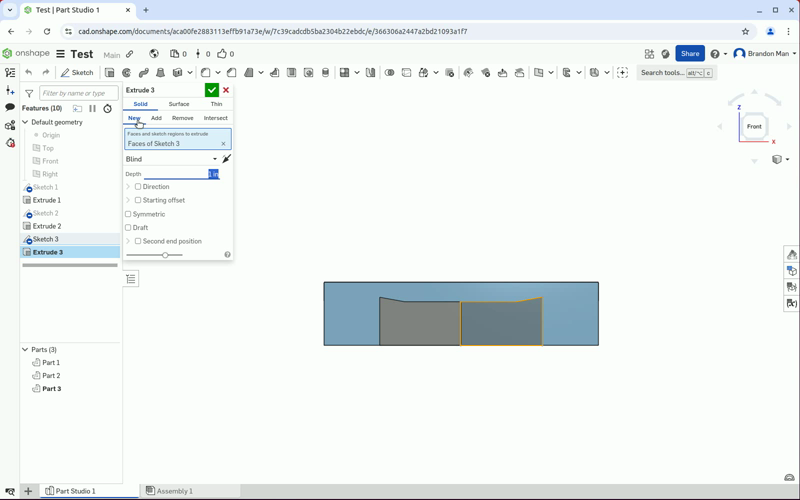
text(56.326)
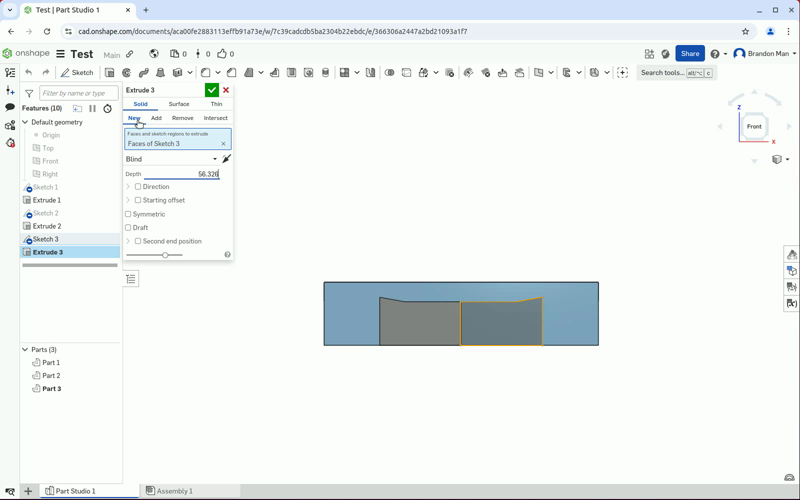
key(tab, 3)
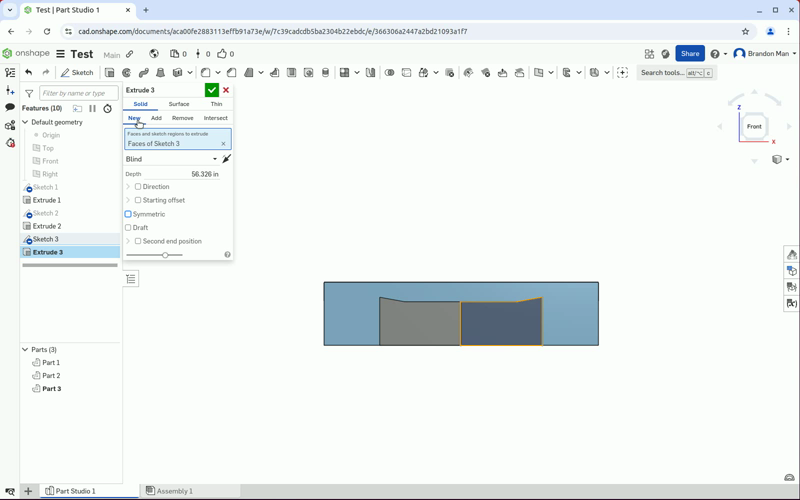
key(space)
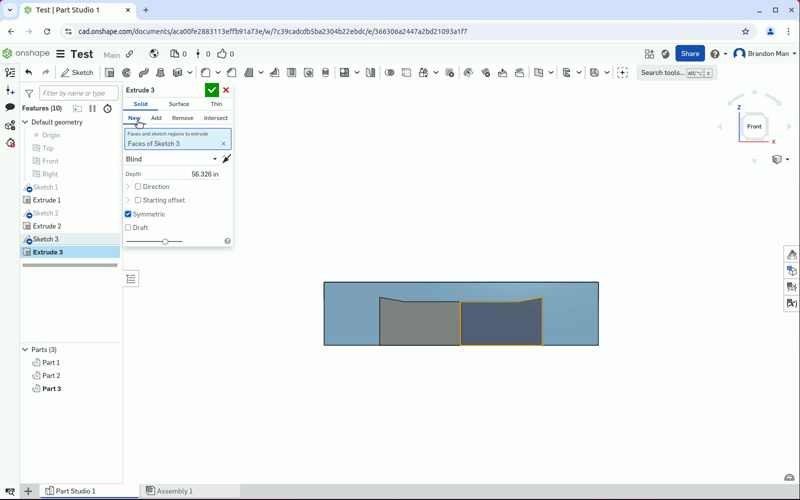
key(enter)
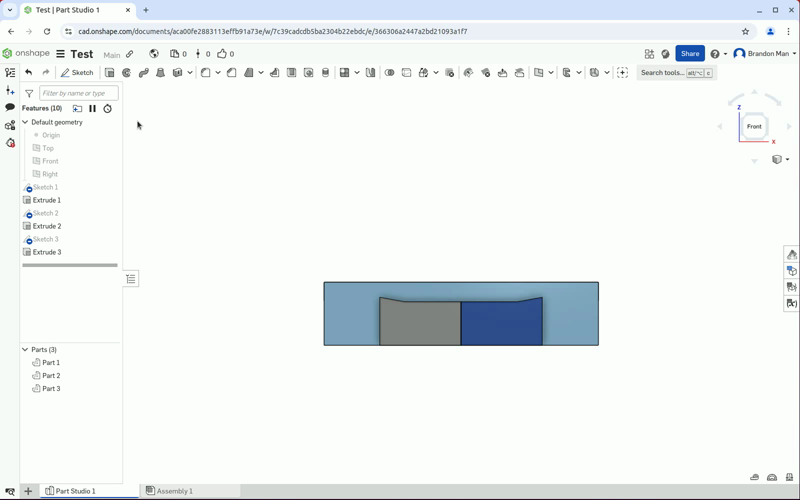
key(shift+h)
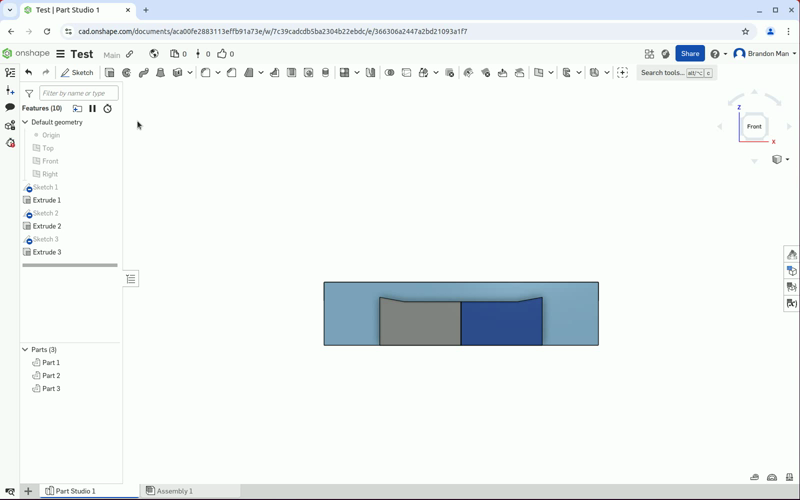
key(shift+h)
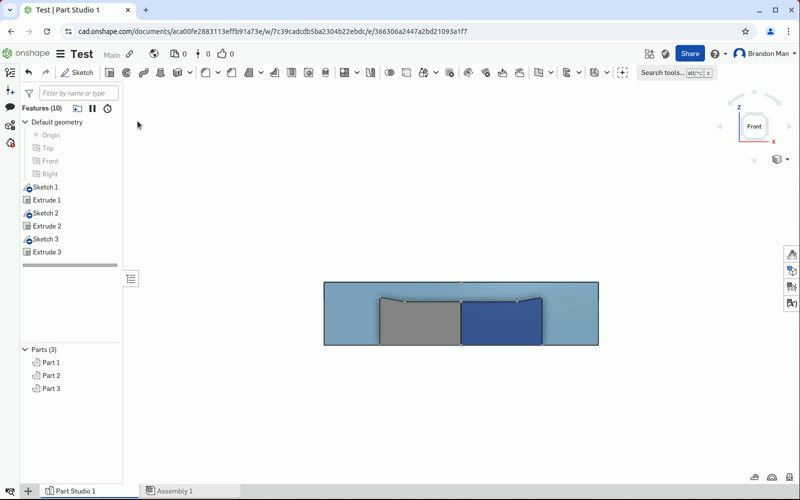
key(shift+7)
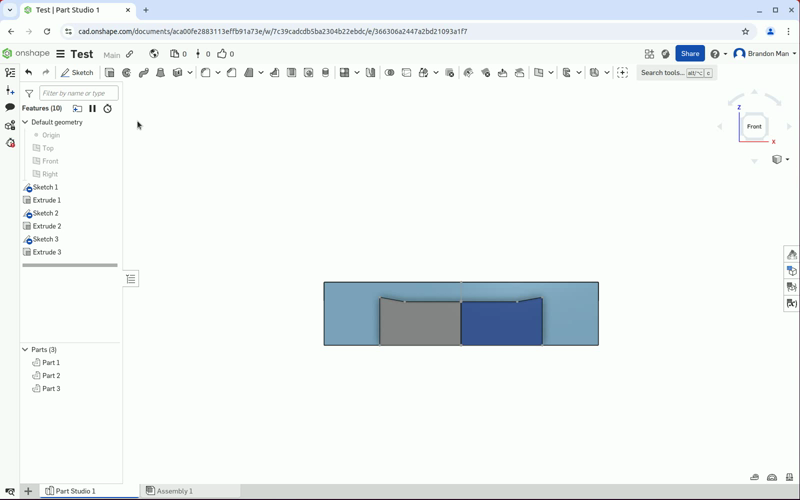
key(left, 2)
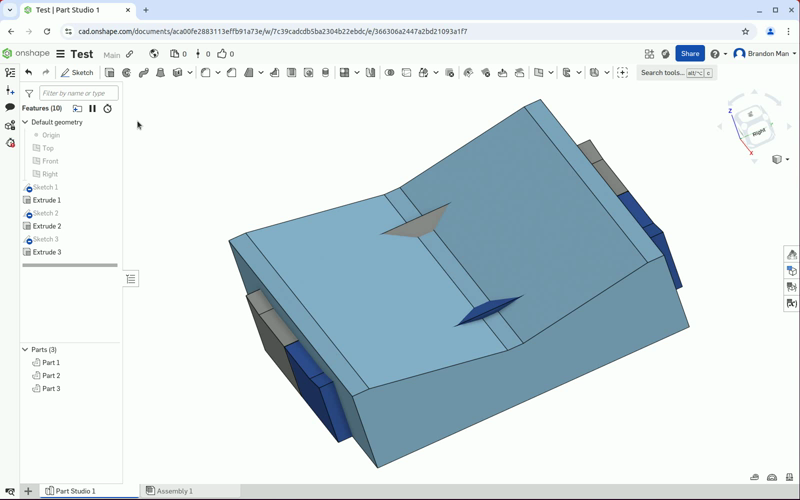
key(down, 2)
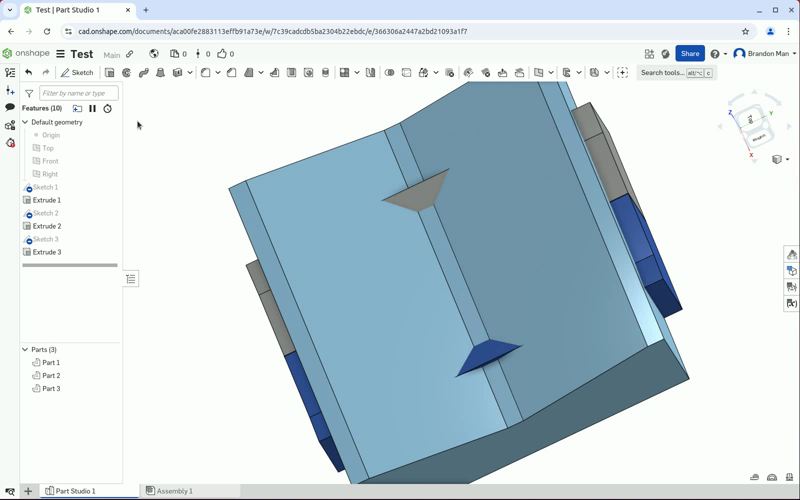
key(up, 2)
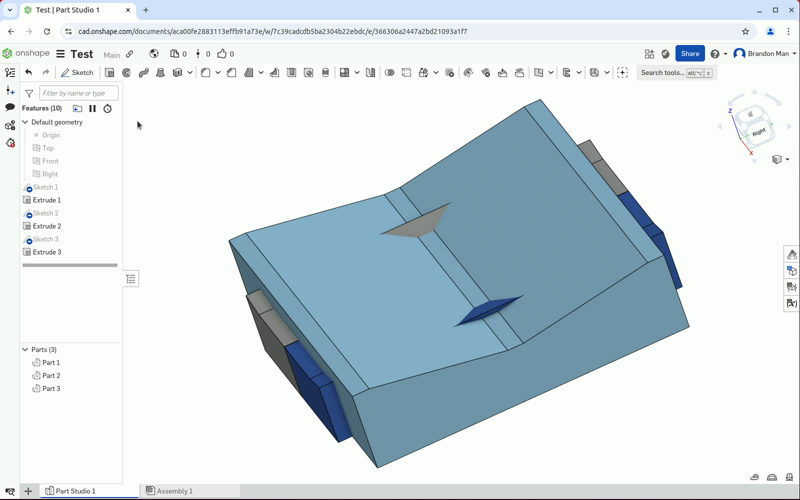
key(right, 2)
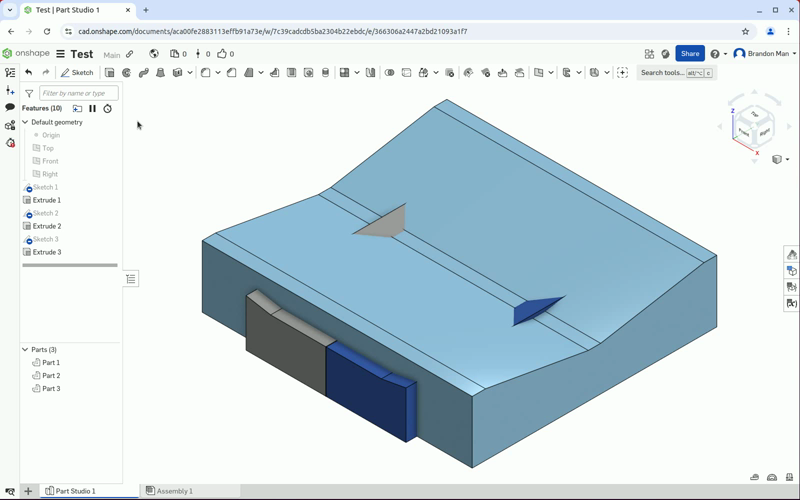
mouse_move(73, 189)
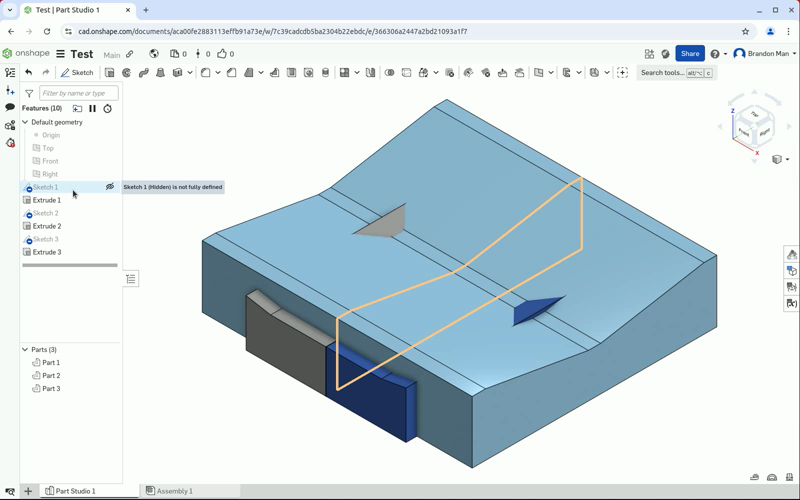
click(73, 189)